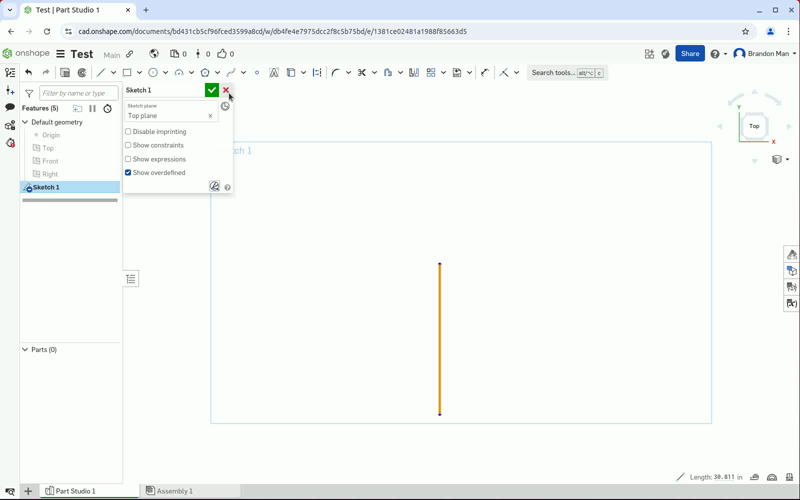
key(shift+h)
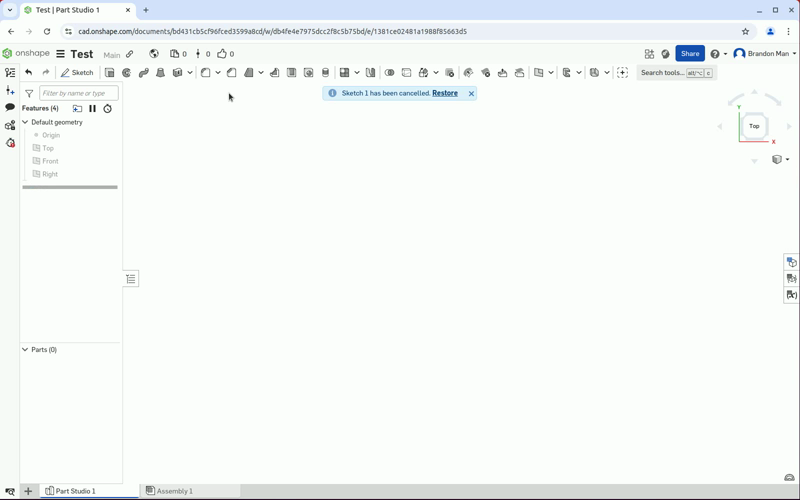
mouse_move(73, 352)
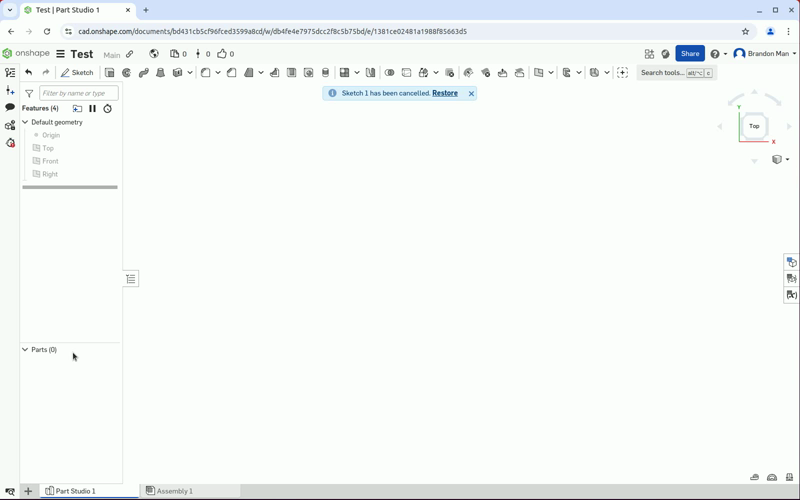
key(y)
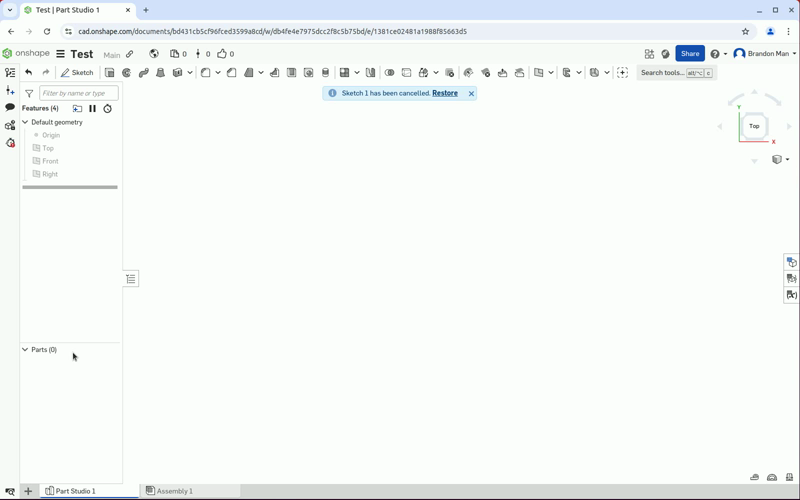
key(shift+p)
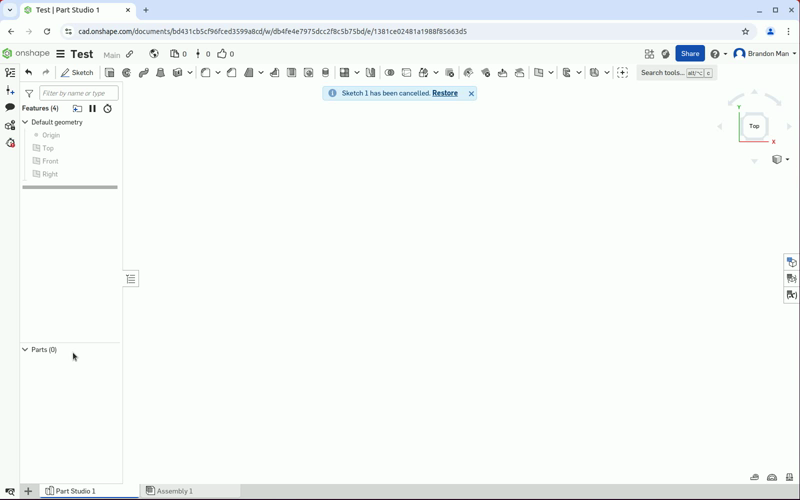
key(space)
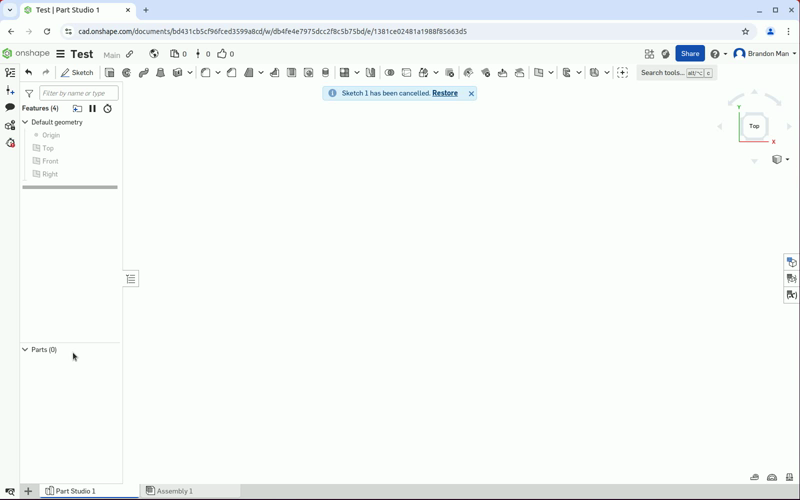
key_down(shift)
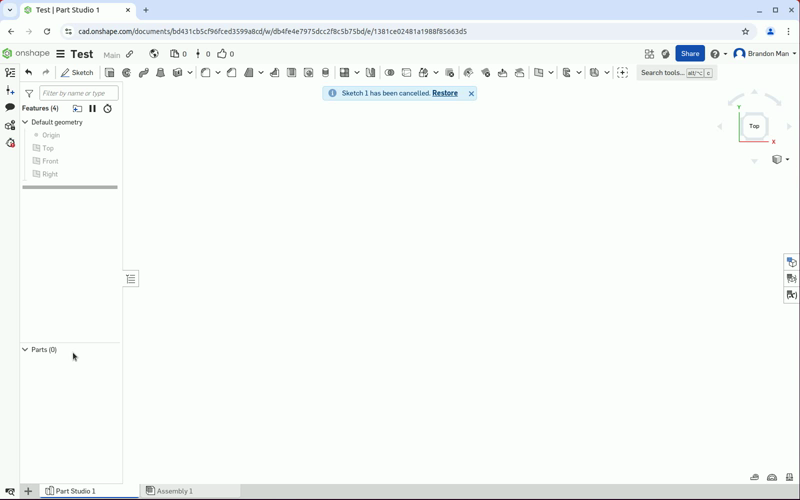
key(up)
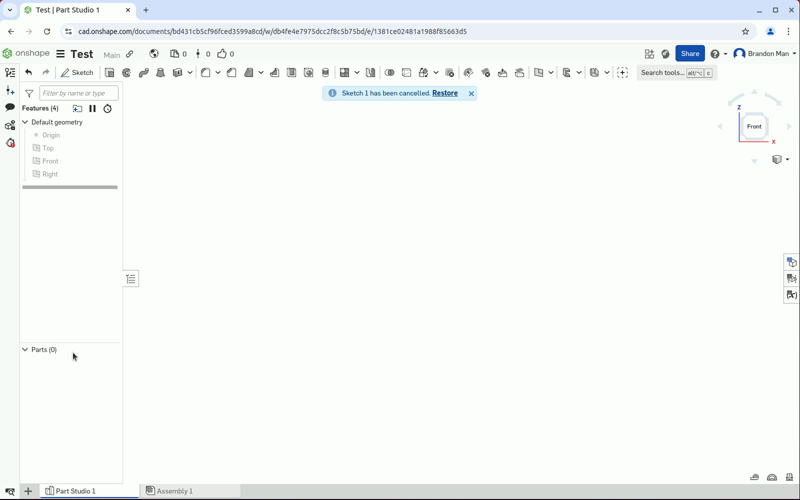
key_up(shift)
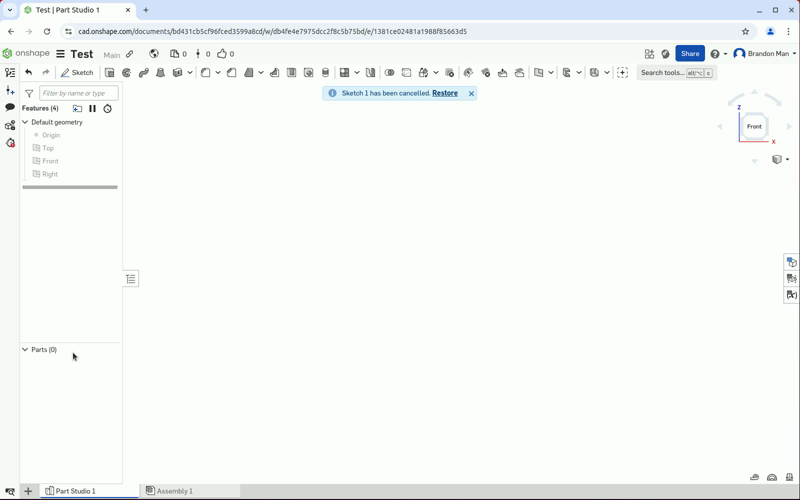
key(space)
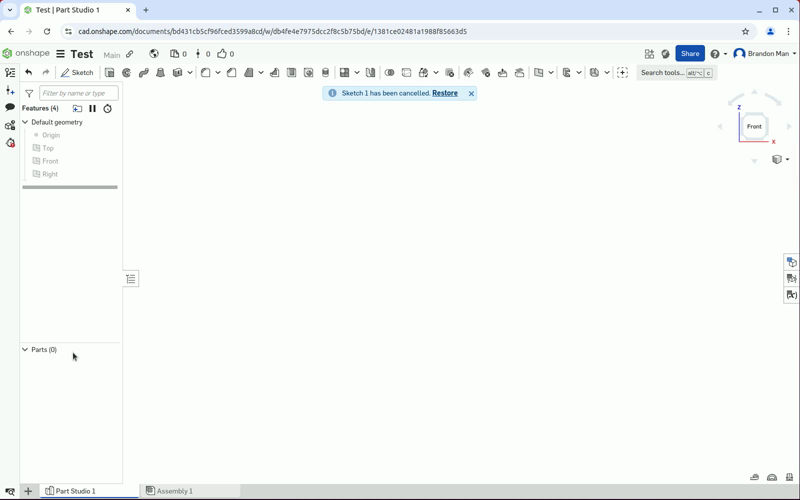
key_down(shift)
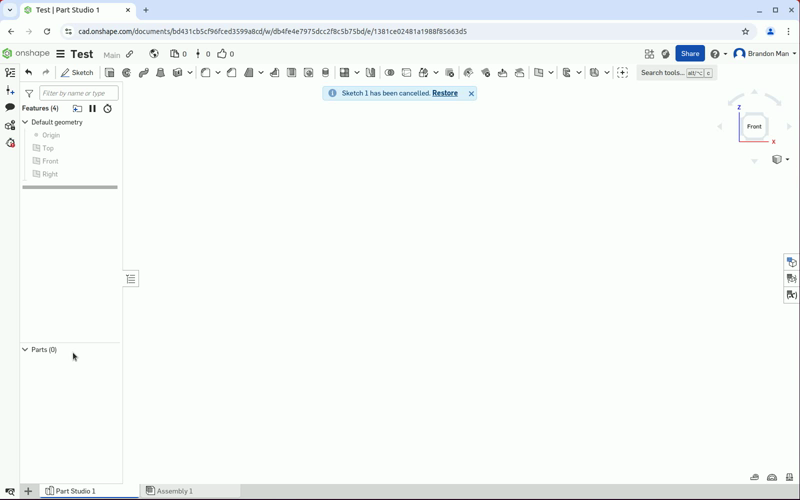
key(left)
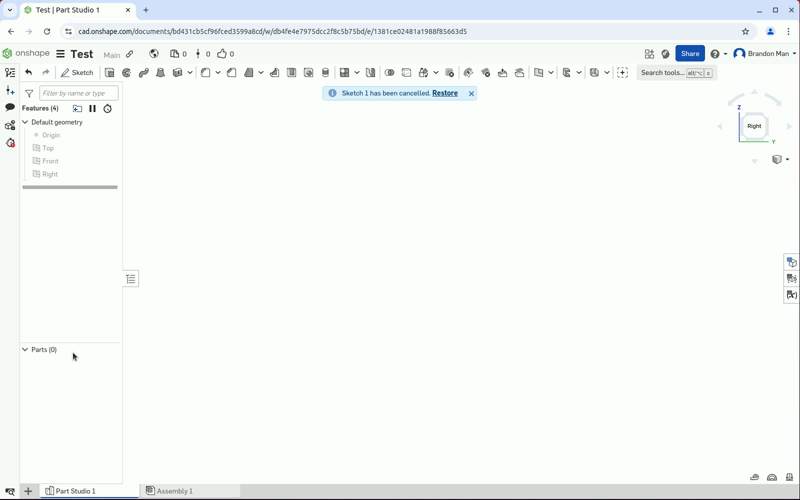
key_up(shift)
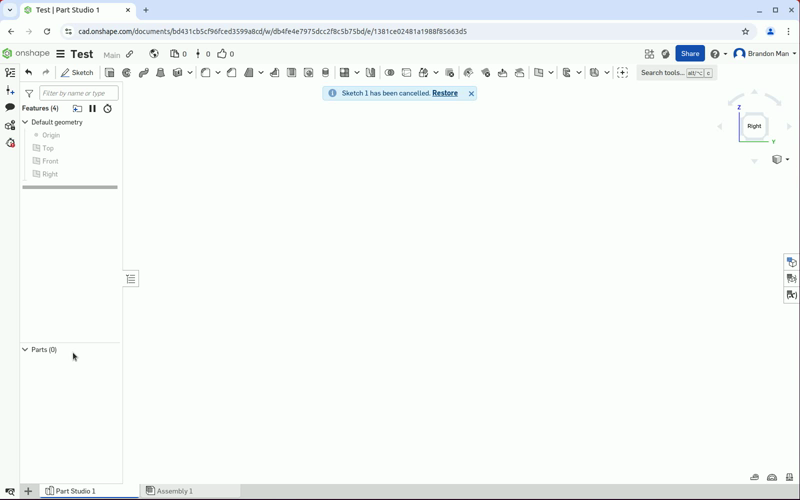
mouse_move(73, 352)
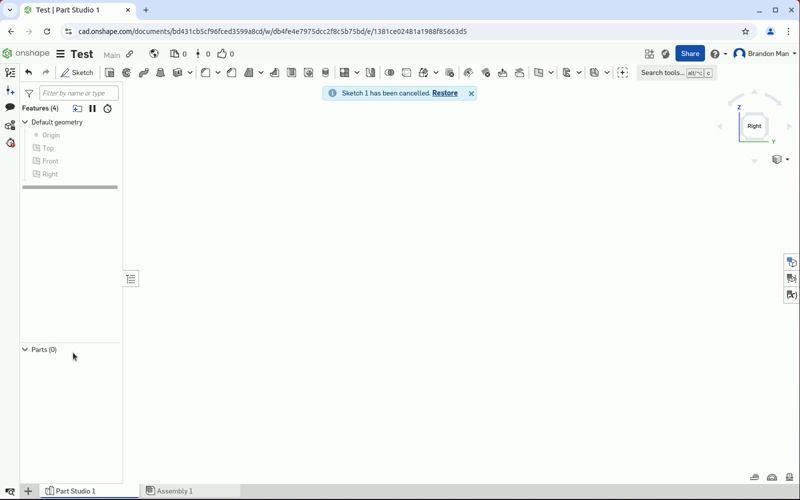
key(shift+y)
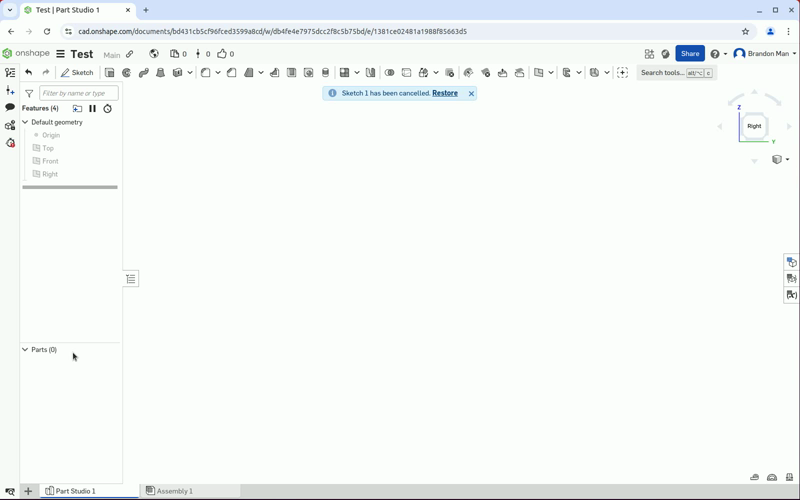
key(shift+s)
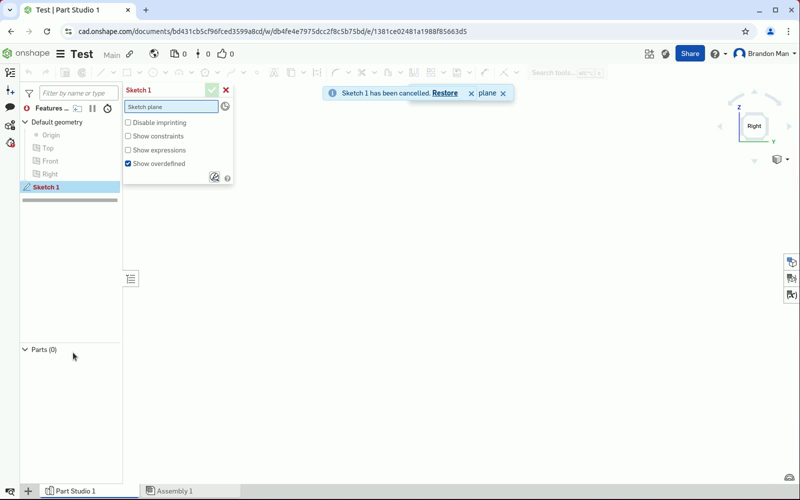
mouse_move(73, 176)
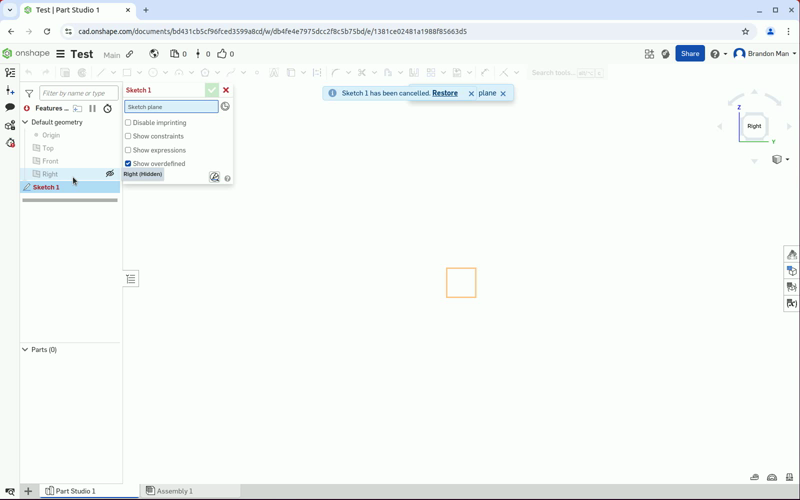
click(73, 176)
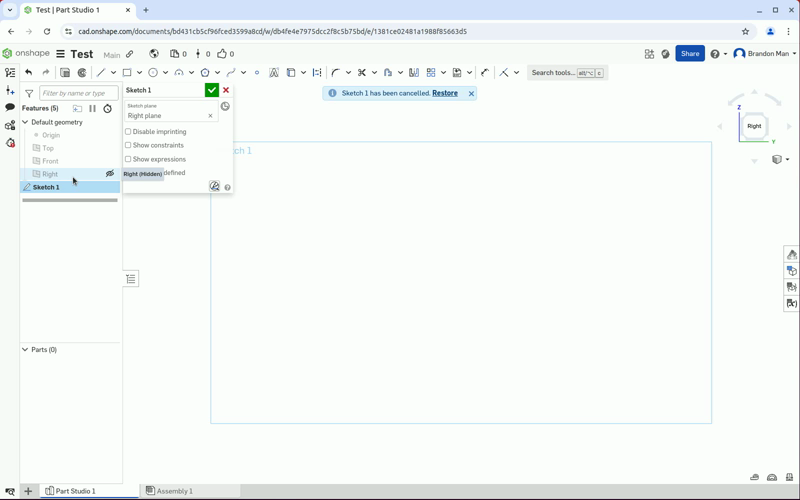
mouse_move(73, 352)
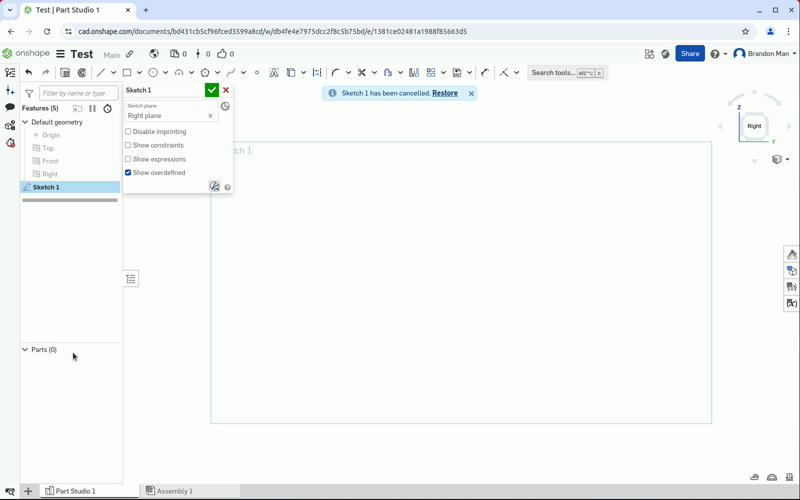
key(y)
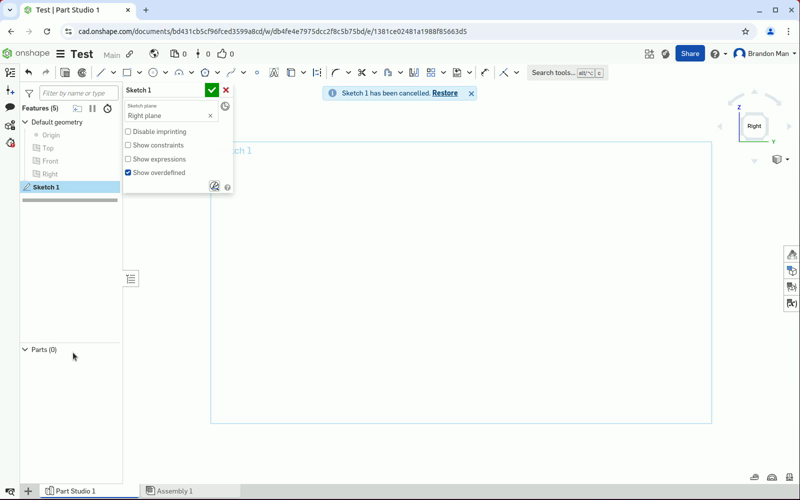
key(c)
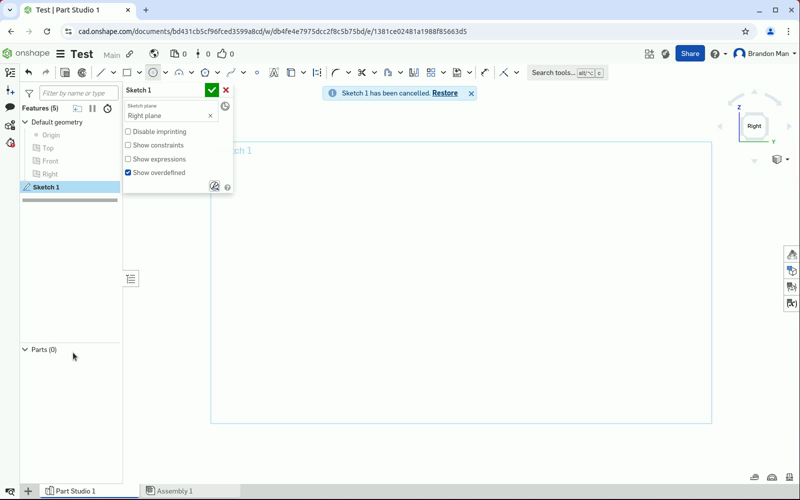
key_down(shift)
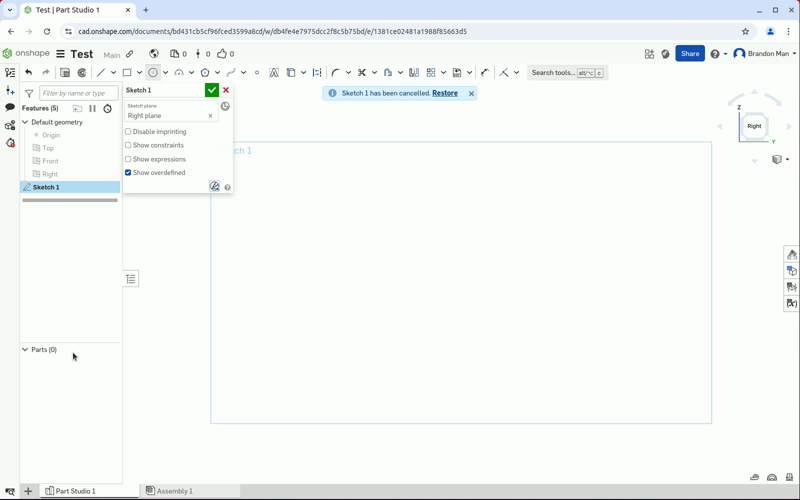
mouse_move(431, 282)
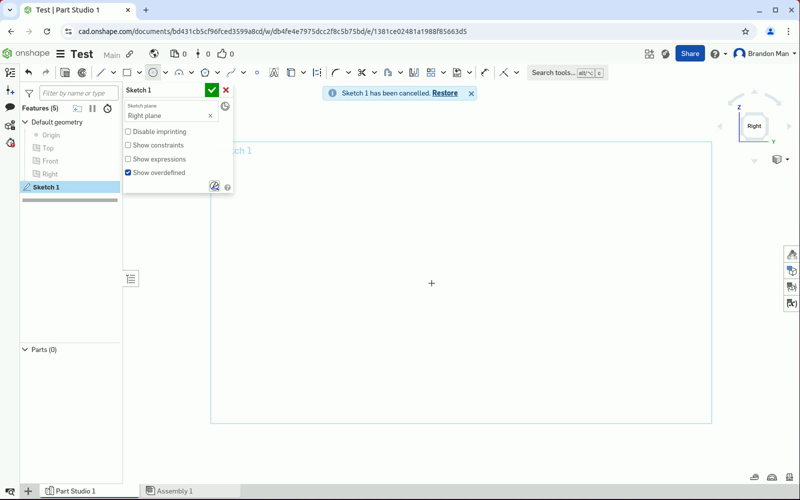
click(431, 282)
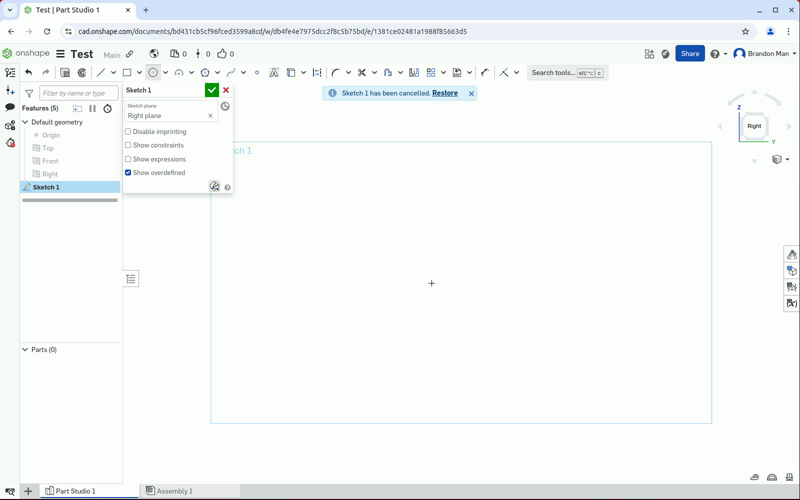
key_up(shift)
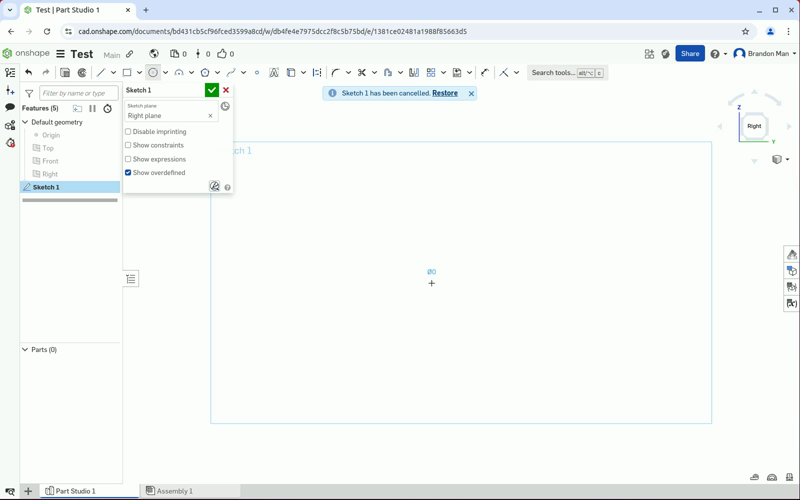
mouse_move(511, 282)
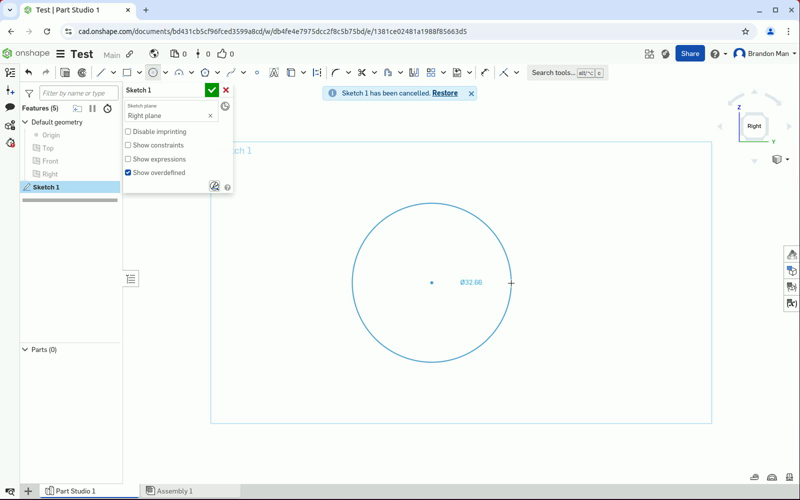
click(511, 282)
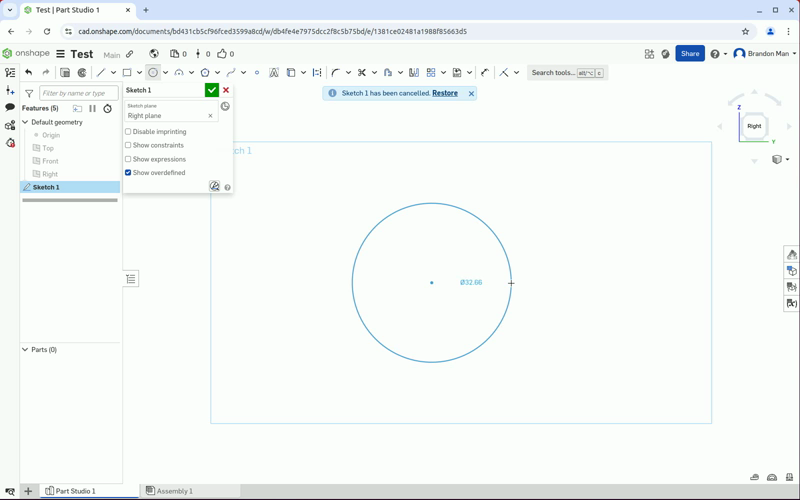
key(esc)
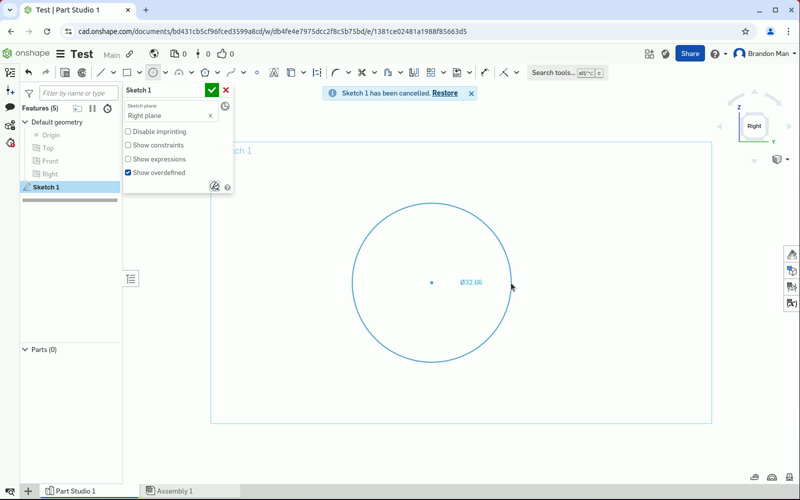
key(c)
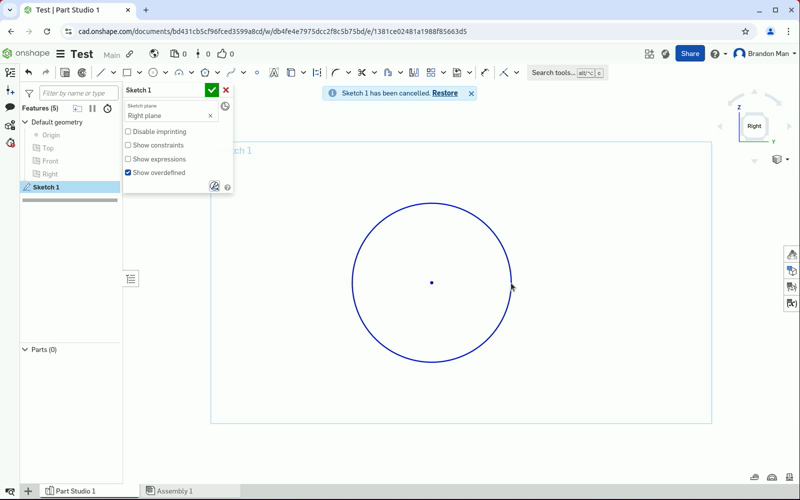
key_down(shift)
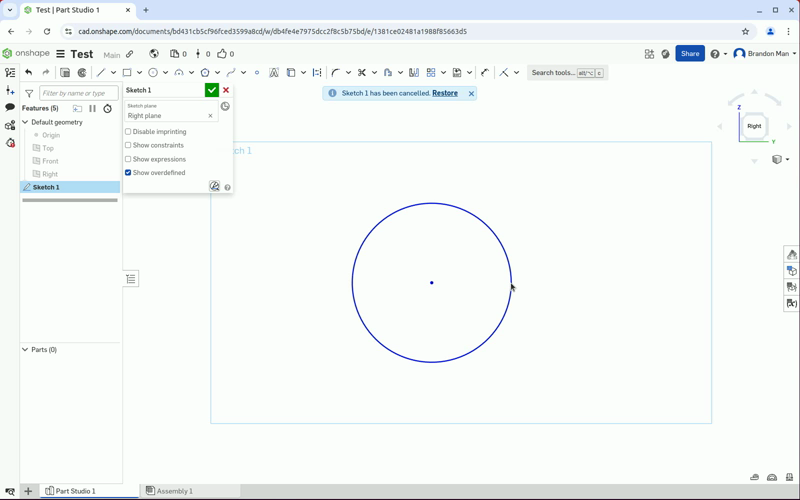
mouse_move(460, 282)
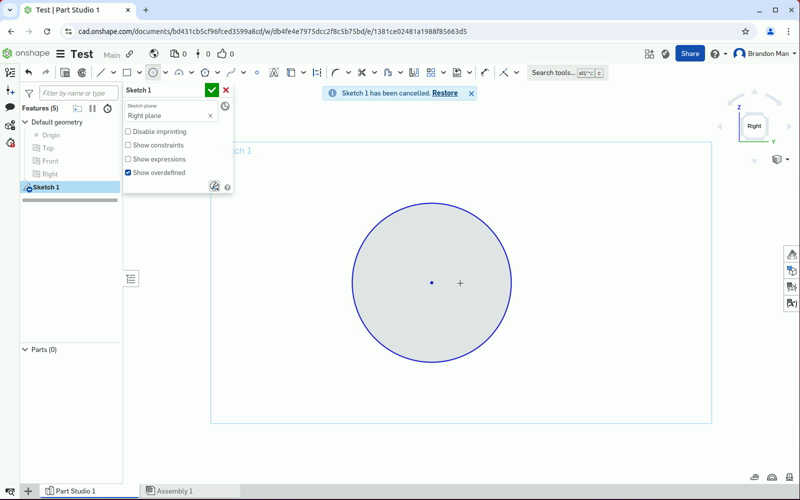
click(460, 282)
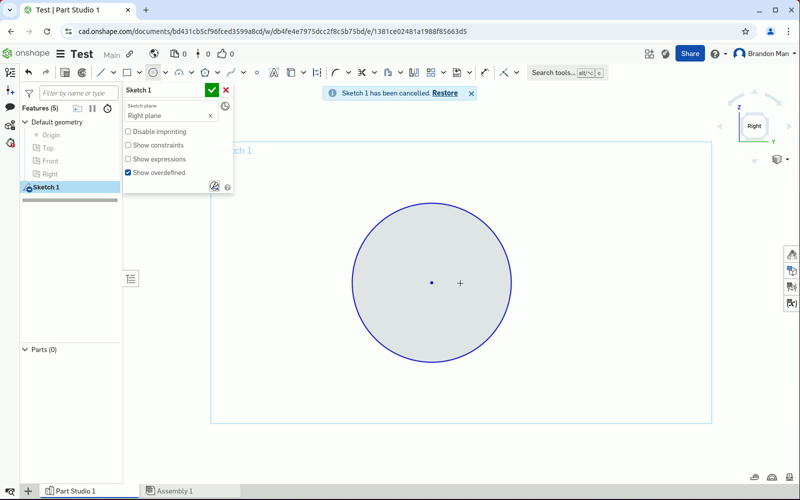
key_up(shift)
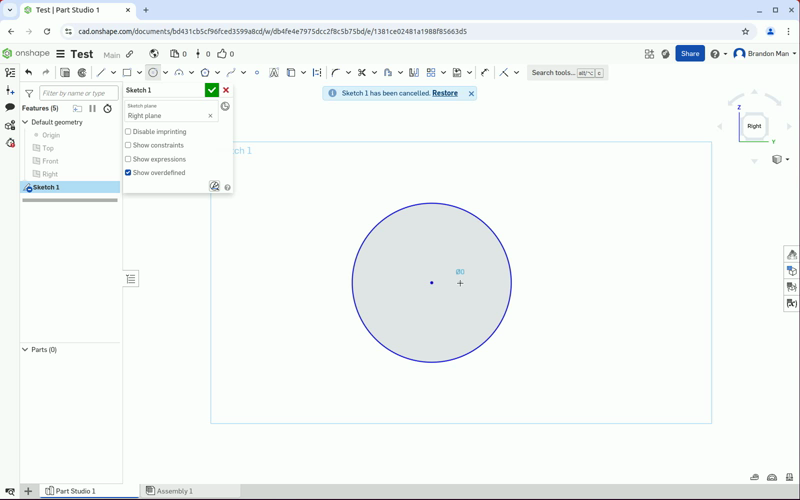
mouse_move(493, 282)
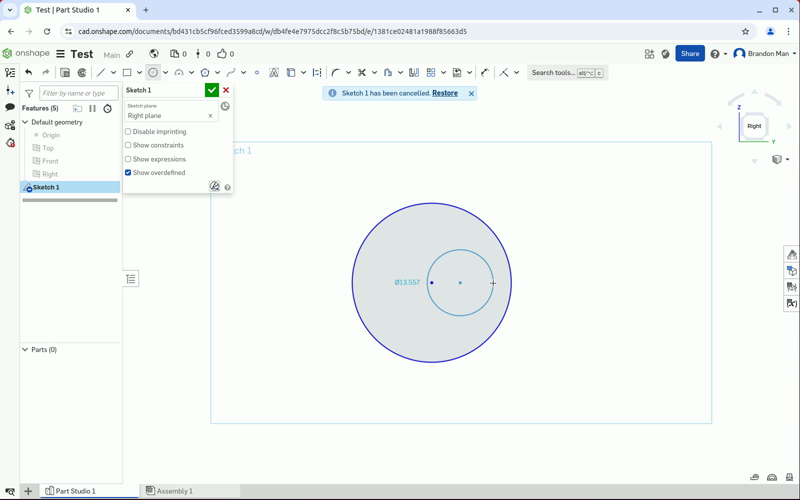
click(493, 282)
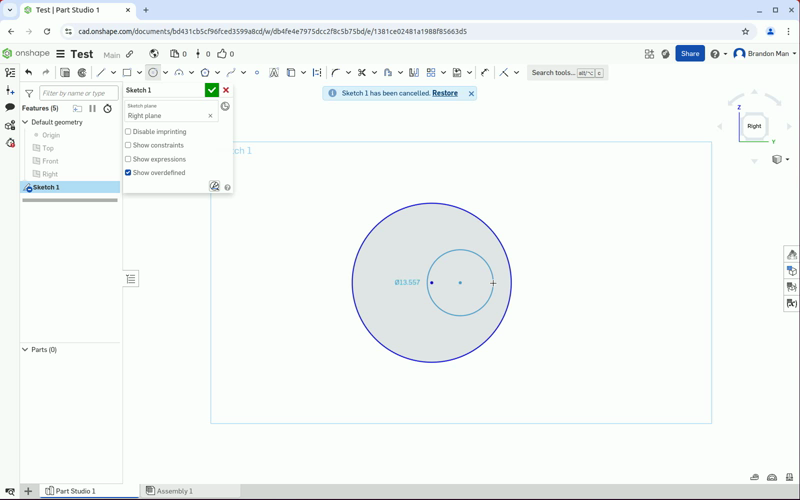
key(esc)
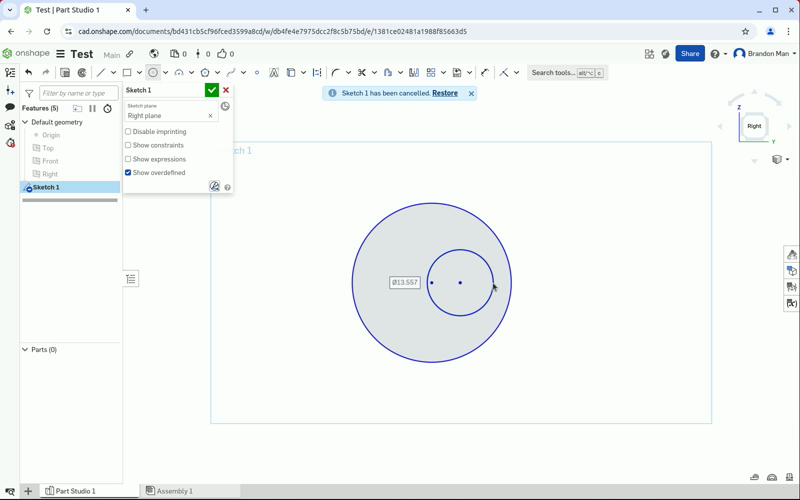
mouse_move(412, 231)
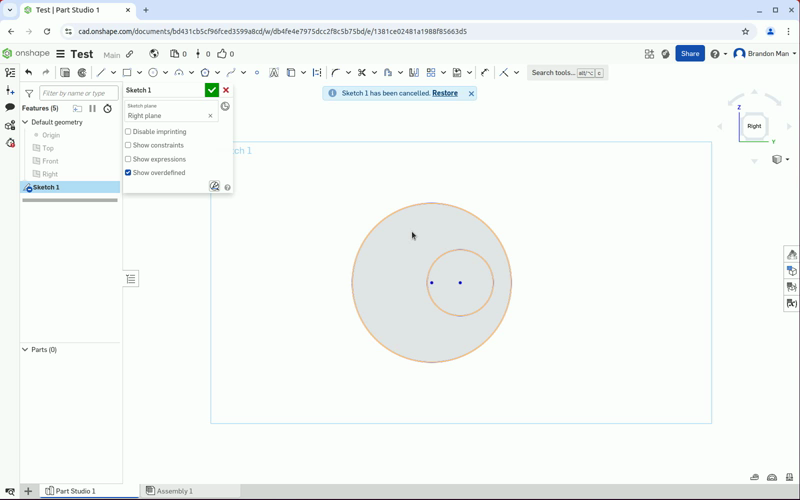
click(412, 231)
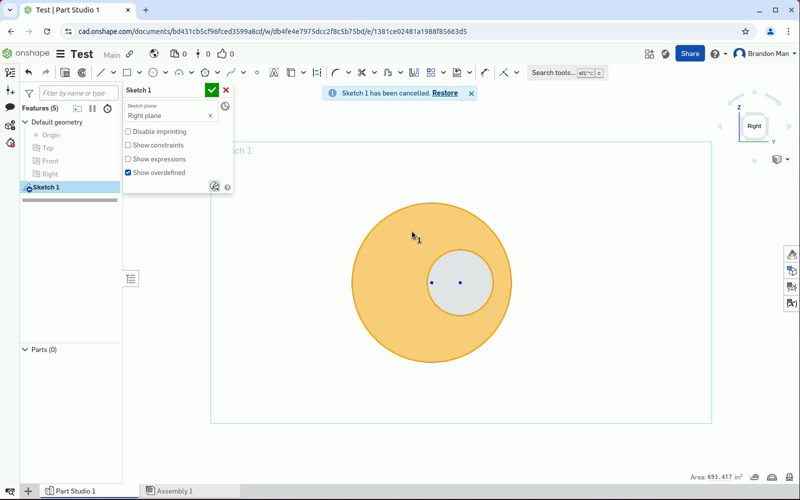
mouse_move(73, 352)
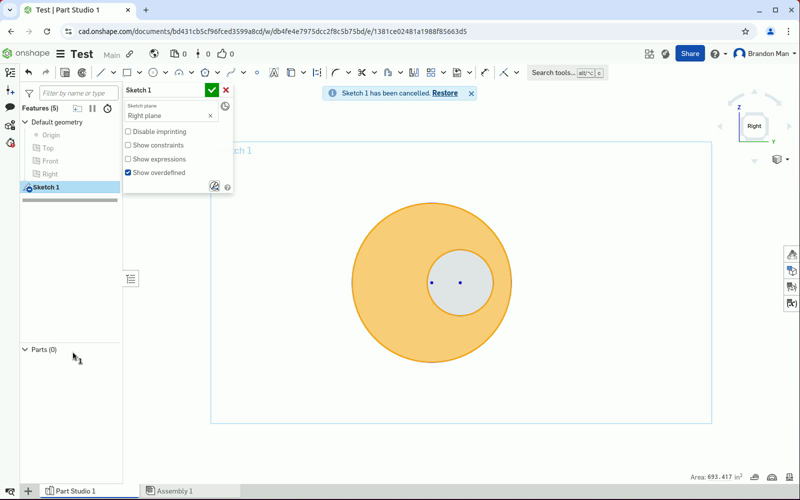
key(shift+y)
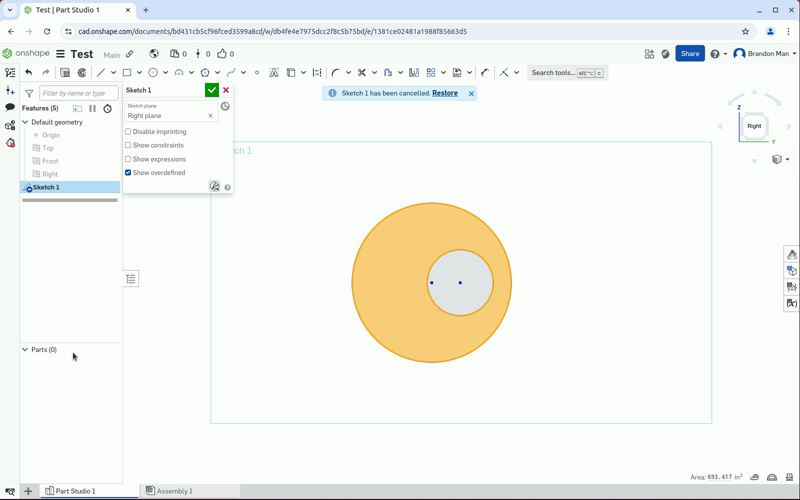
key(shift+e)
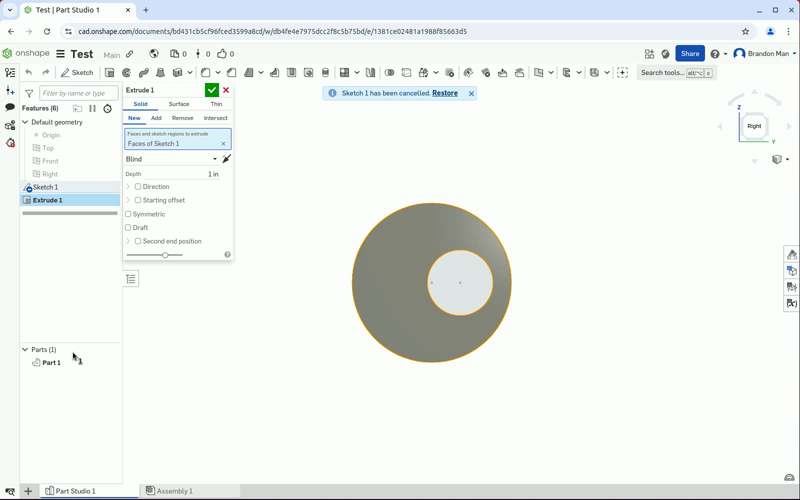
mouse_move(143, 106)
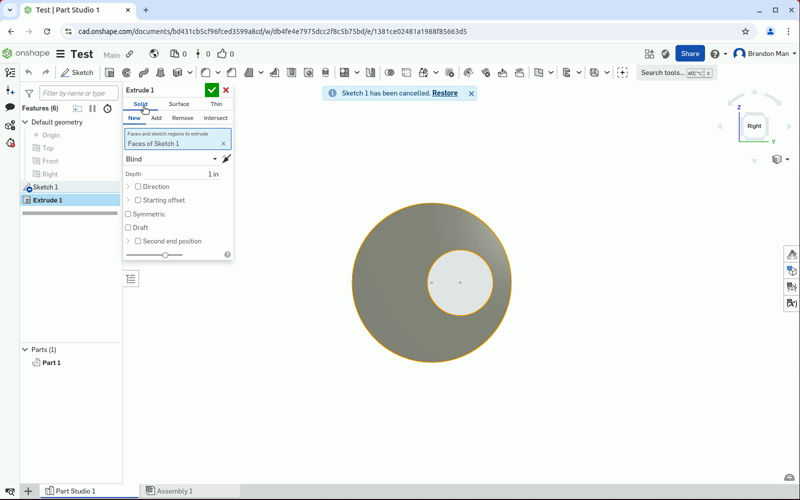
click(143, 106)
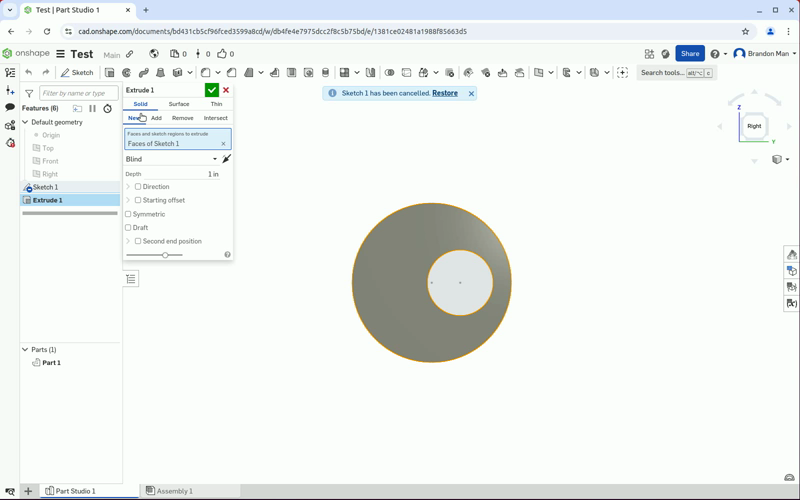
mouse_move(137, 120)
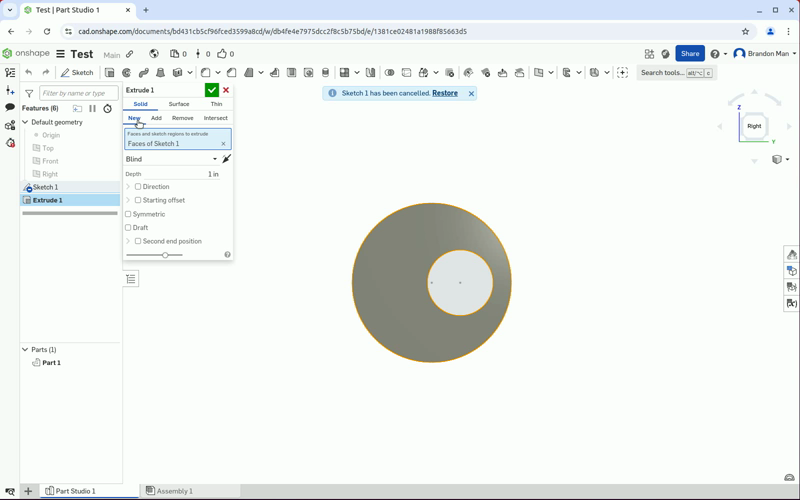
click(137, 120)
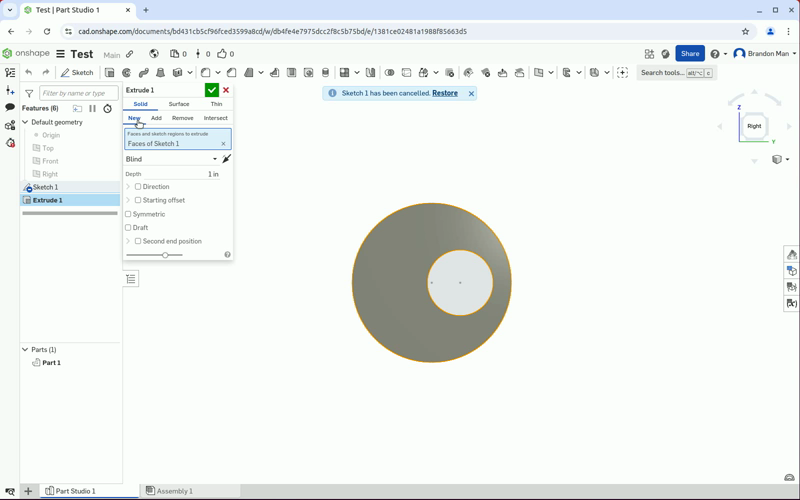
key(tab, 4)
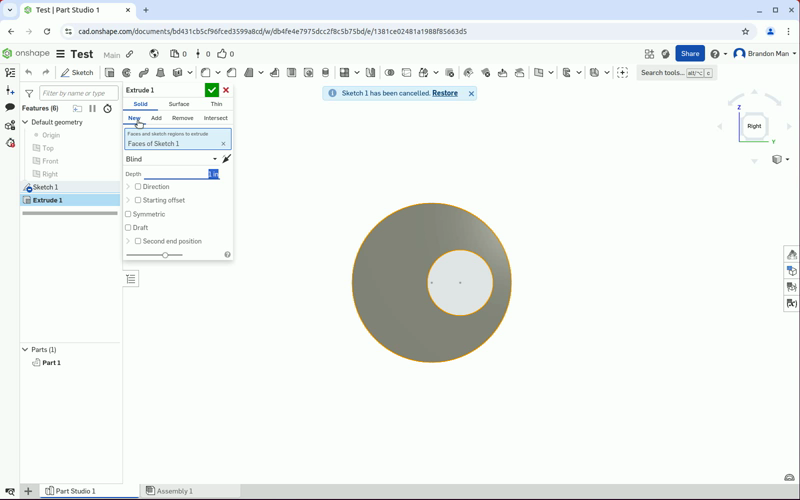
text(7.222)
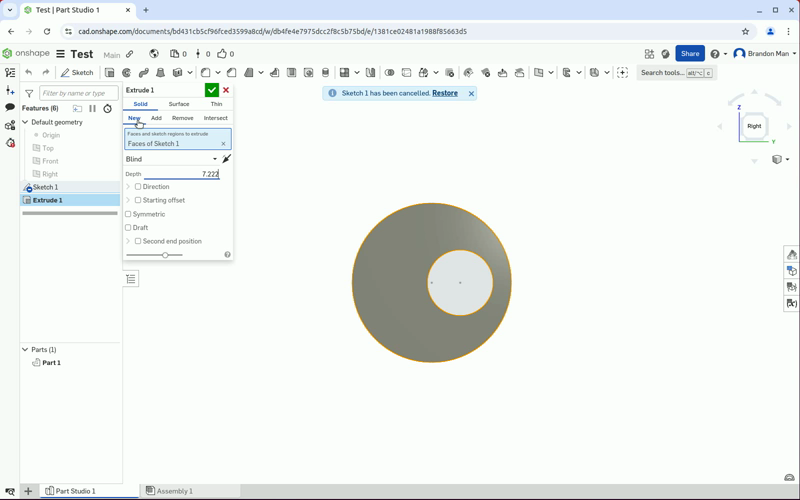
key(tab, 3)
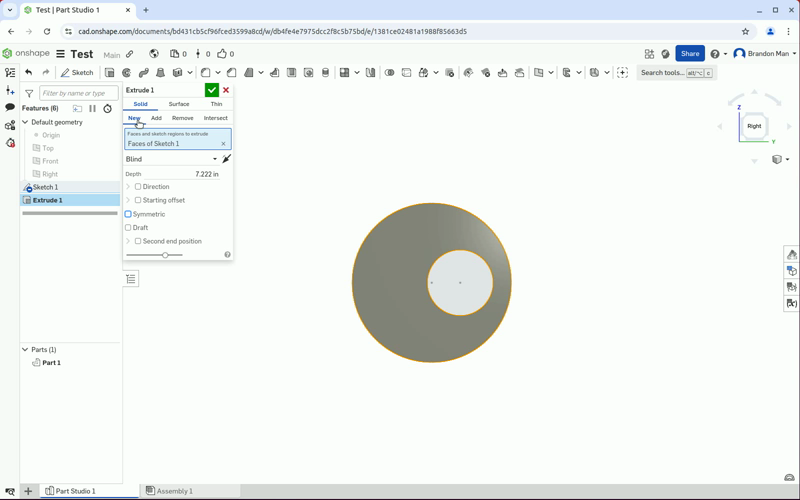
key(space)
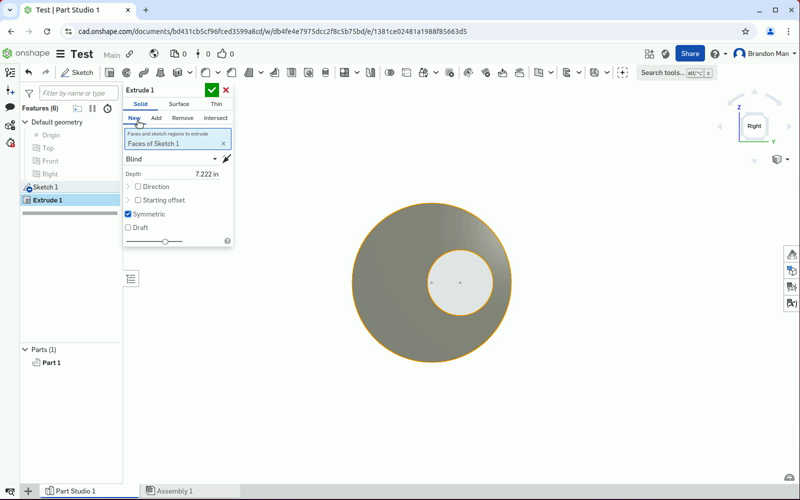
key(enter)
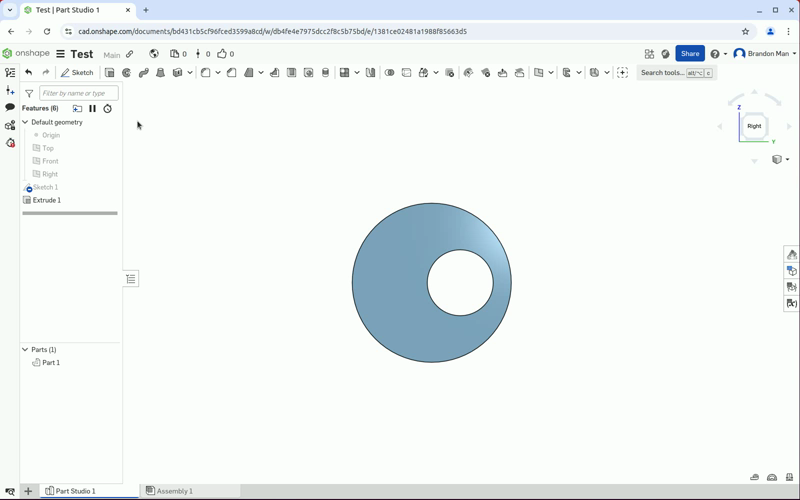
key(shift+h)
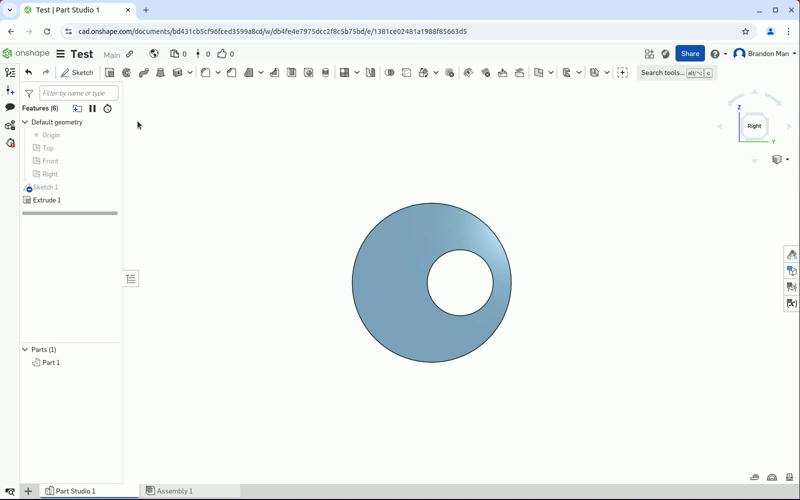
key(shift+h)
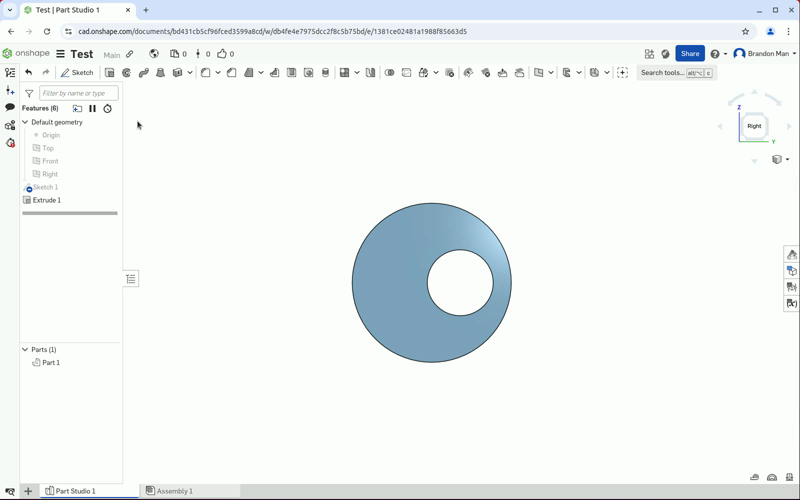
mouse_move(73, 189)
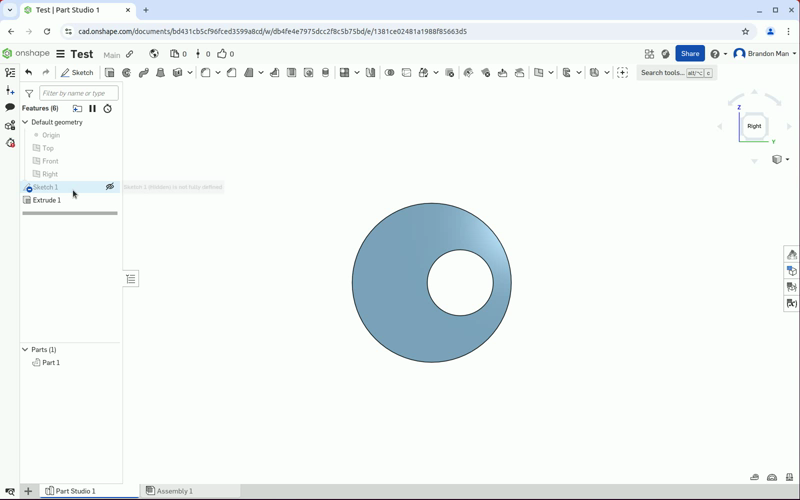
click(73, 189)
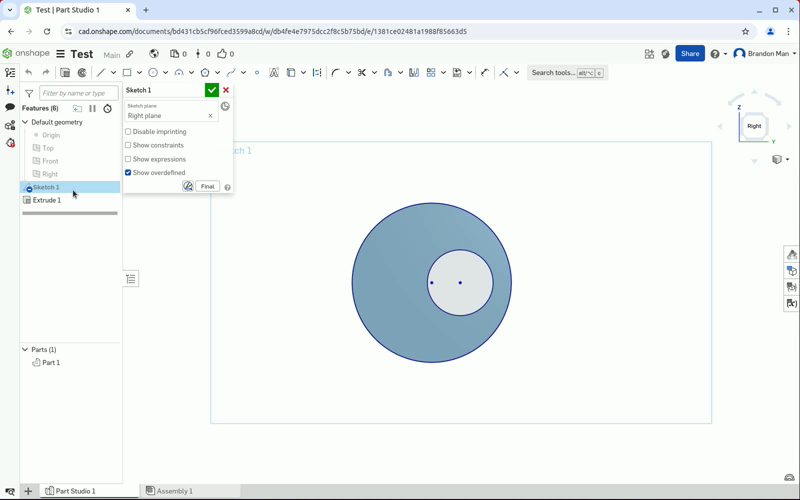
mouse_move(229, 92)
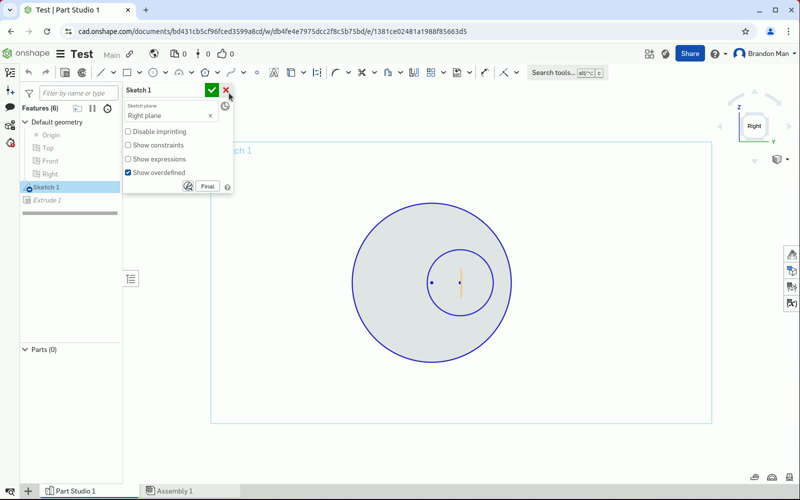
click(229, 92)
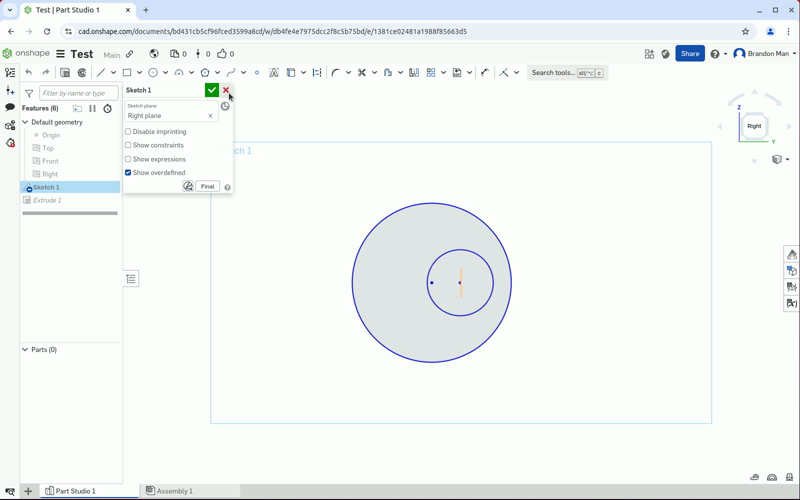
key(shift+s)
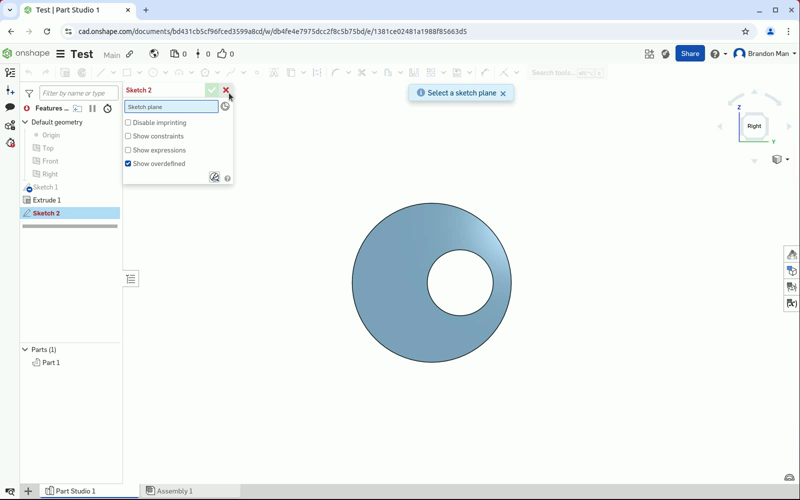
mouse_move(73, 176)
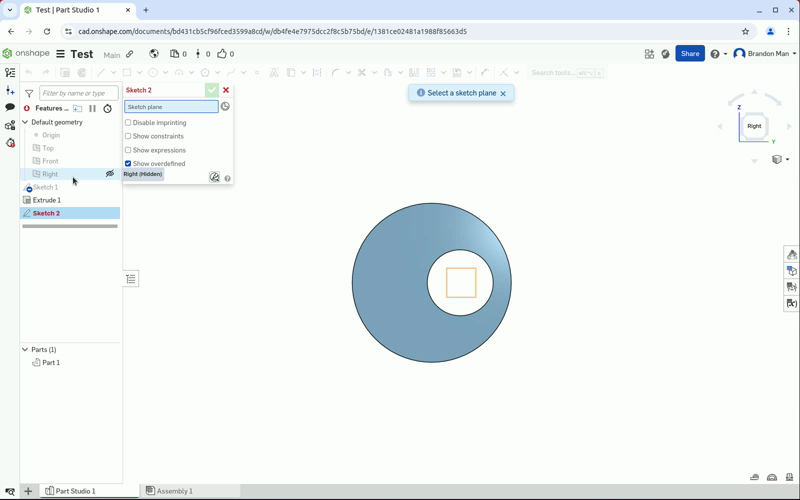
click(73, 176)
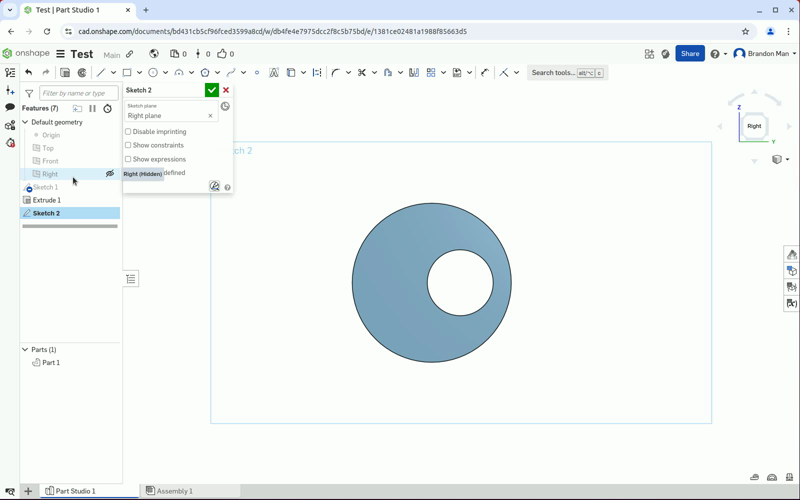
mouse_move(73, 352)
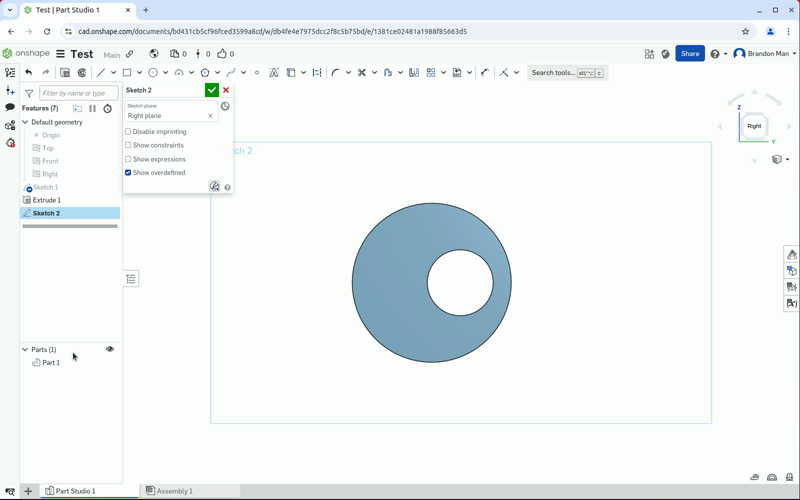
key(y)
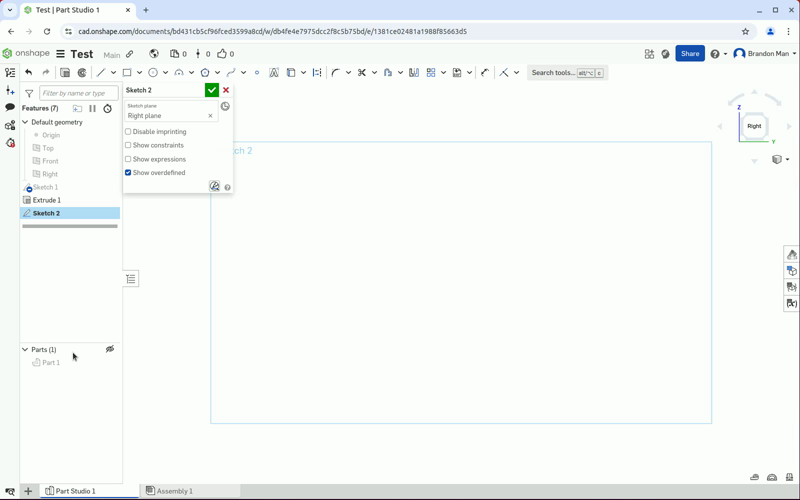
key(c)
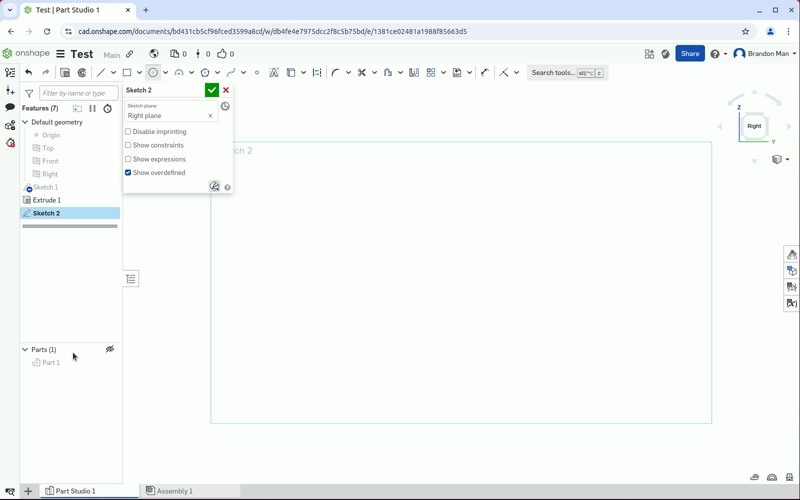
key_down(shift)
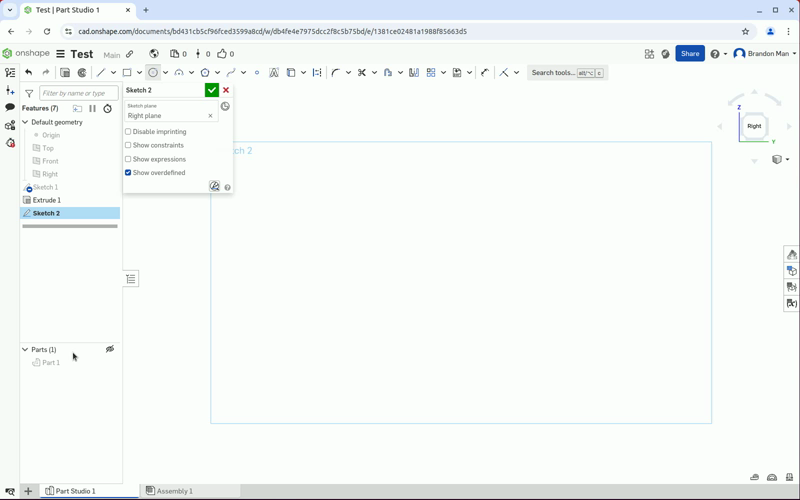
mouse_move(431, 282)
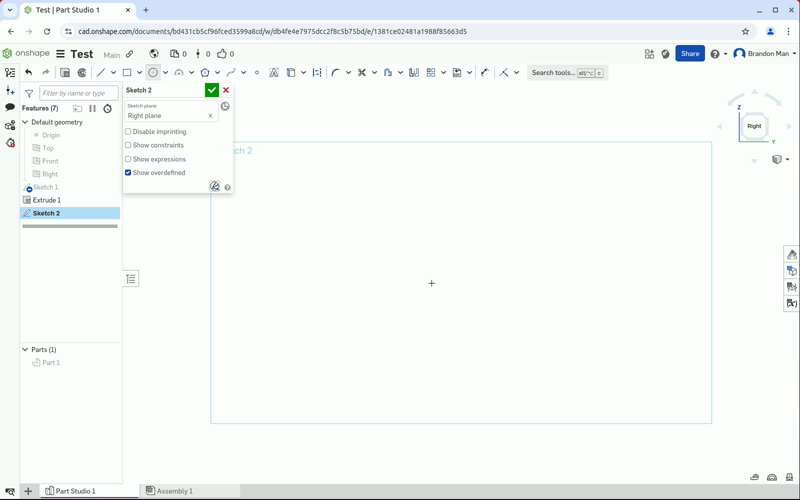
click(431, 282)
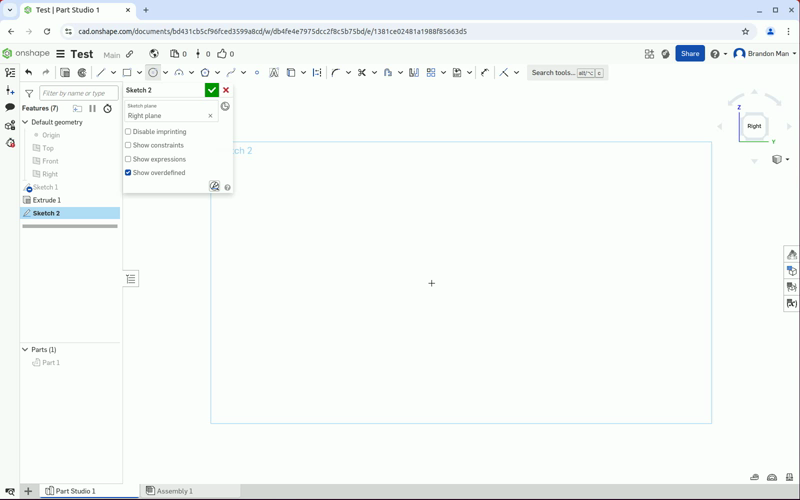
key_up(shift)
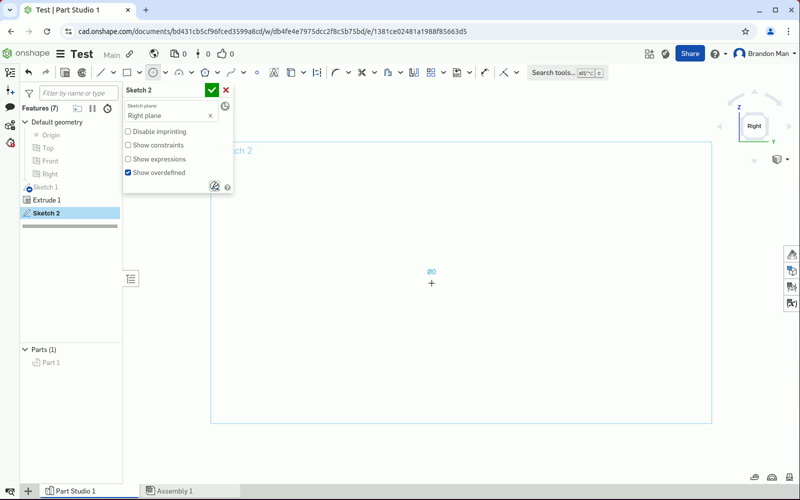
mouse_move(513, 282)
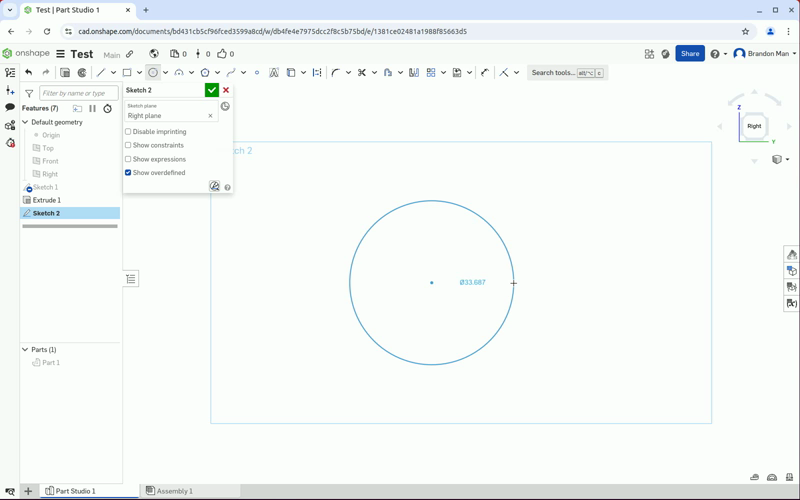
click(513, 282)
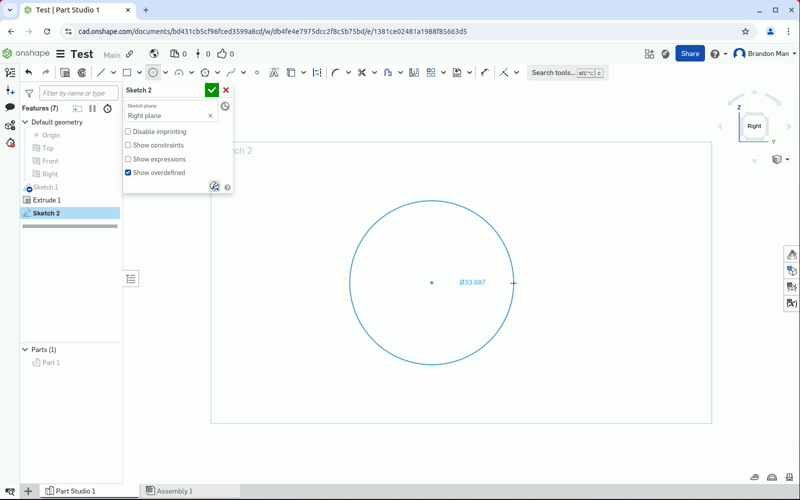
key(esc)
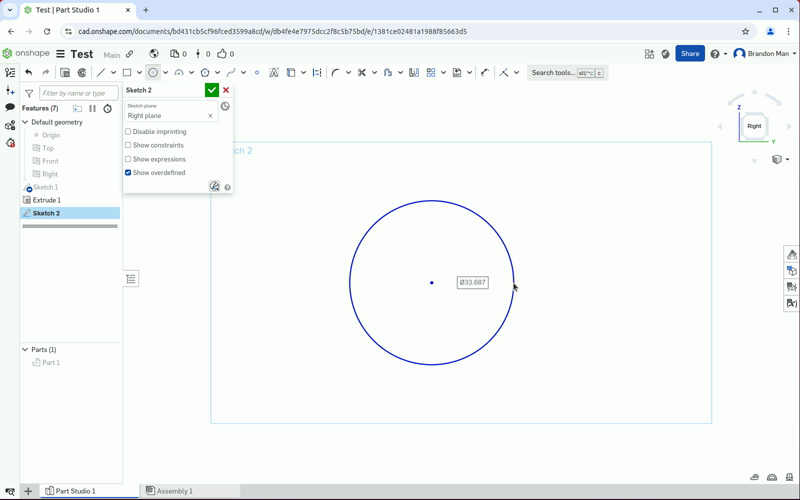
key(c)
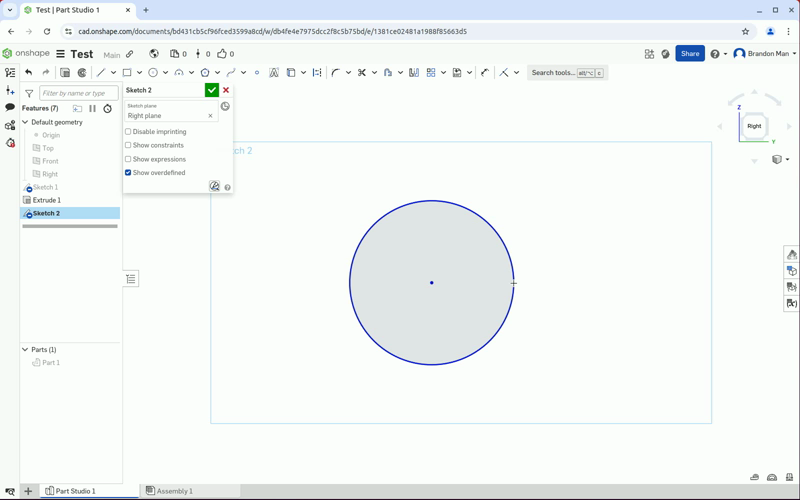
key_down(shift)
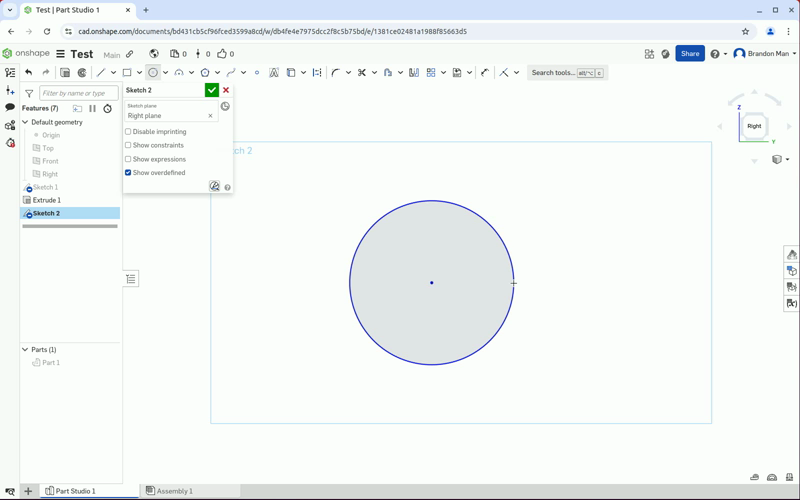
mouse_move(459, 282)
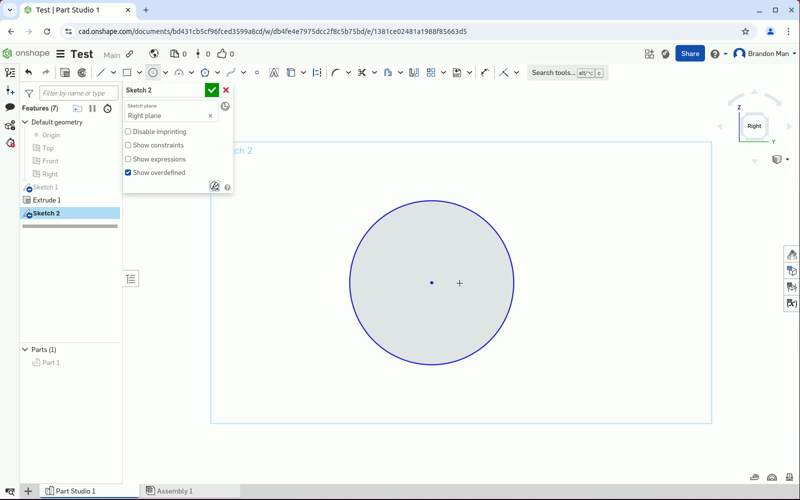
click(459, 282)
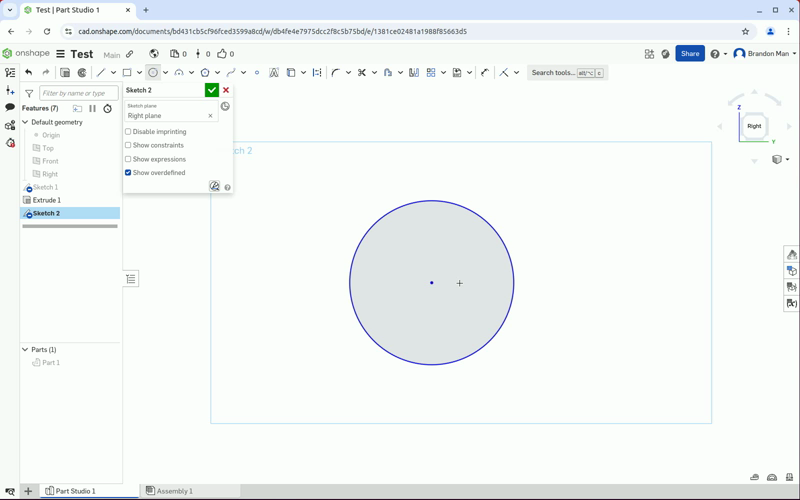
key_up(shift)
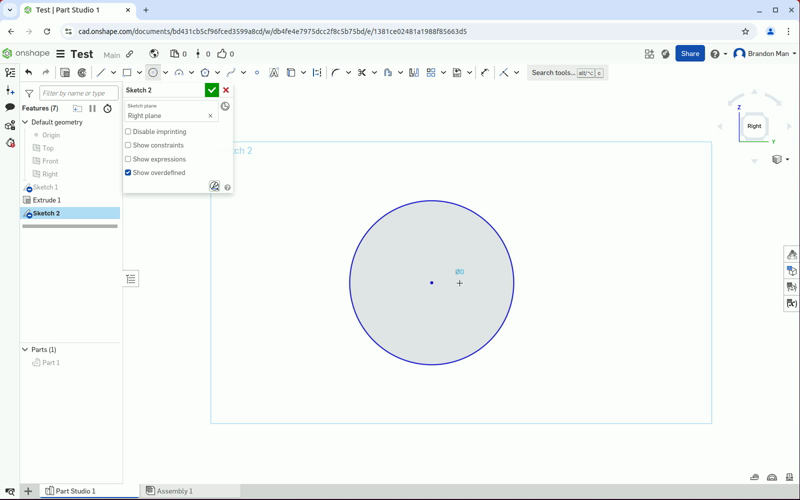
mouse_move(493, 282)
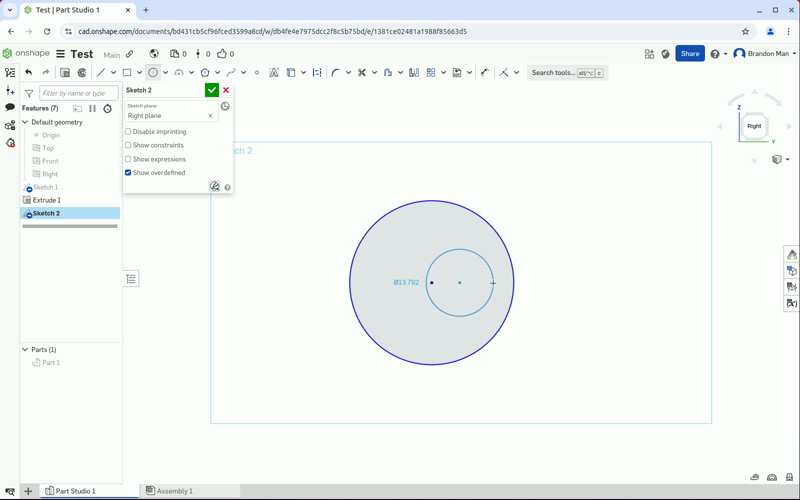
click(493, 282)
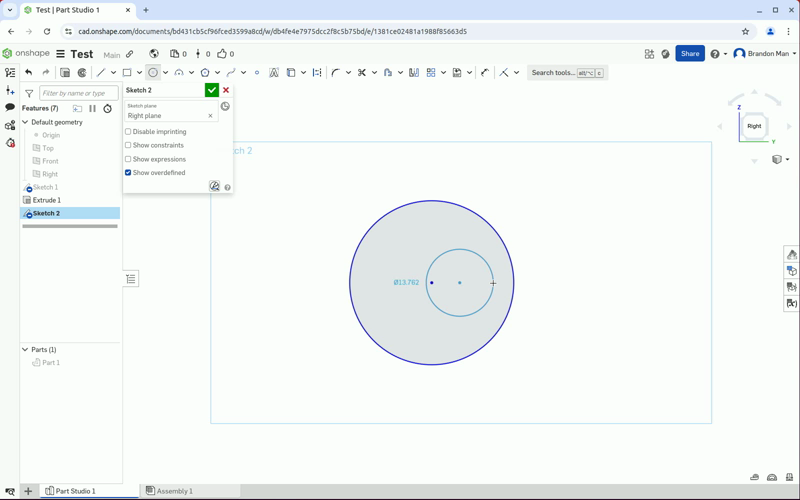
key(esc)
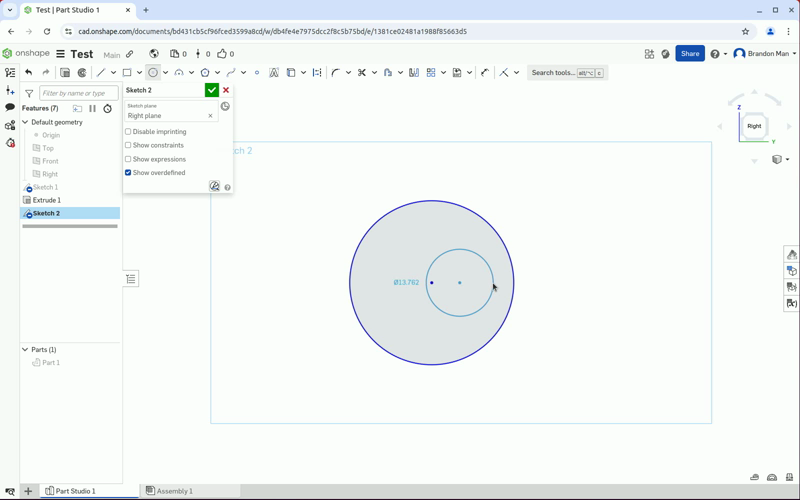
mouse_move(428, 332)
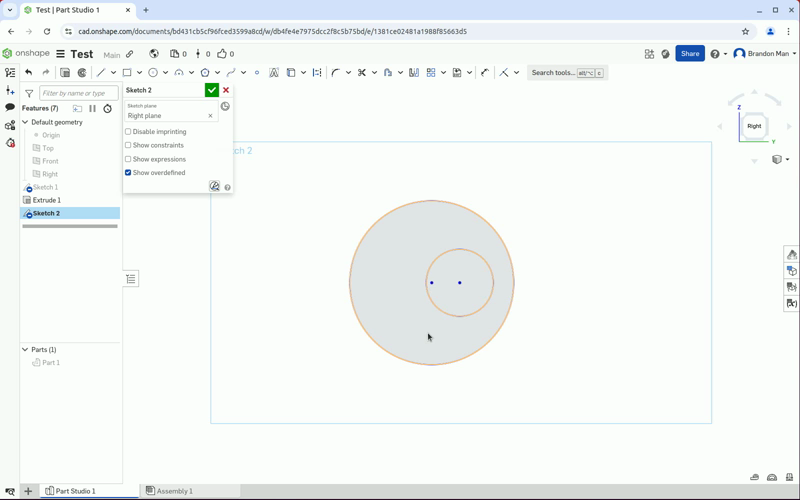
click(428, 332)
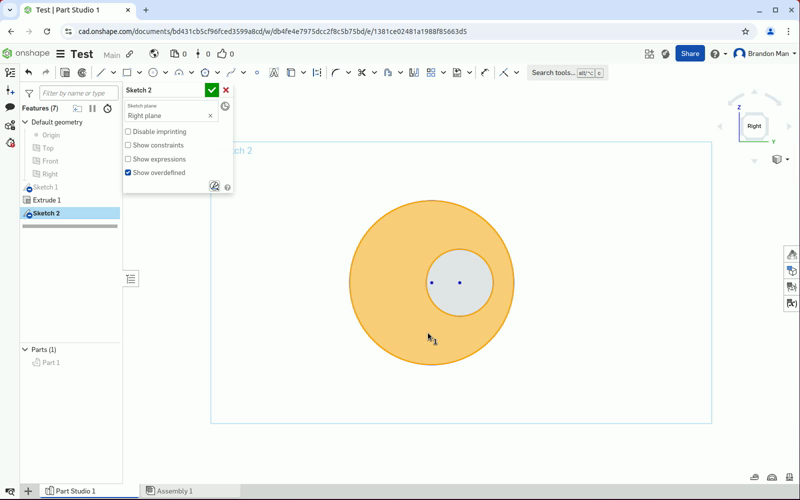
mouse_move(73, 352)
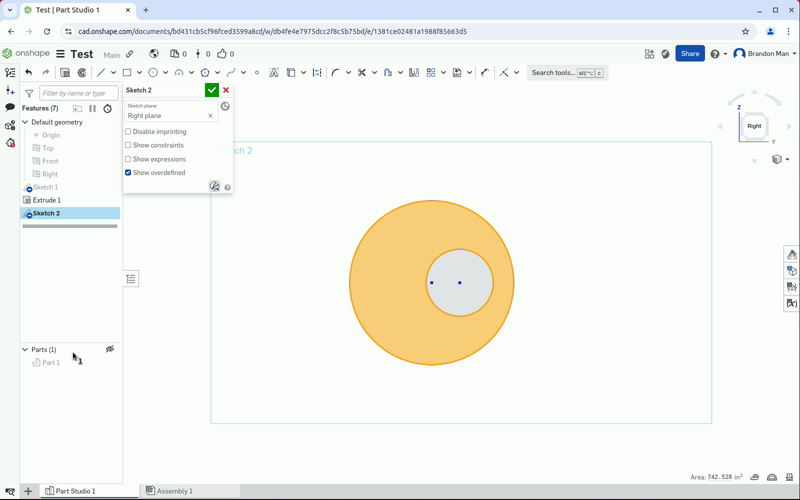
key(shift+y)
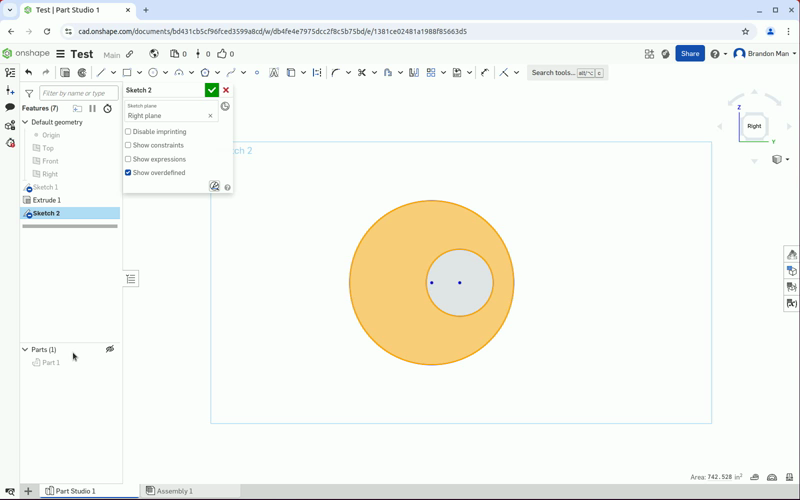
key(shift+e)
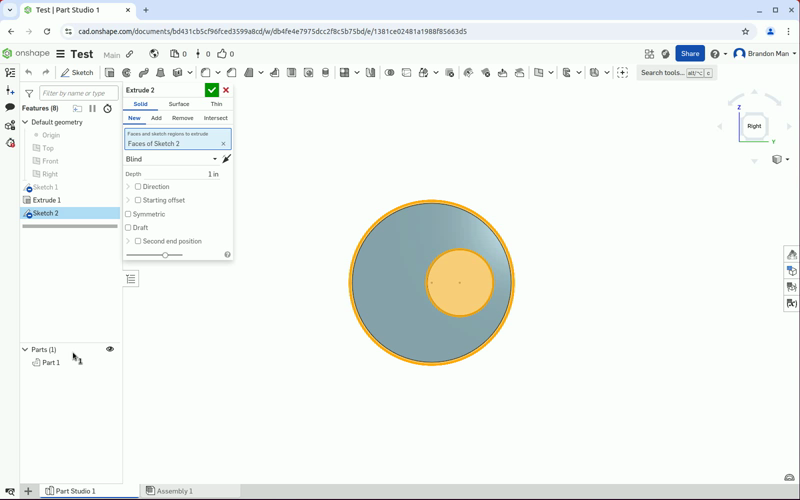
mouse_move(143, 106)
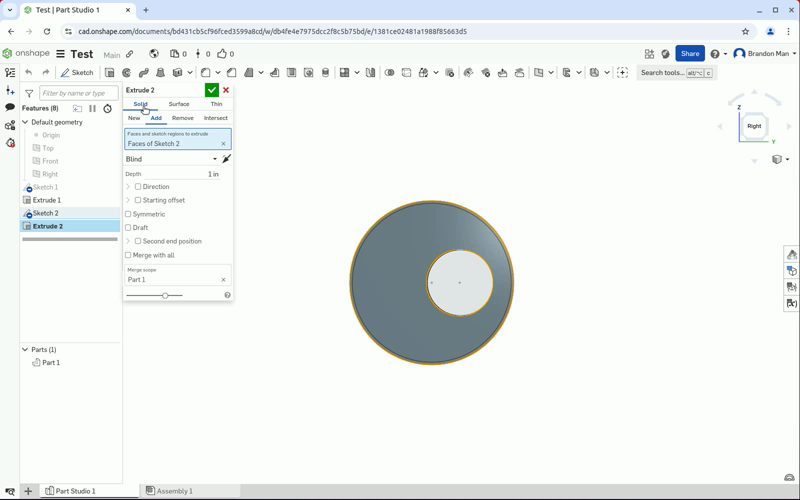
click(143, 106)
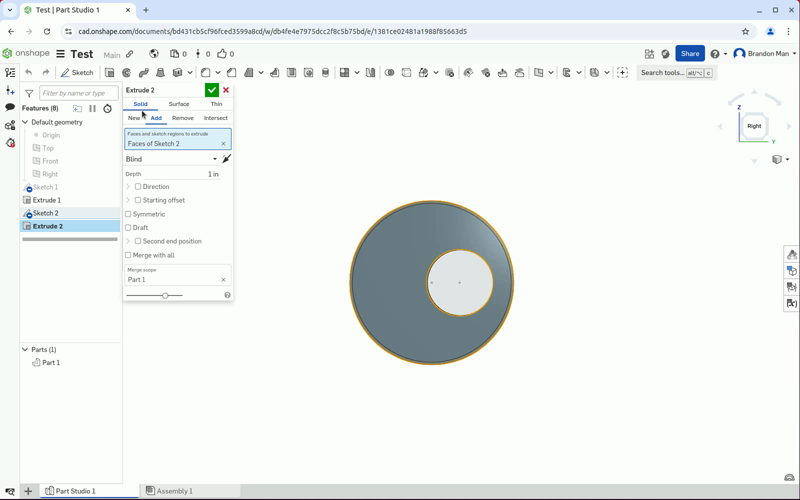
mouse_move(137, 120)
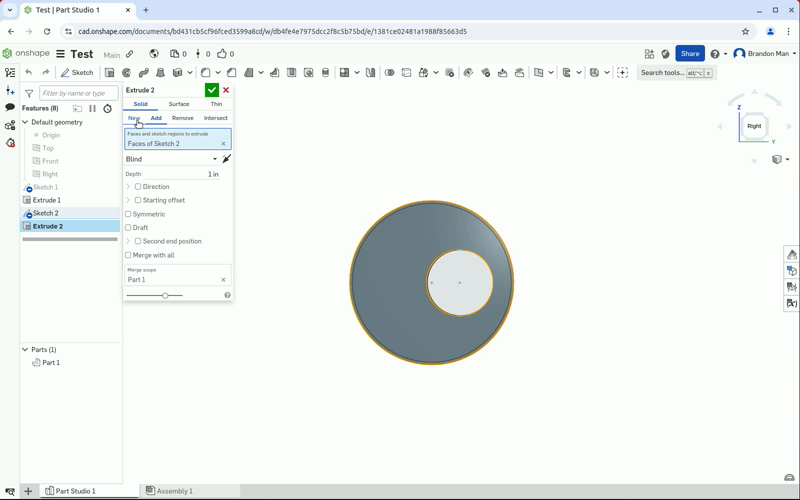
click(137, 120)
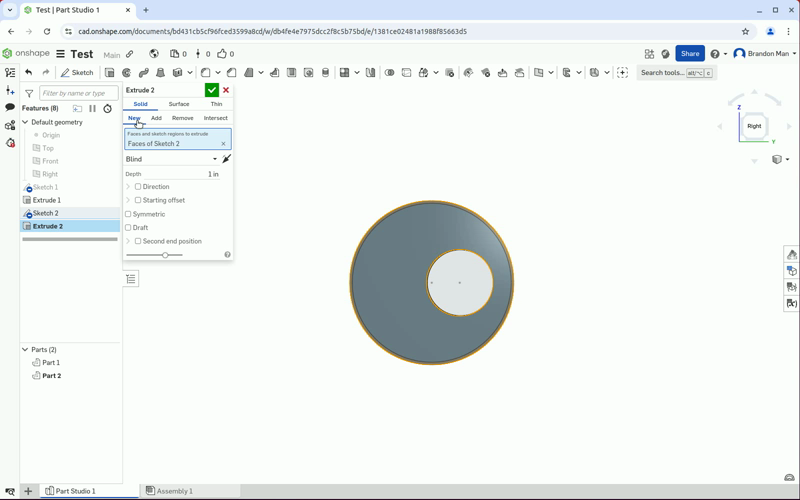
key(tab, 4)
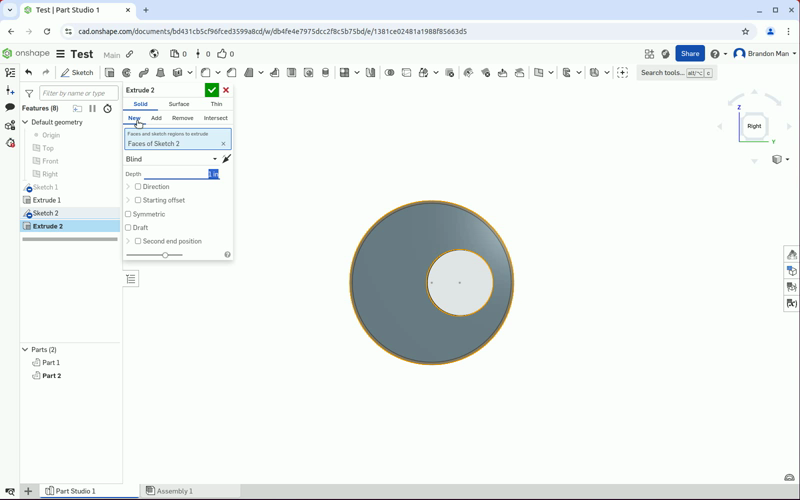
text(4.814)
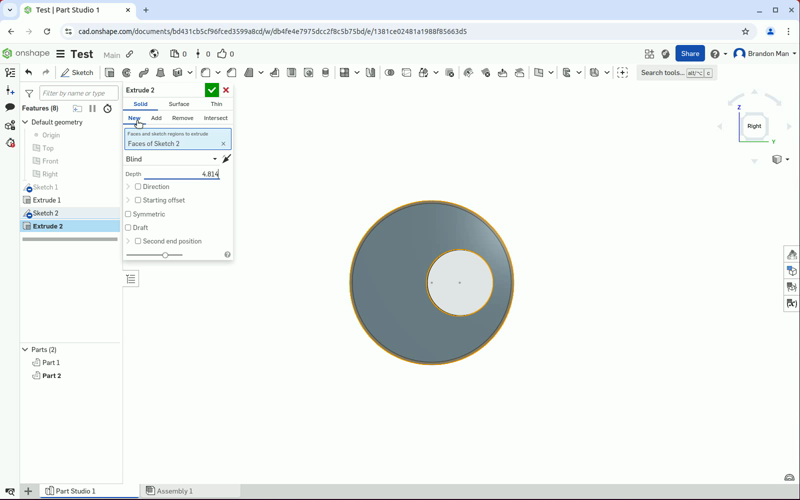
key(tab, 3)
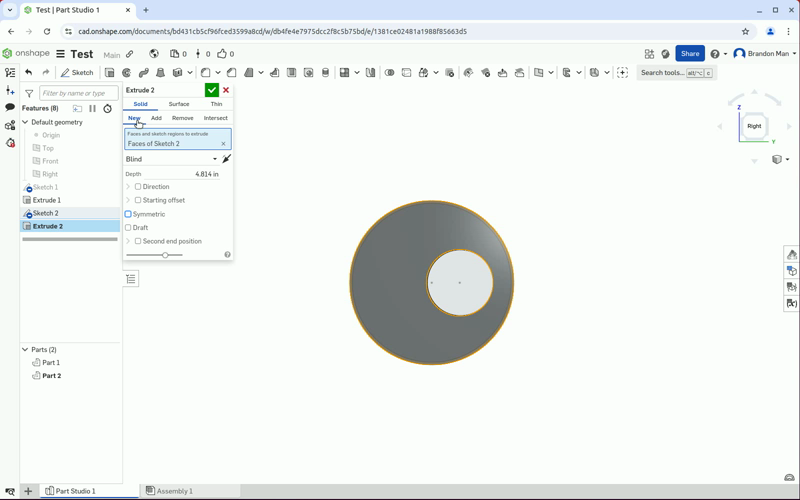
key(space)
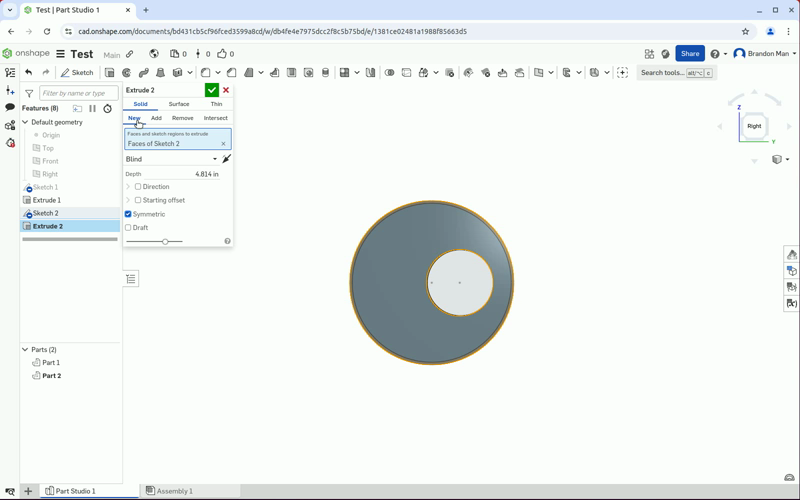
key(enter)
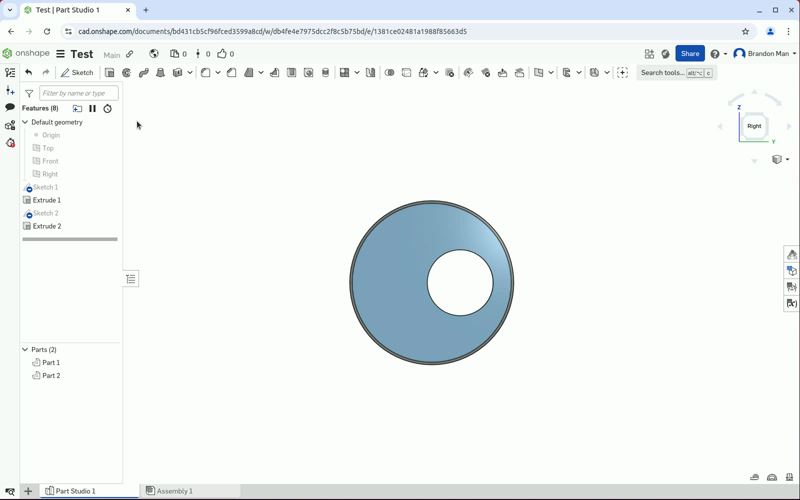
key(shift+h)
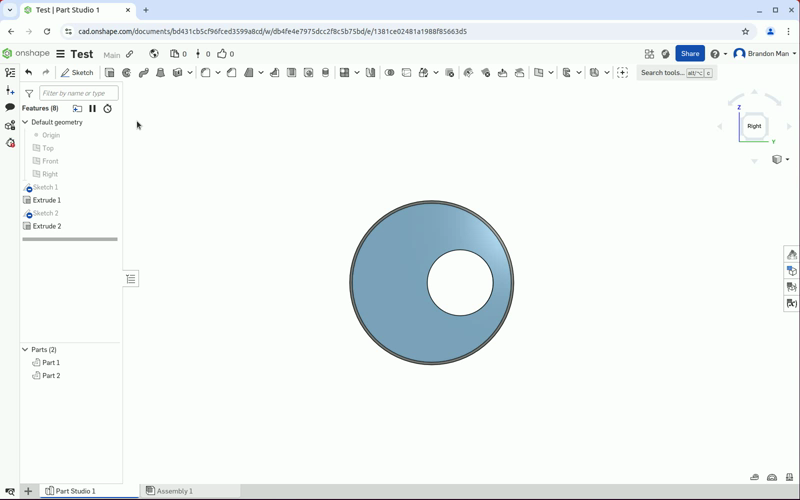
key(shift+h)
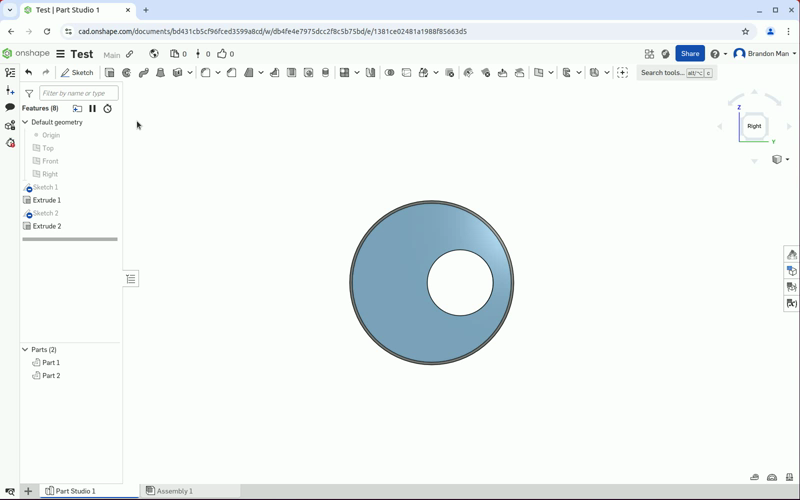
mouse_move(73, 189)
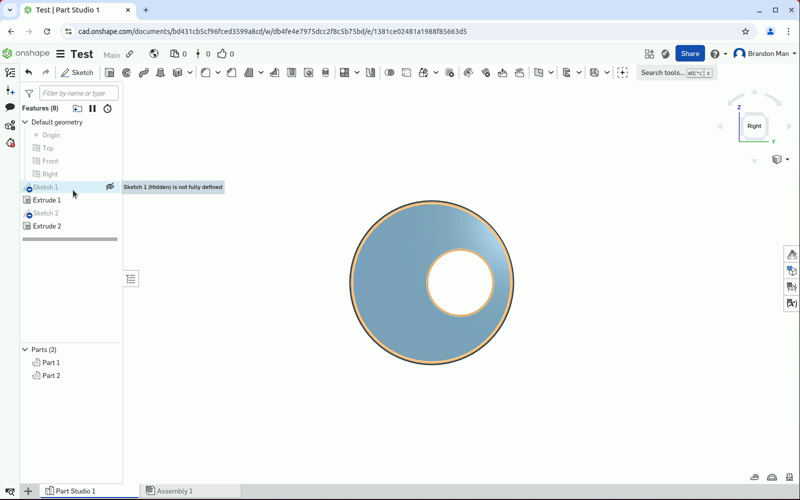
click(73, 189)
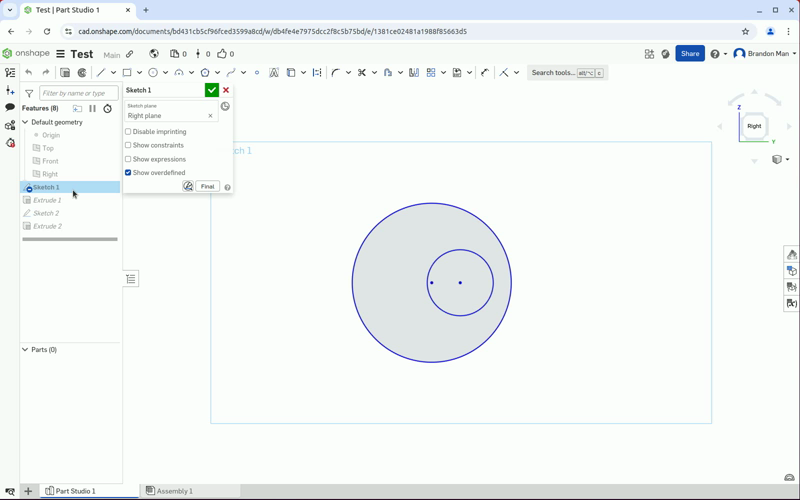
mouse_move(229, 92)
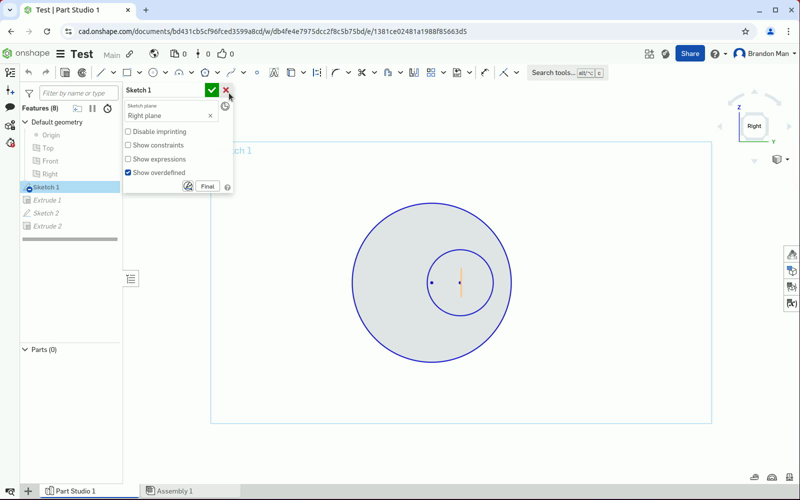
click(229, 92)
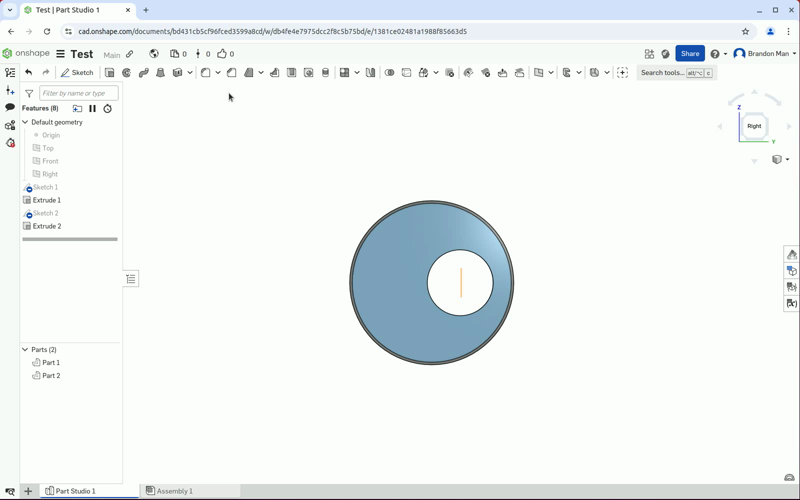
mouse_move(541, 75)
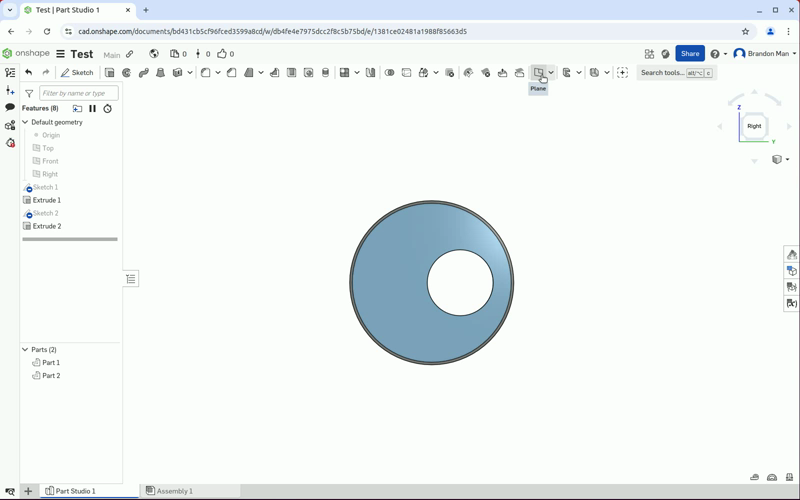
click(541, 75)
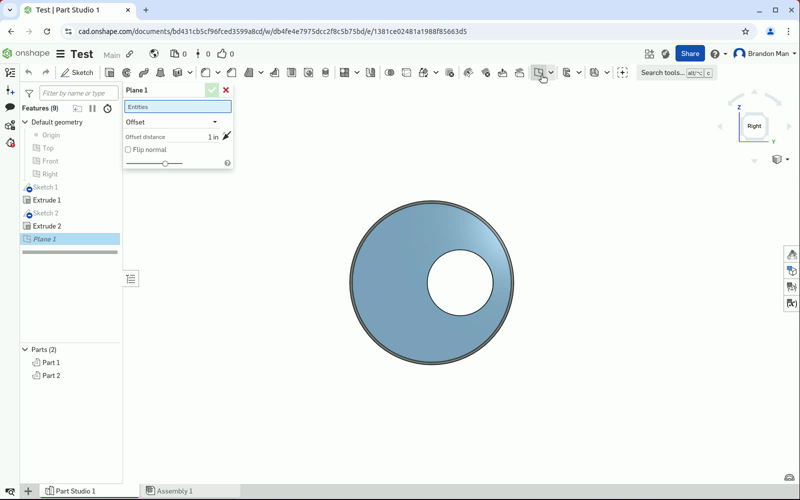
mouse_move(73, 176)
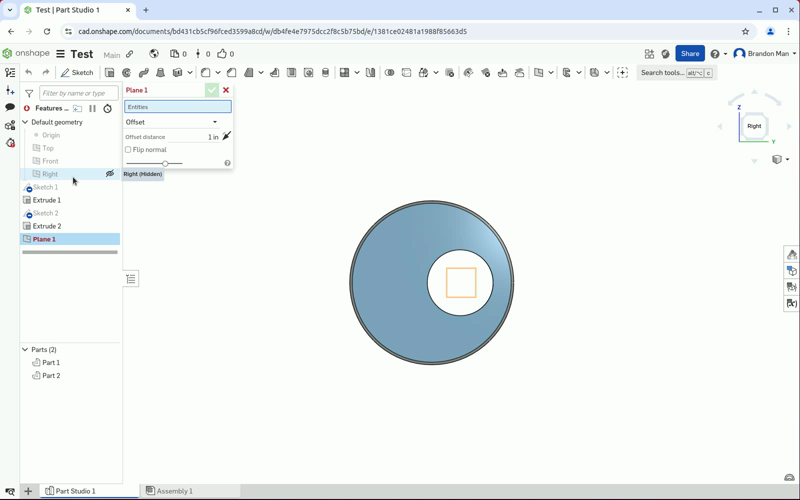
click(73, 176)
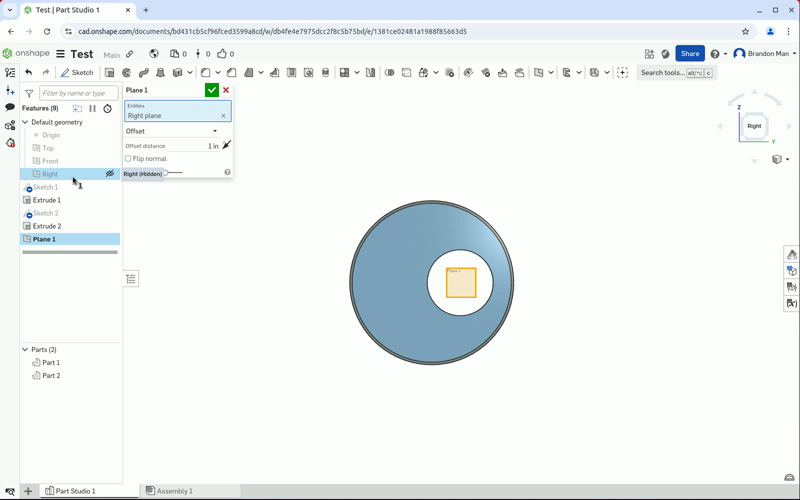
key(tab, 2)
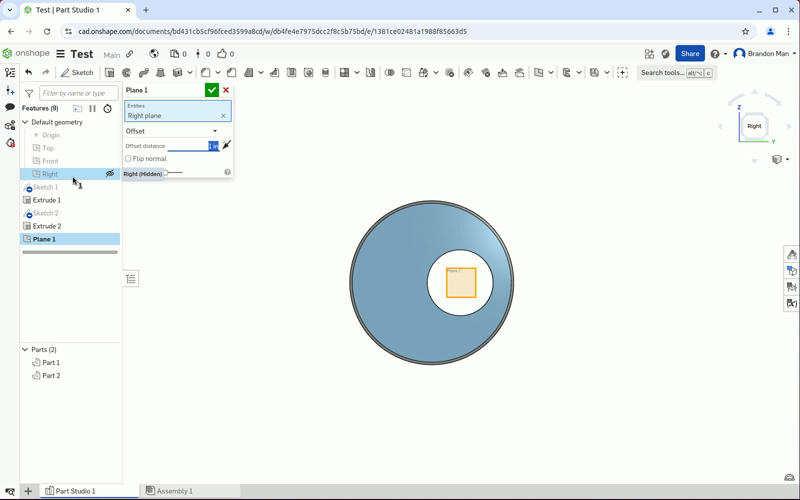
text(3.605)
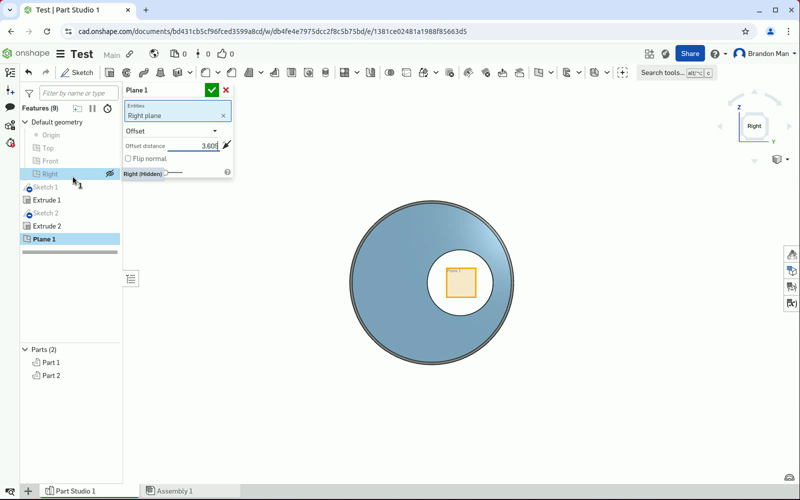
key(enter, 2)
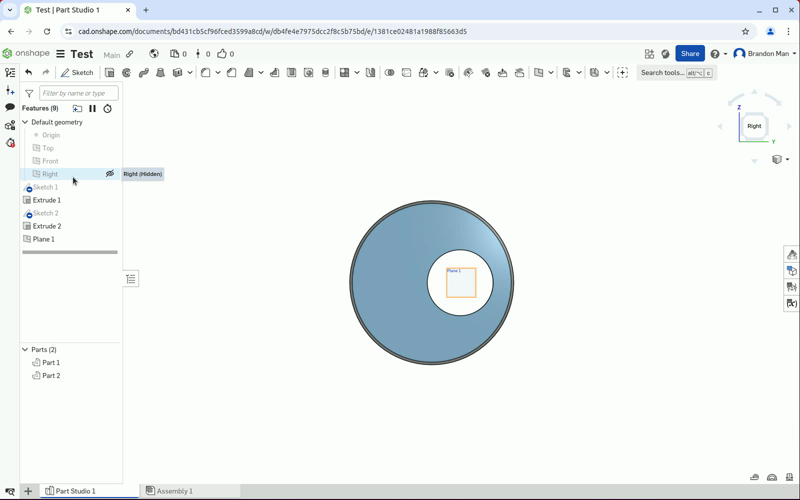
key(shift+s)
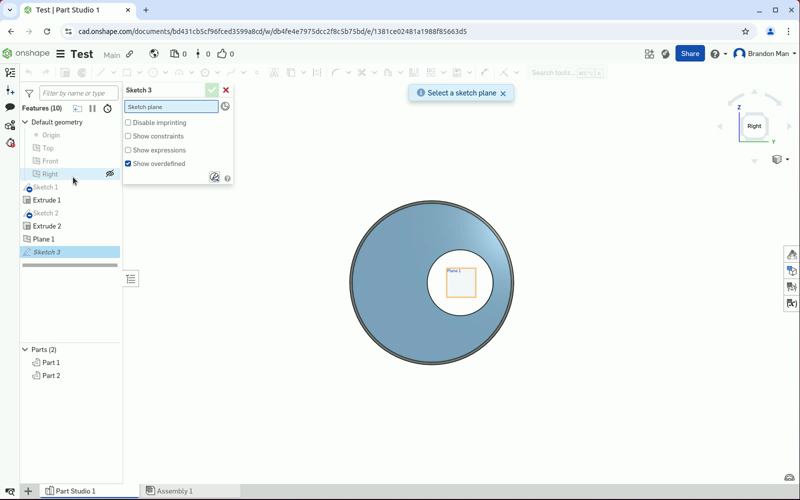
mouse_move(73, 241)
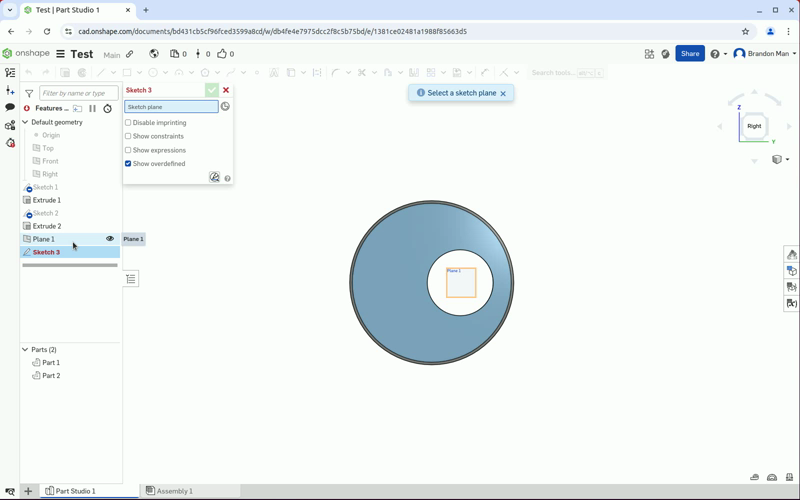
click(73, 241)
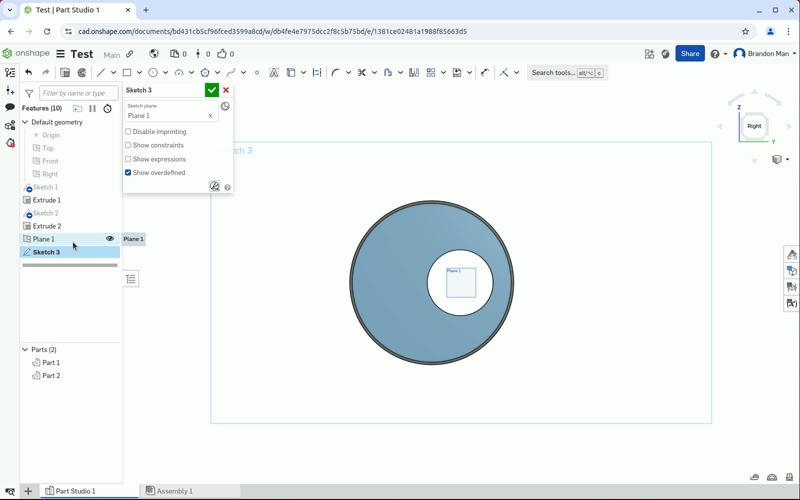
mouse_move(73, 352)
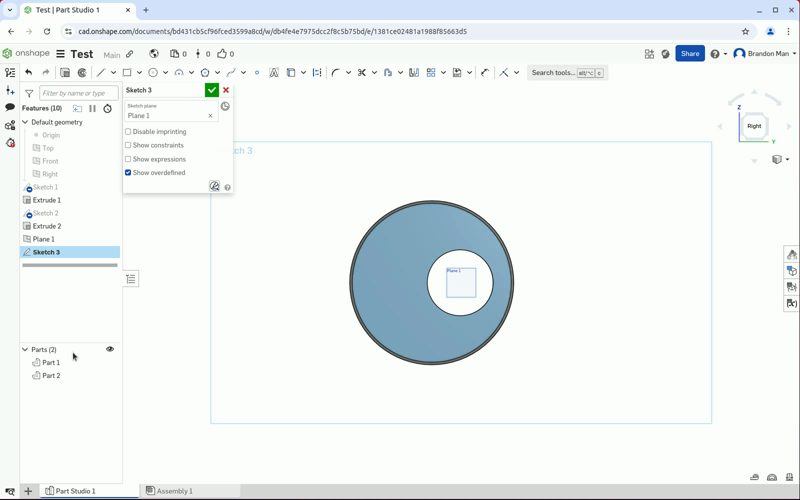
key(y)
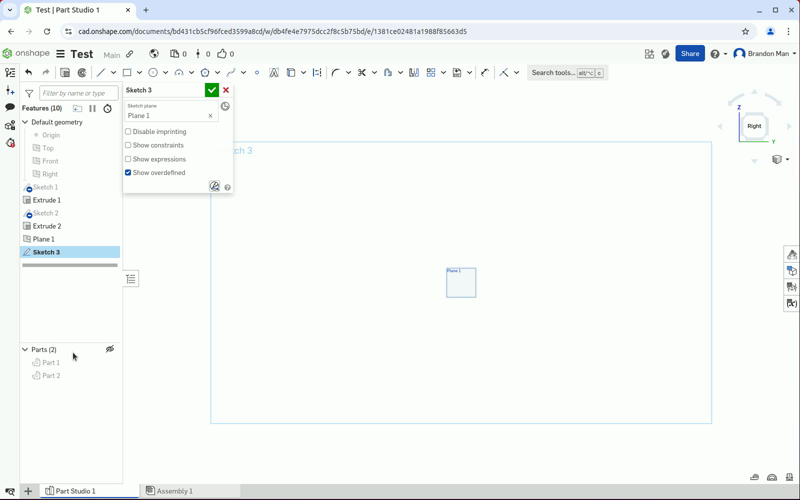
key(c)
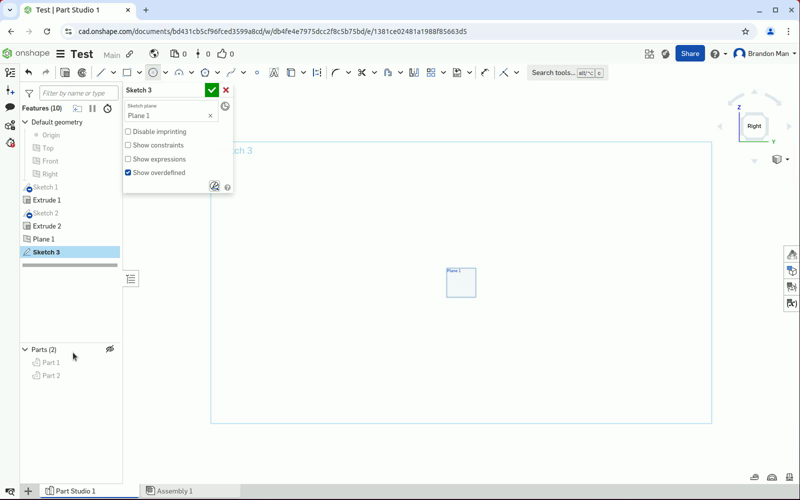
key_down(shift)
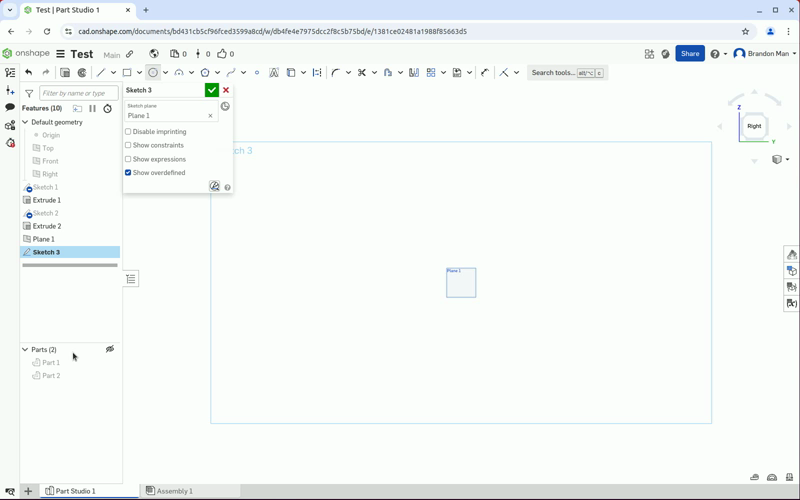
mouse_move(461, 282)
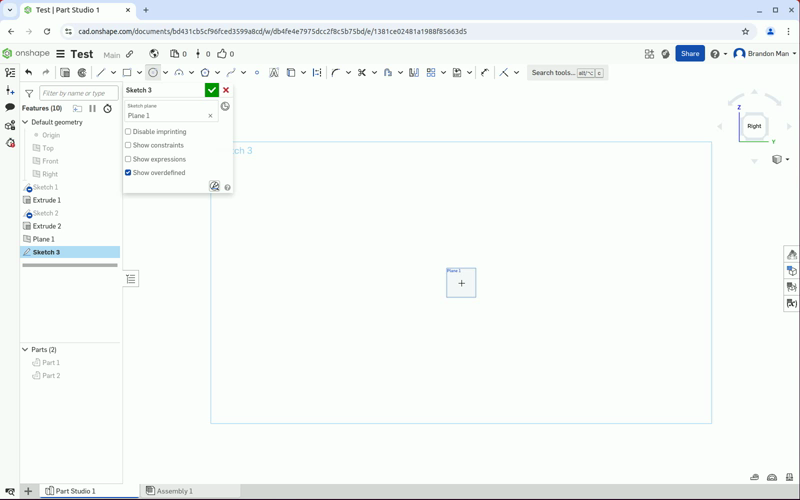
click(461, 282)
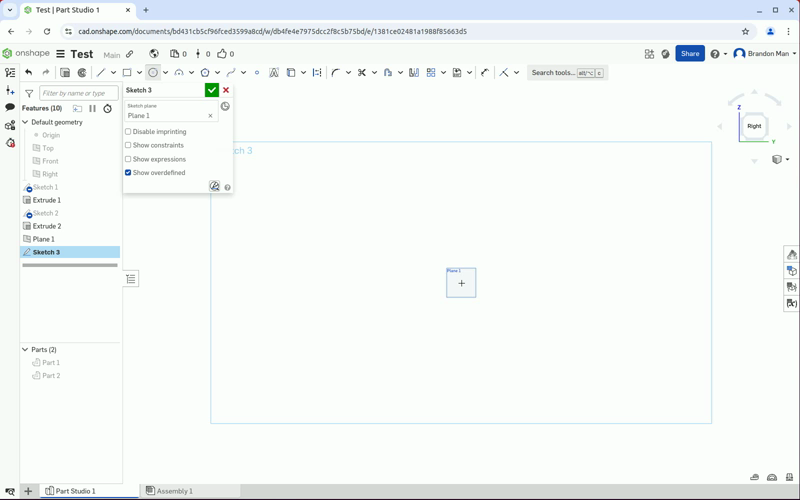
key_up(shift)
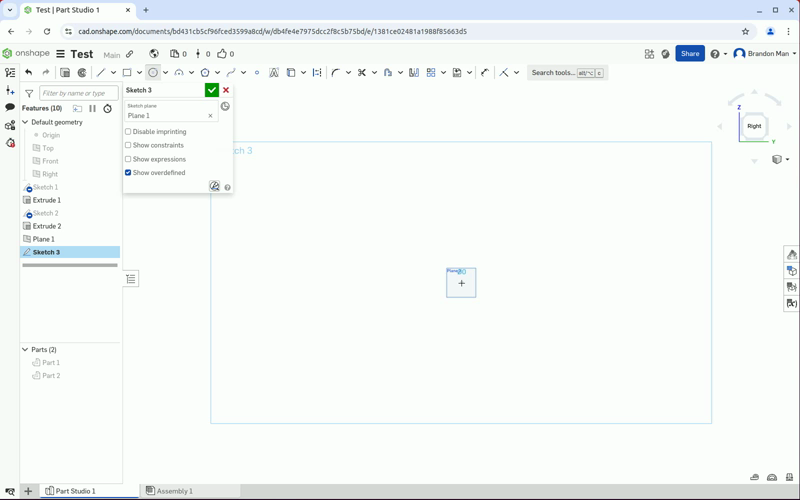
mouse_move(507, 282)
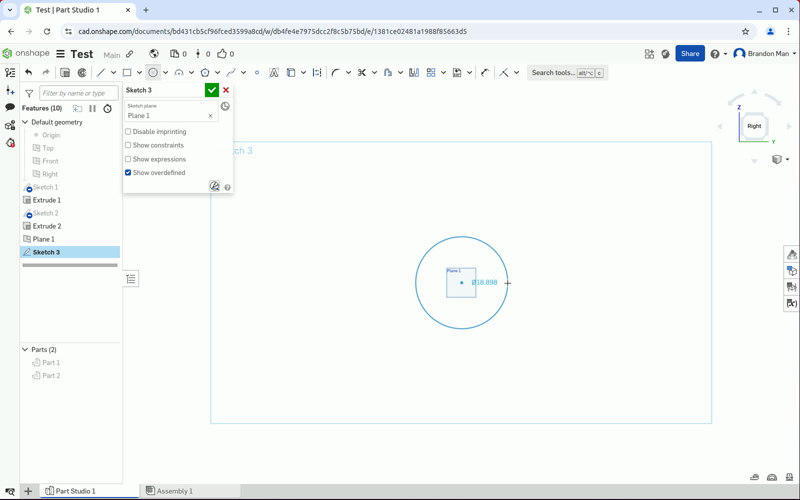
click(507, 282)
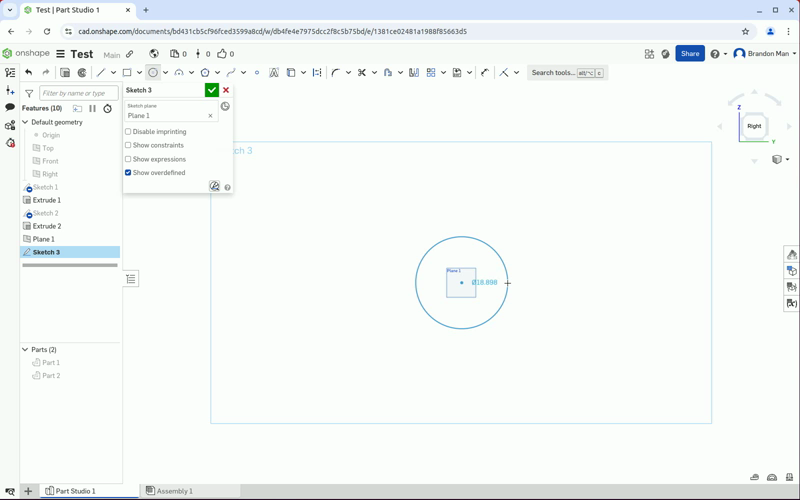
key(esc)
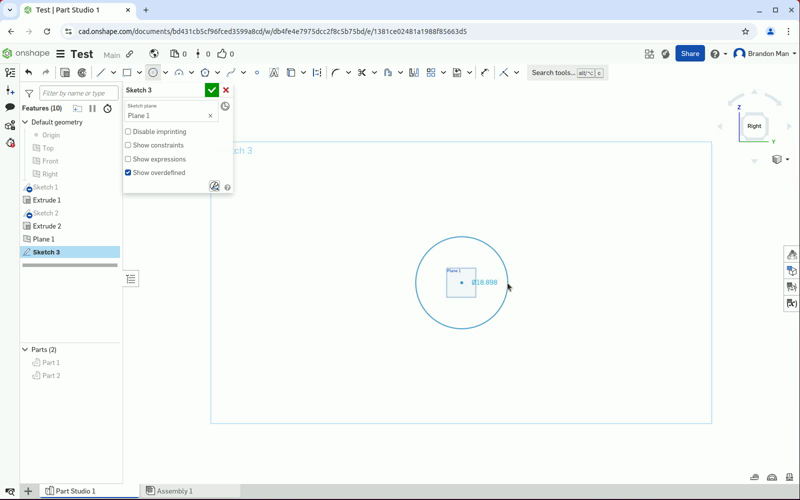
key(c)
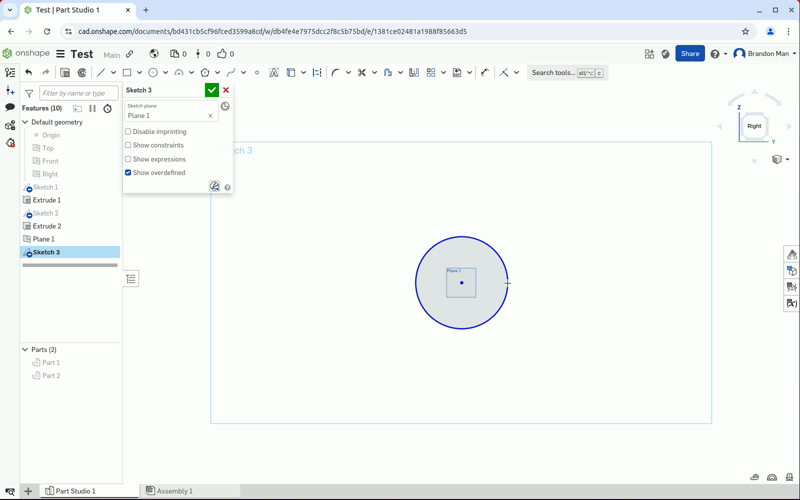
key_down(shift)
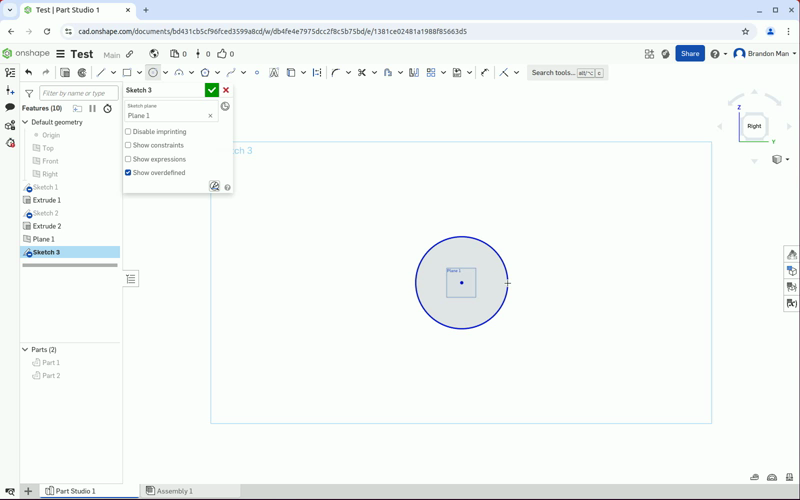
mouse_move(461, 282)
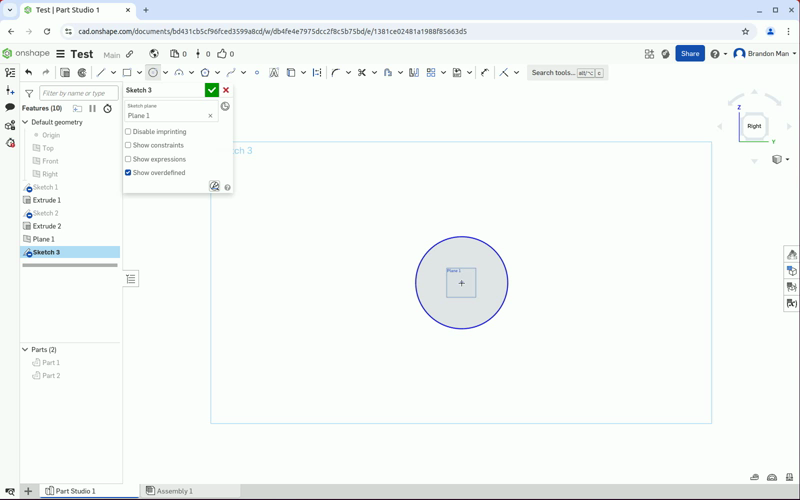
click(461, 282)
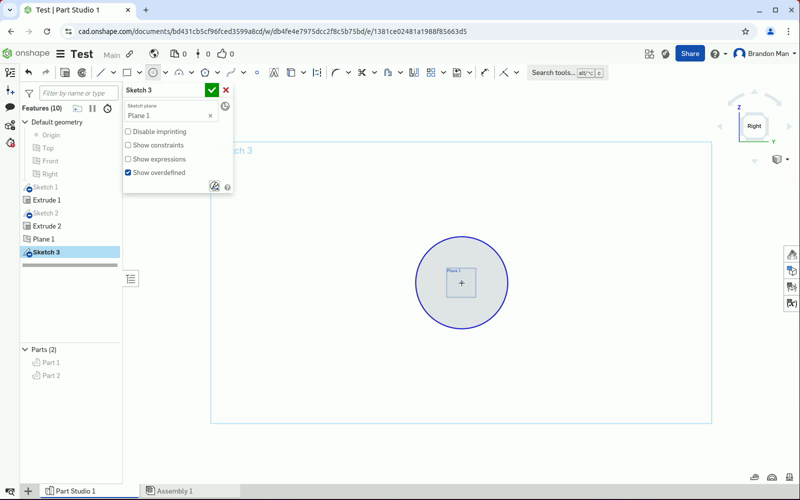
key_up(shift)
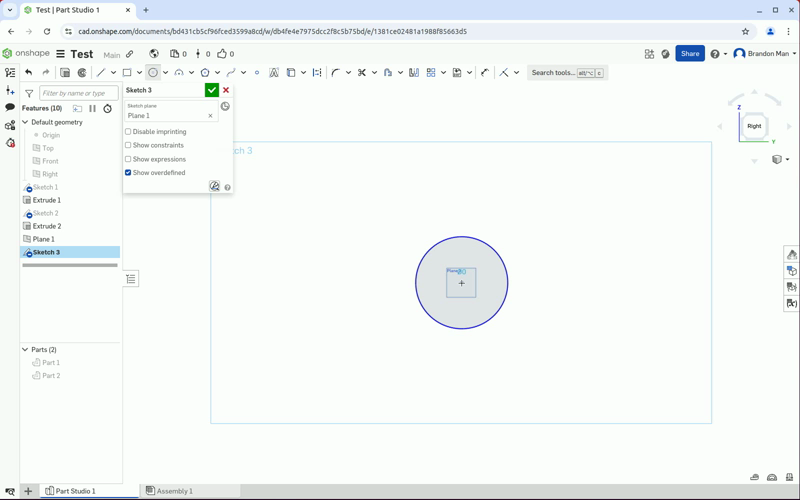
mouse_move(496, 282)
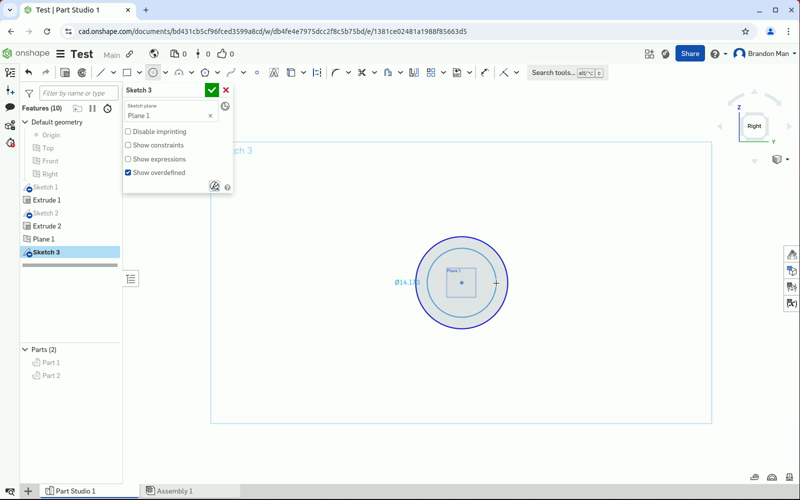
click(496, 282)
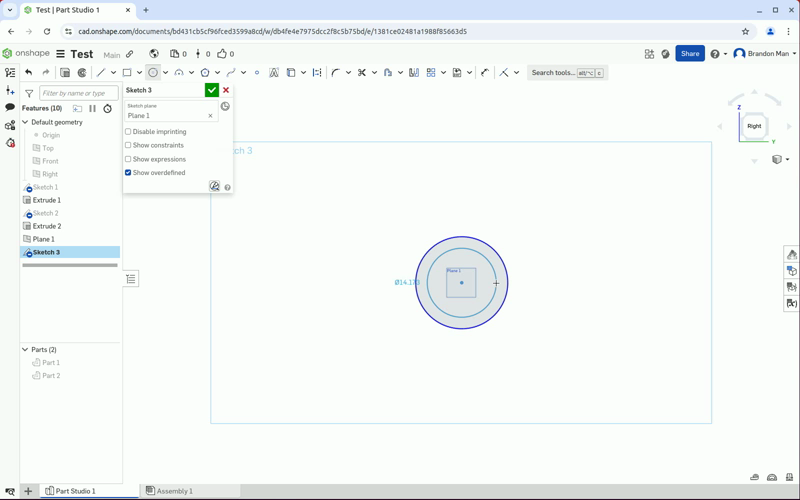
key(esc)
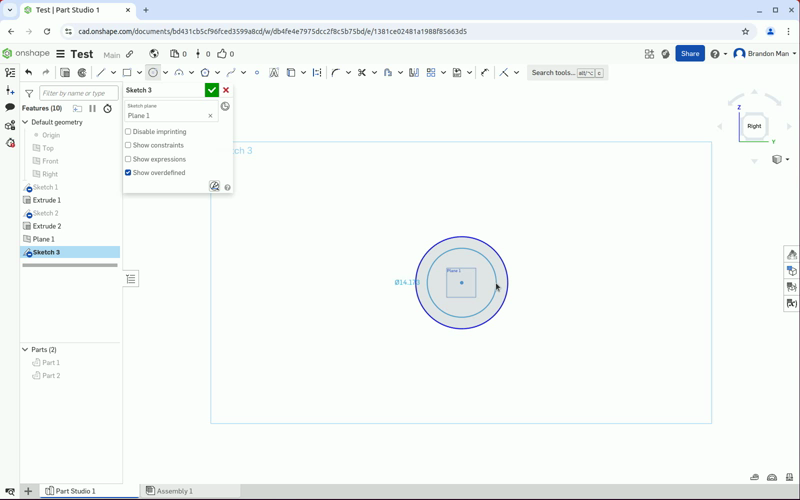
mouse_move(504, 287)
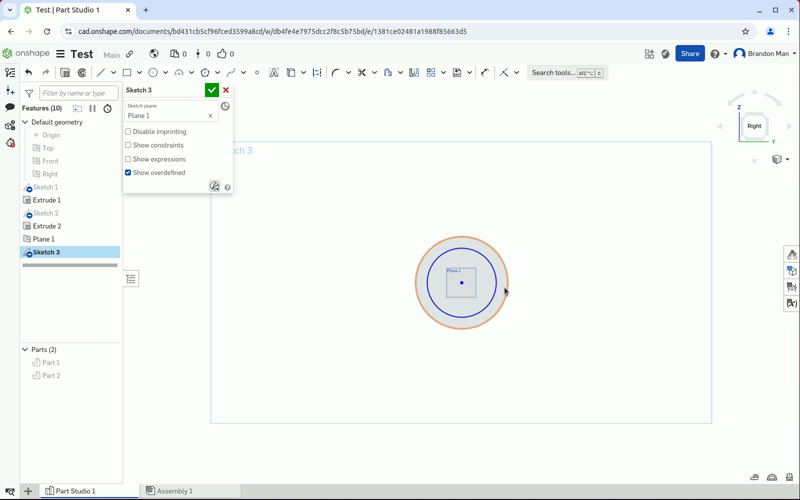
click(504, 287)
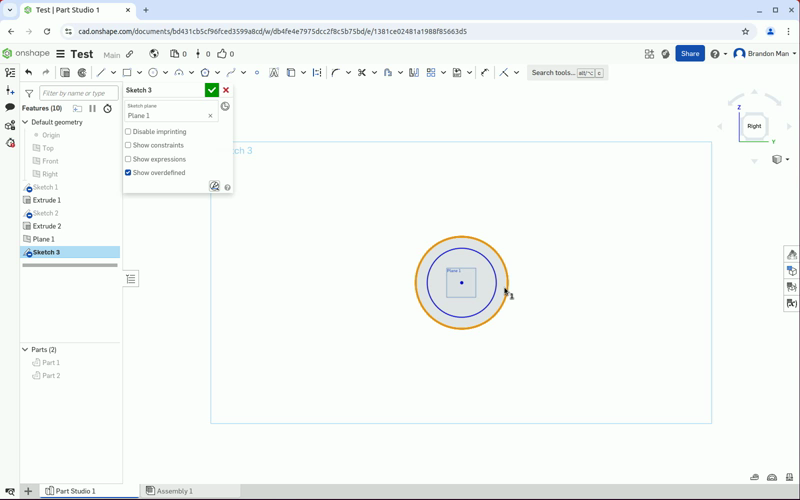
mouse_move(73, 352)
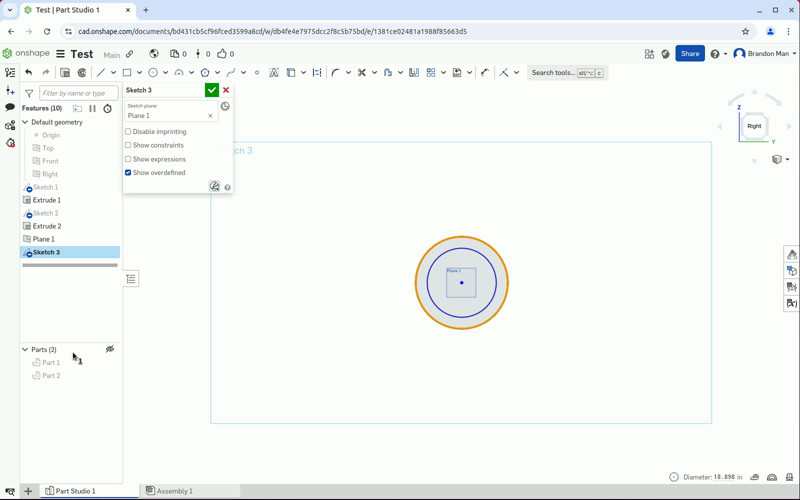
key(shift+y)
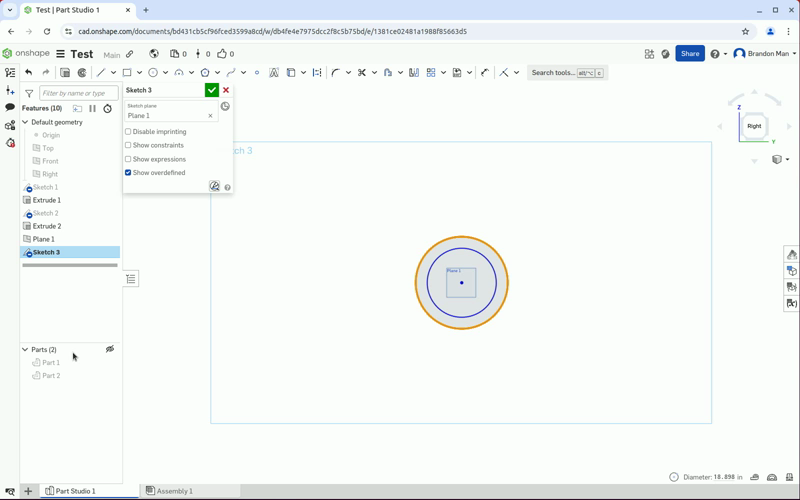
key(shift+e)
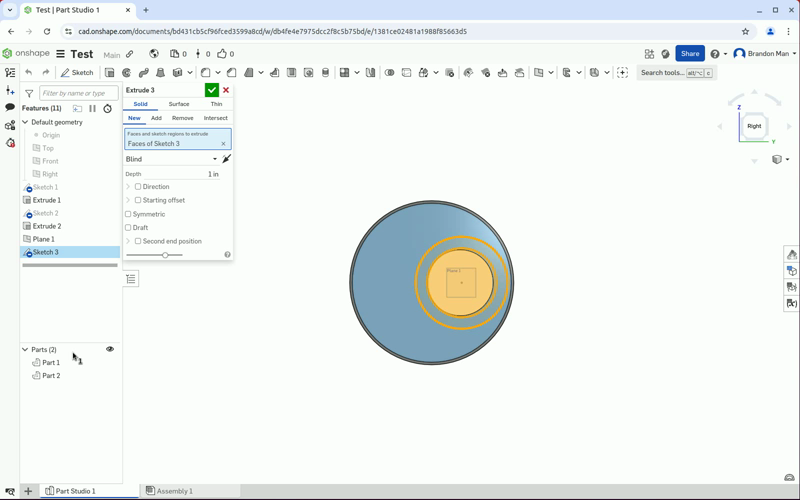
mouse_move(143, 106)
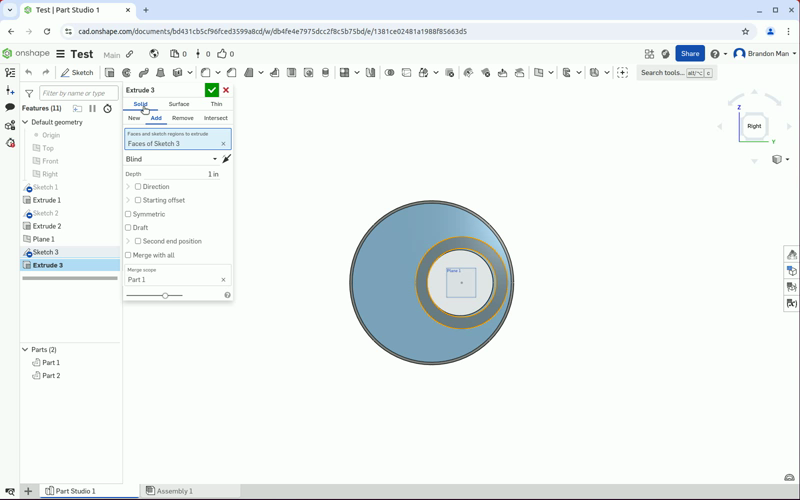
click(143, 106)
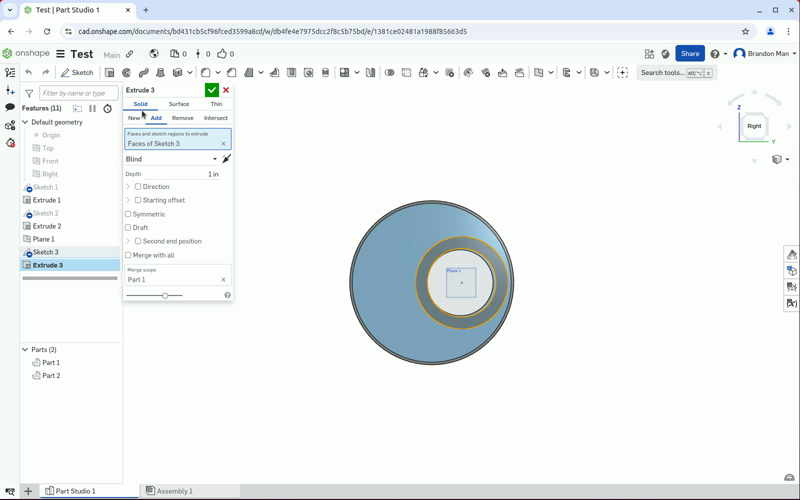
mouse_move(137, 120)
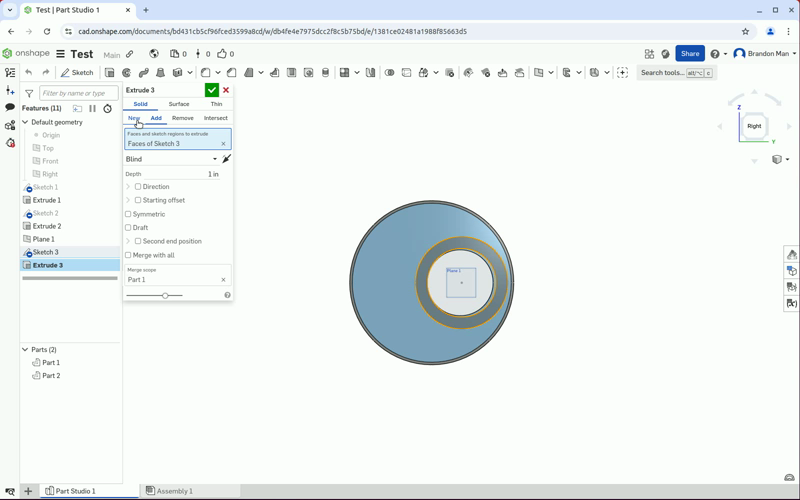
click(137, 120)
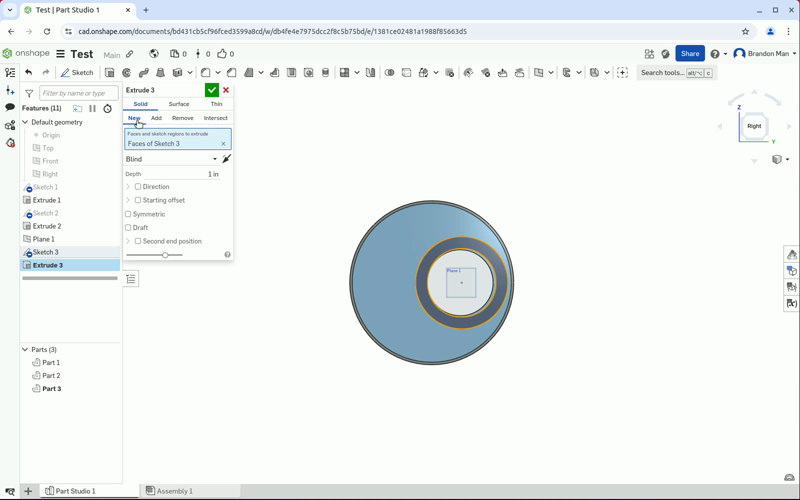
key(tab, 4)
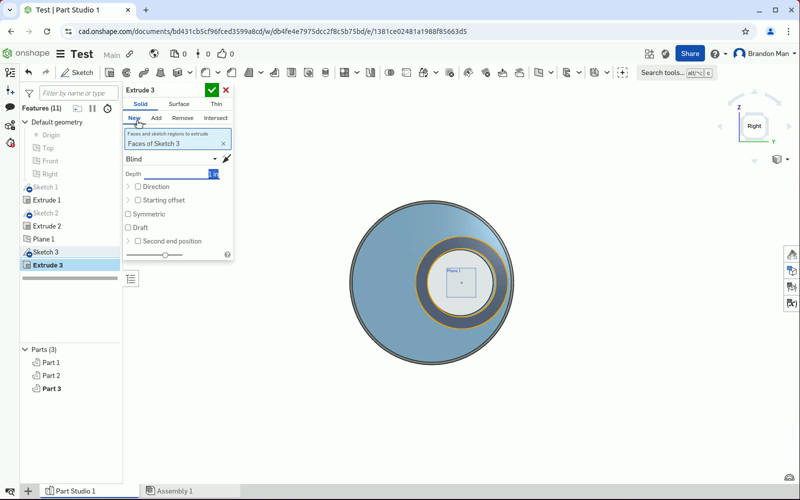
text(2.407)
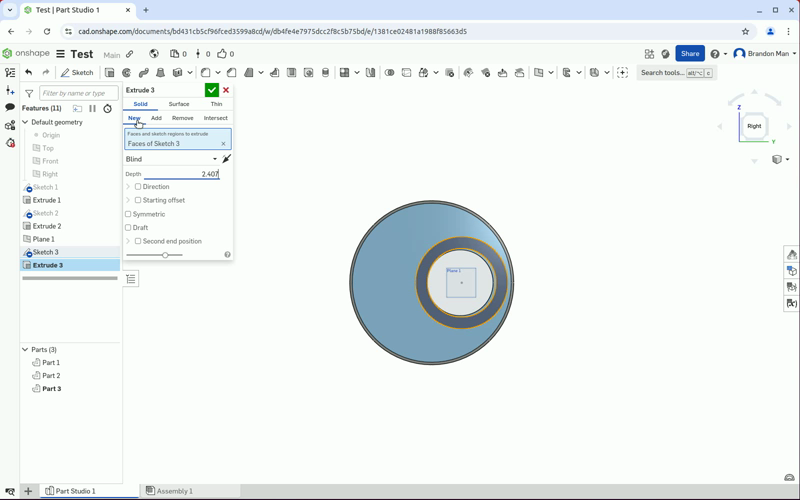
key(tab, 3)
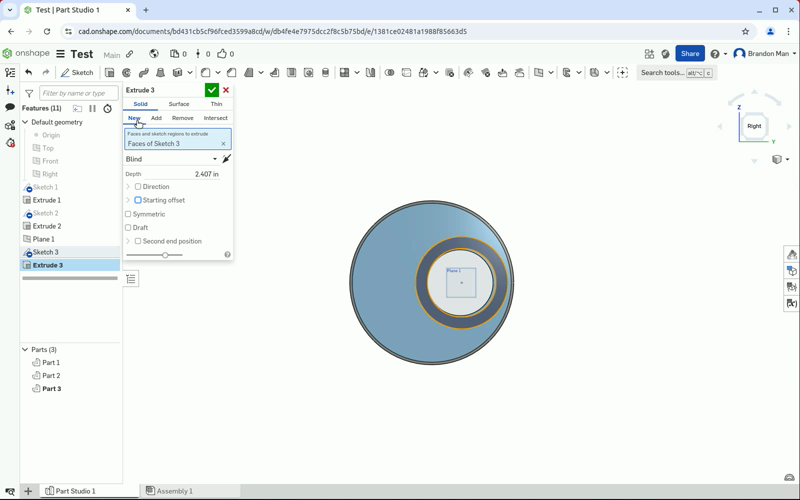
key(tab, 2)
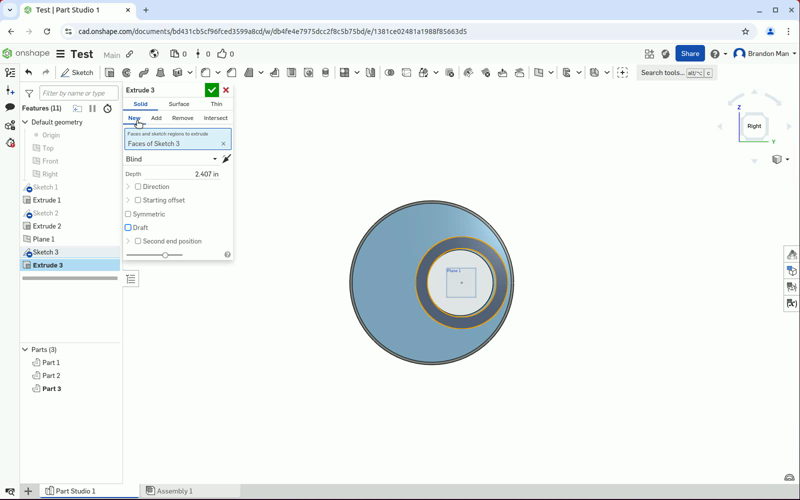
key(space)
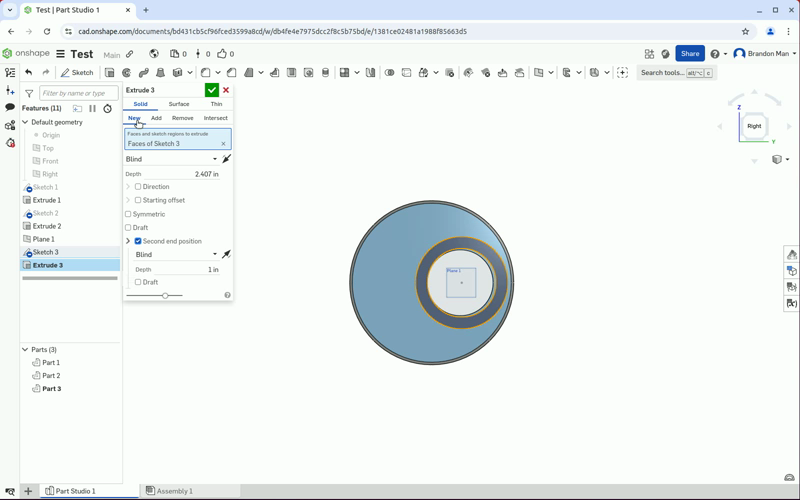
key(tab, 3)
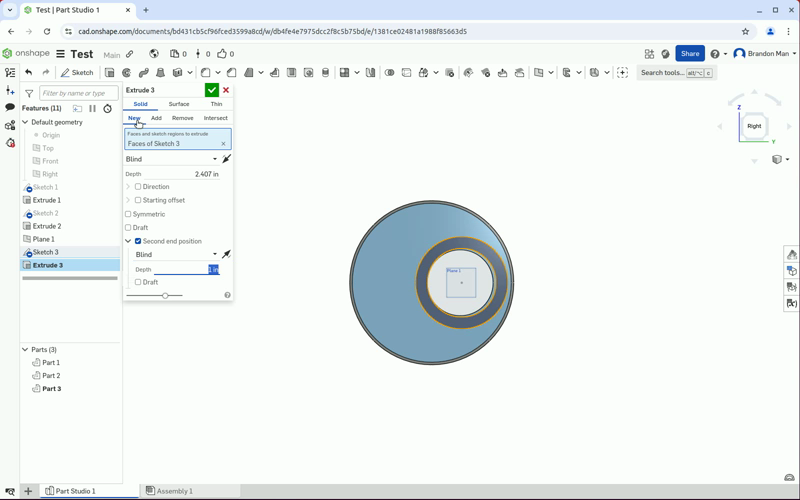
text(8.425)
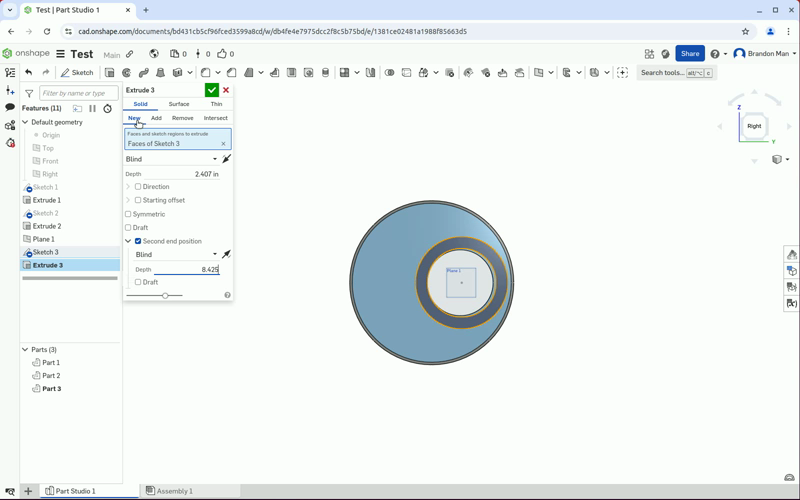
key(enter)
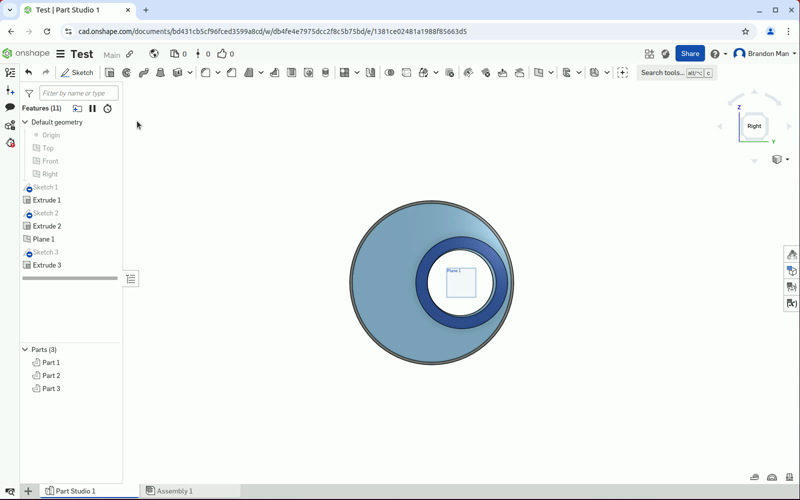
key(shift+h)
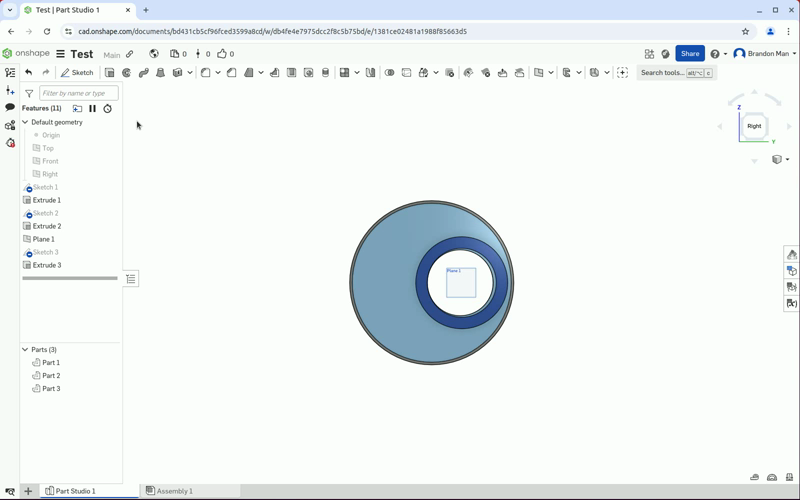
key(shift+h)
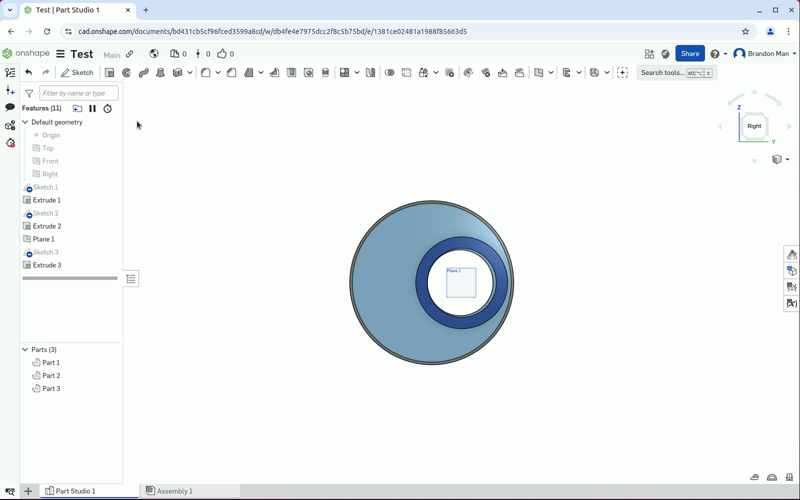
mouse_move(73, 189)
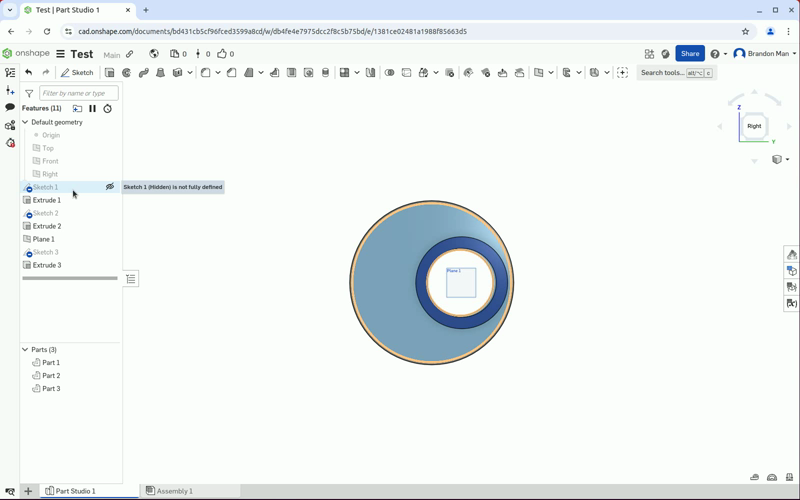
click(73, 189)
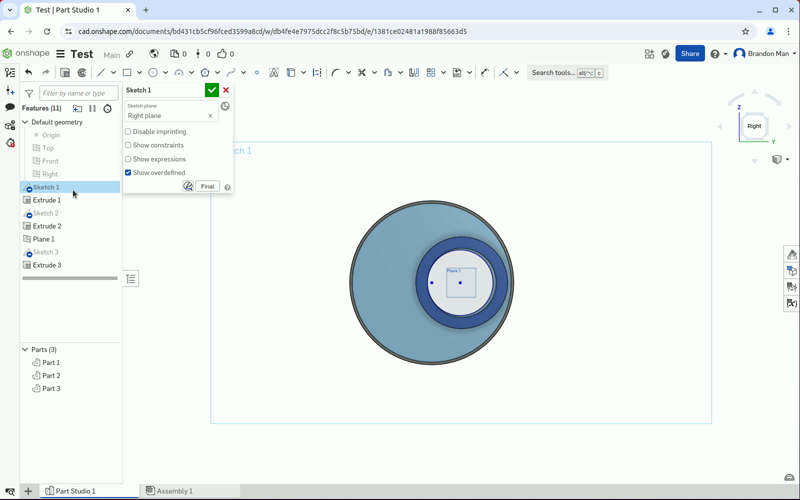
mouse_move(229, 92)
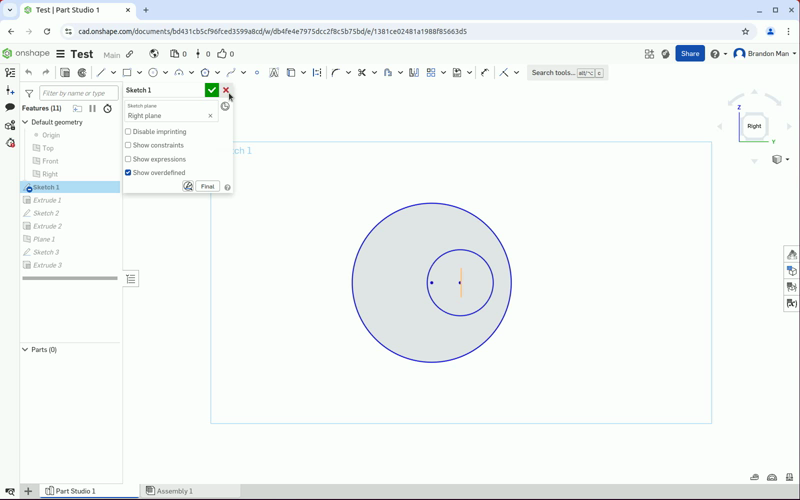
click(229, 92)
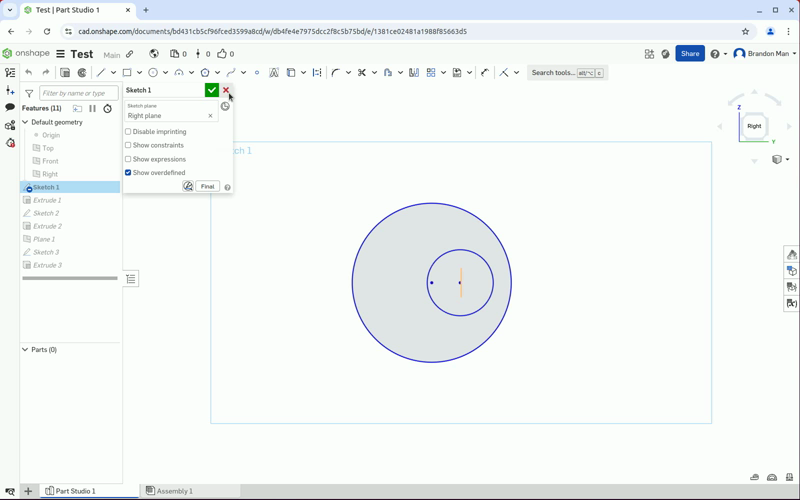
key(shift+s)
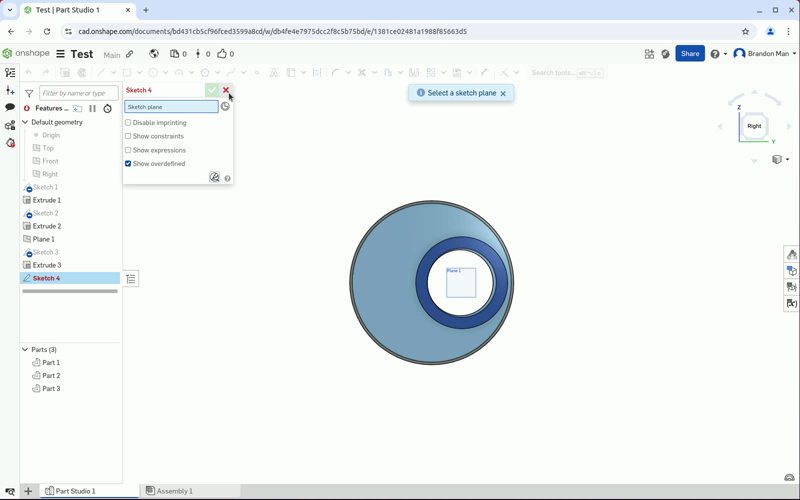
mouse_move(73, 241)
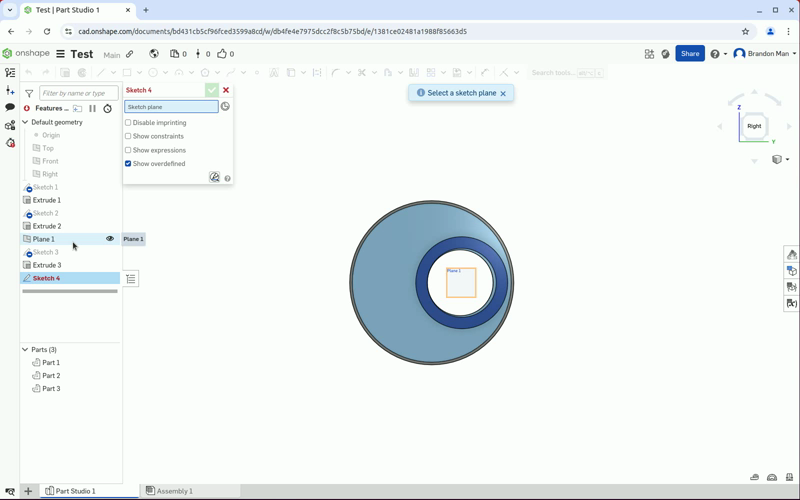
click(73, 241)
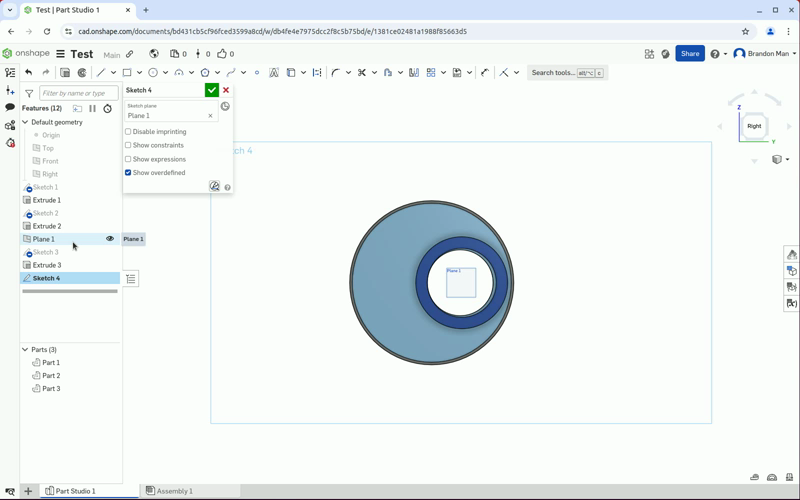
mouse_move(73, 352)
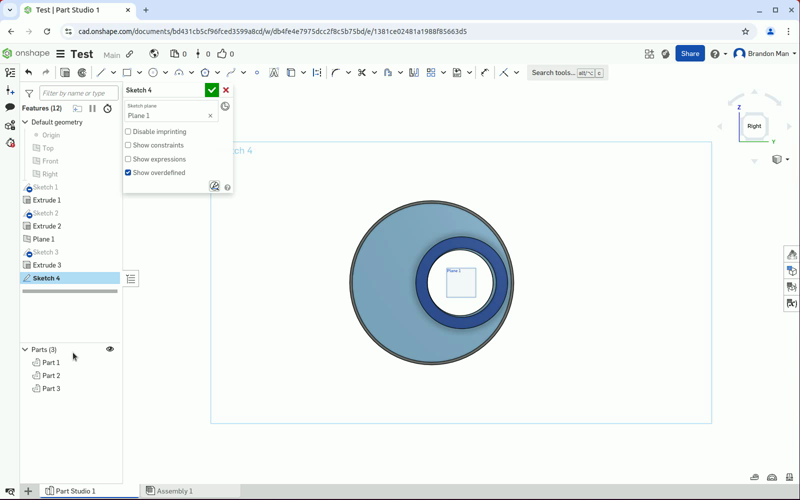
key(y)
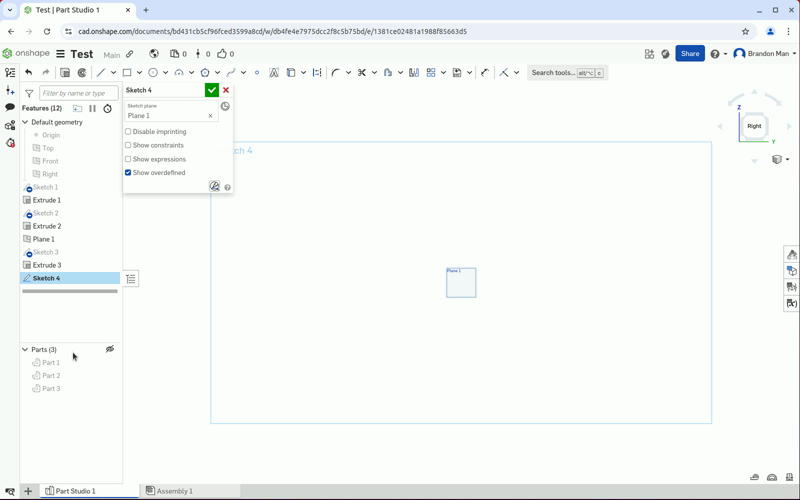
key(l)
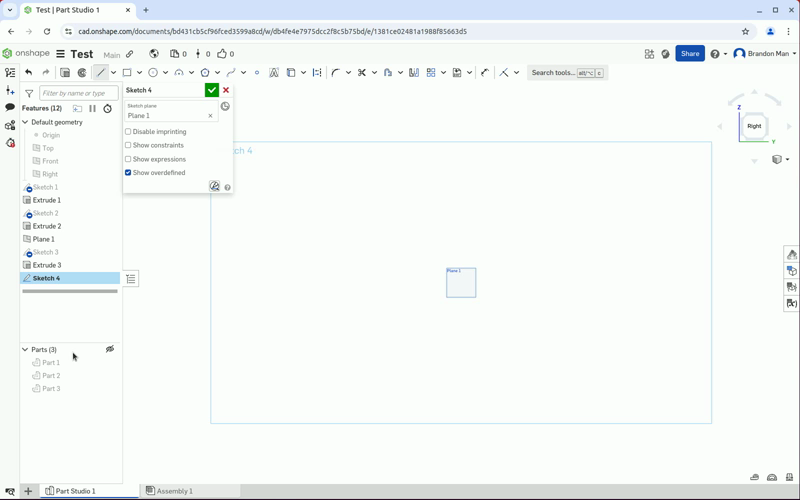
key_down(shift)
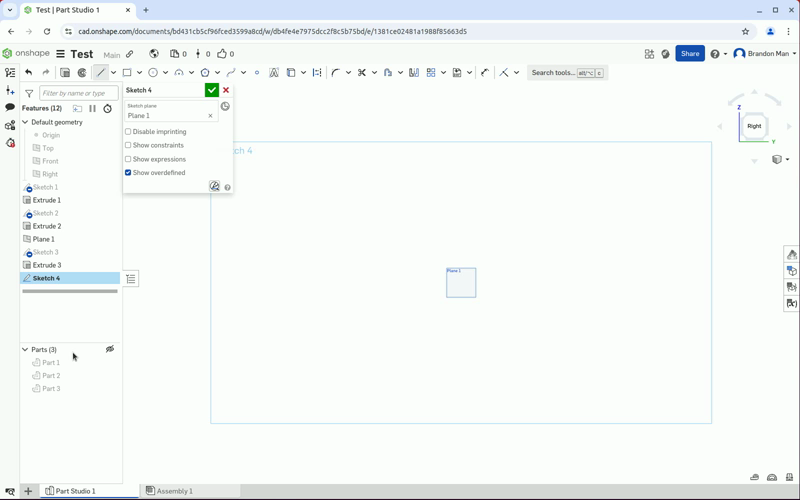
mouse_move(369, 273)
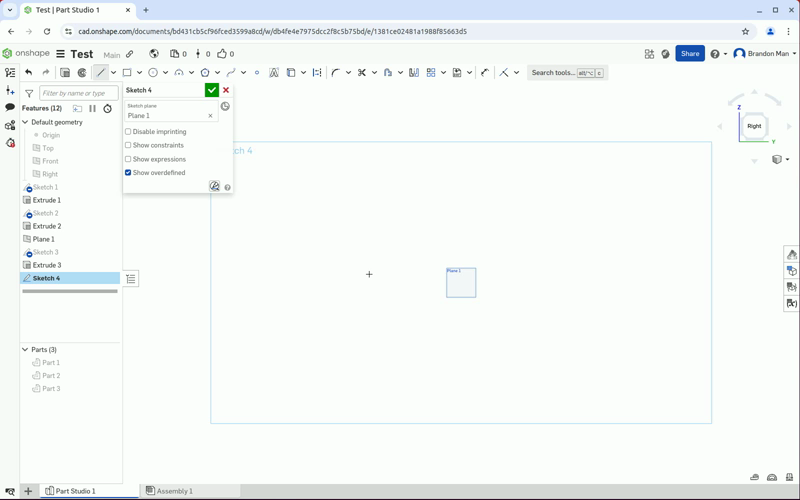
click(369, 273)
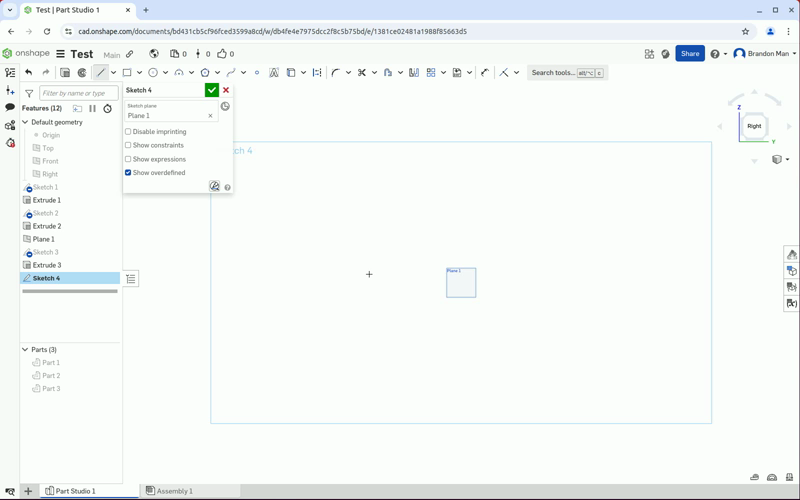
key_up(shift)
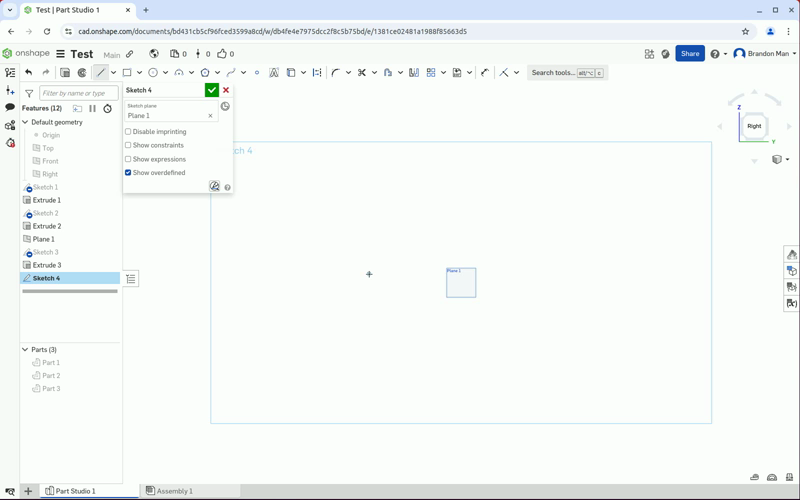
key_down(shift)
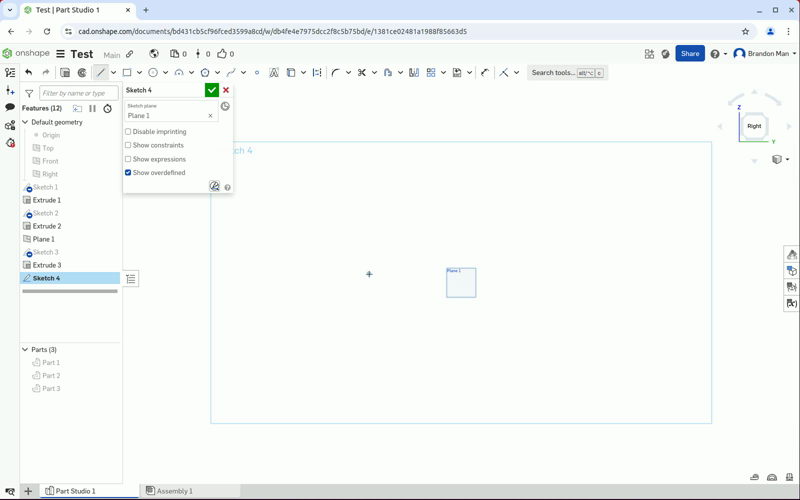
mouse_move(399, 273)
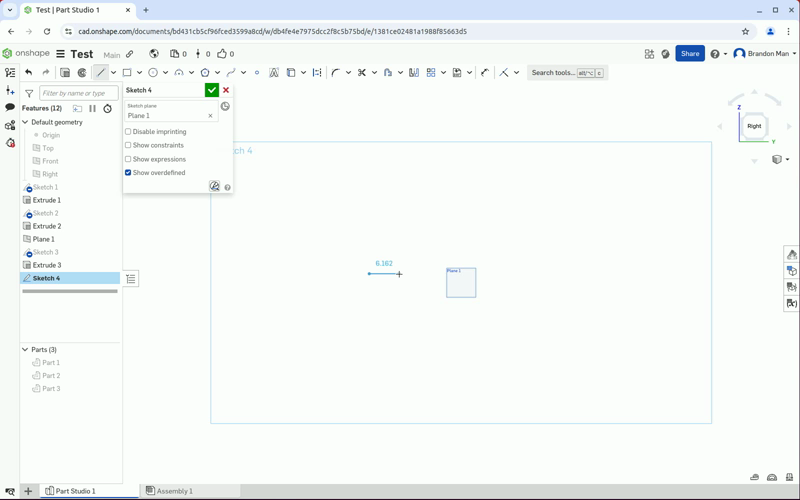
mouse_move(401, 273)
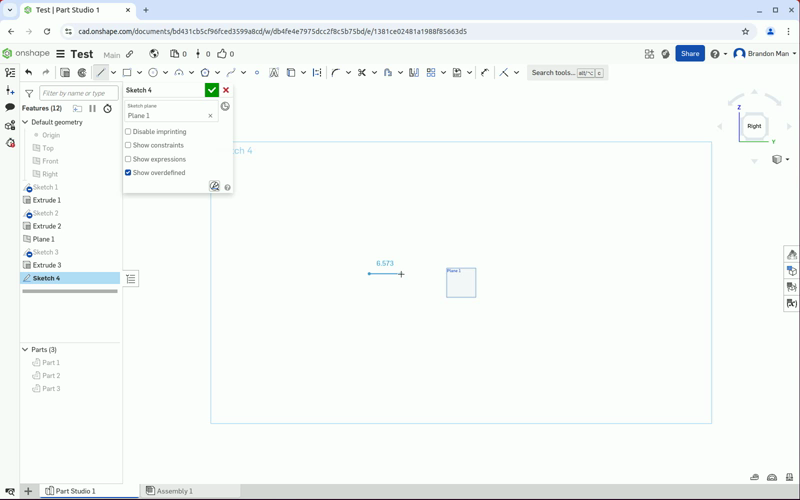
click(401, 273)
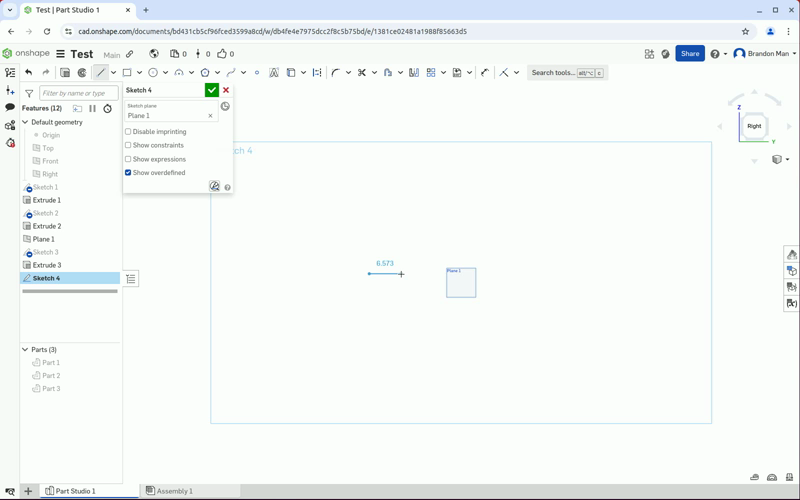
key_up(shift)
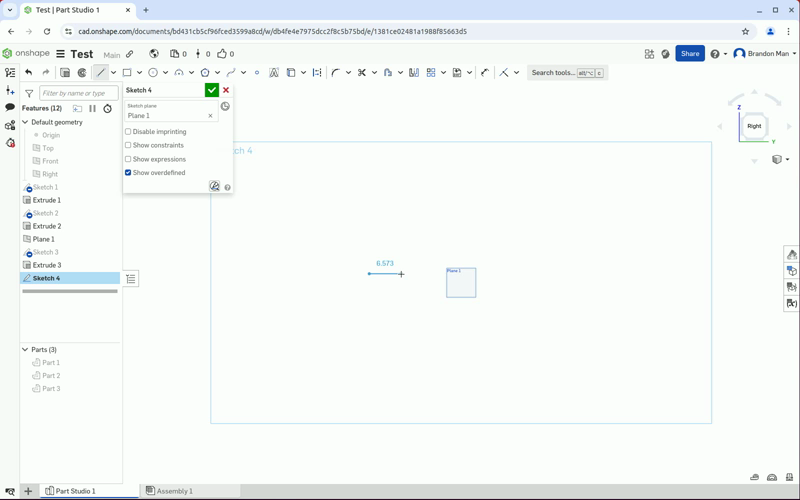
key(esc)
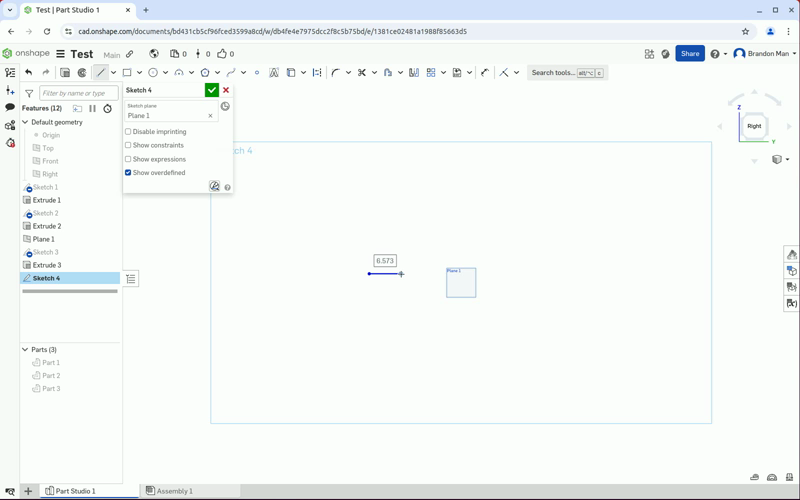
key(a)
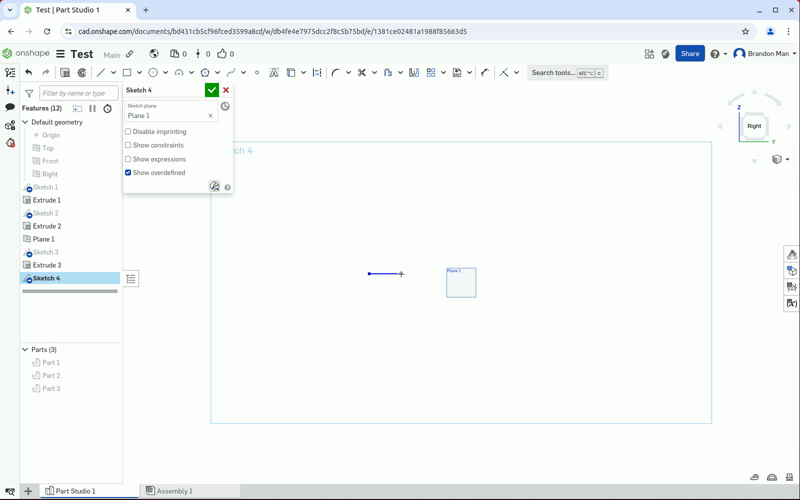
mouse_move(401, 273)
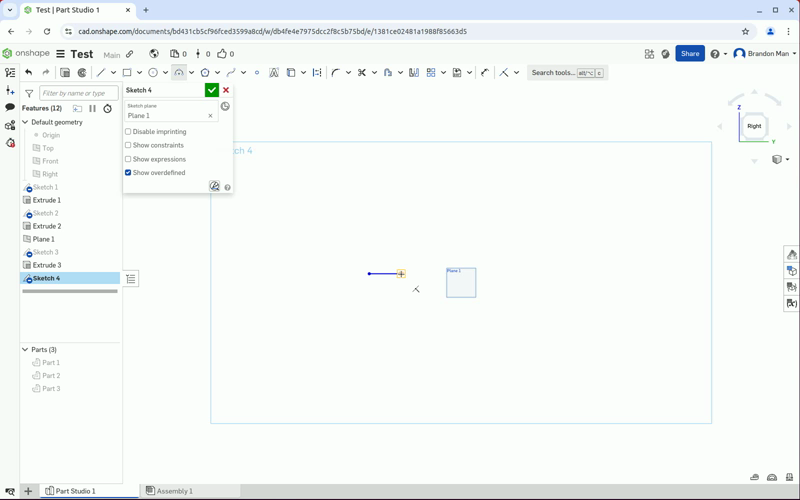
click(401, 273)
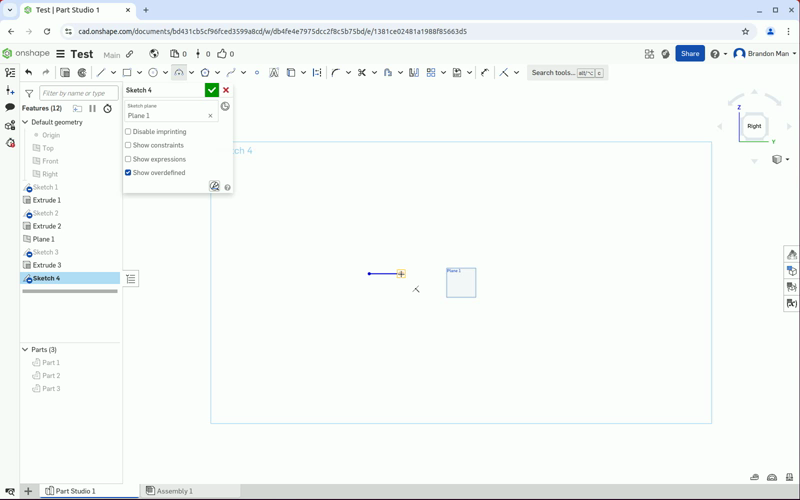
key_down(shift)
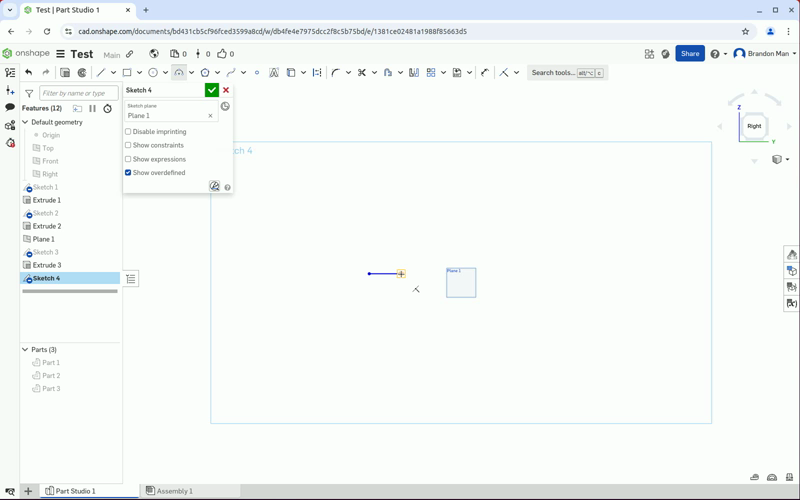
mouse_move(436, 226)
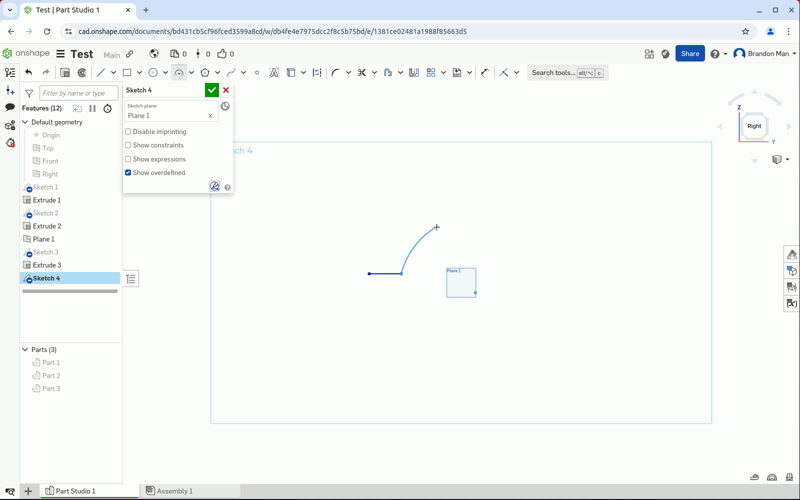
click(436, 226)
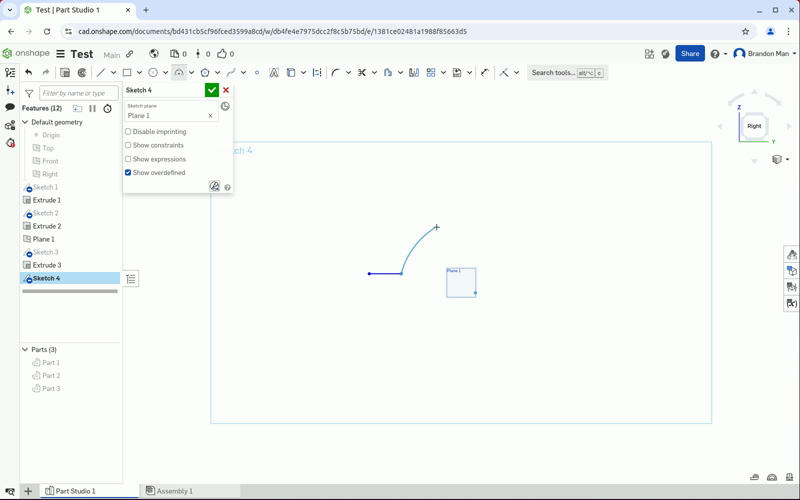
mouse_move(413, 245)
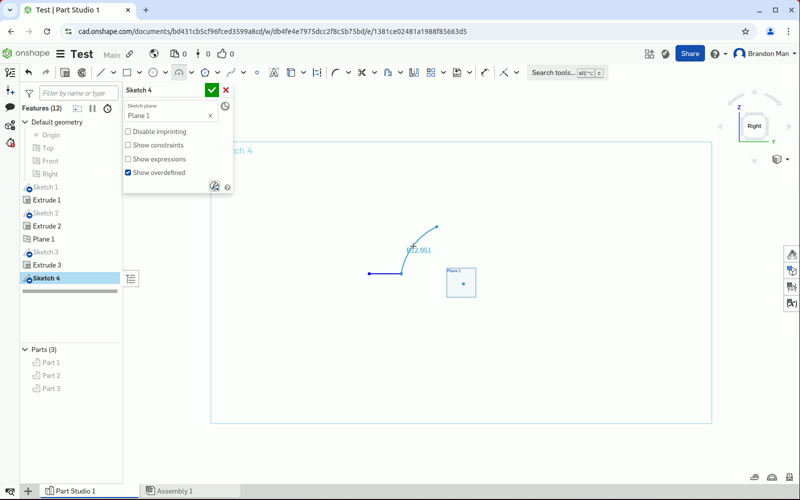
click(413, 245)
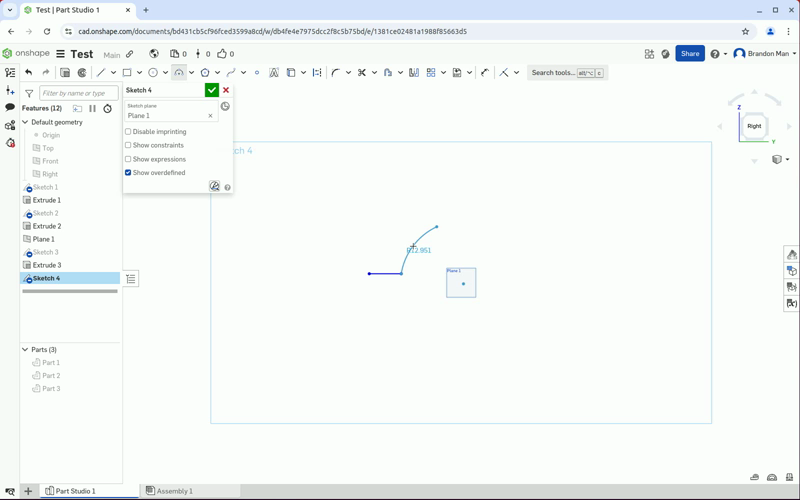
key_up(shift)
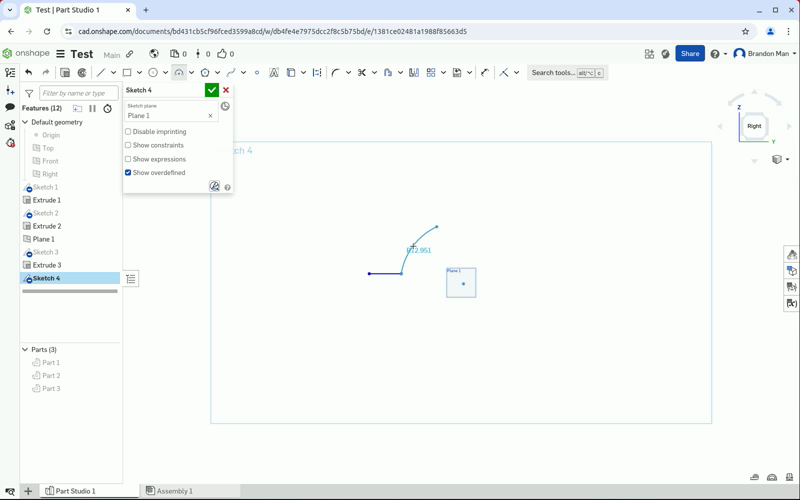
key(esc)
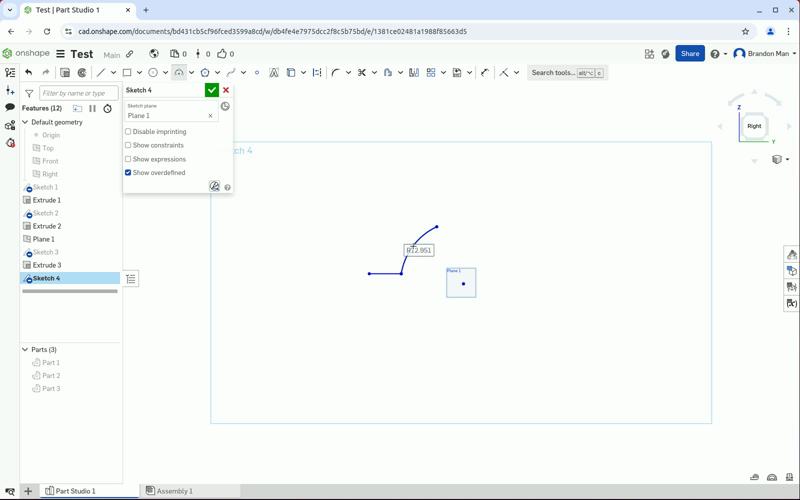
key(l)
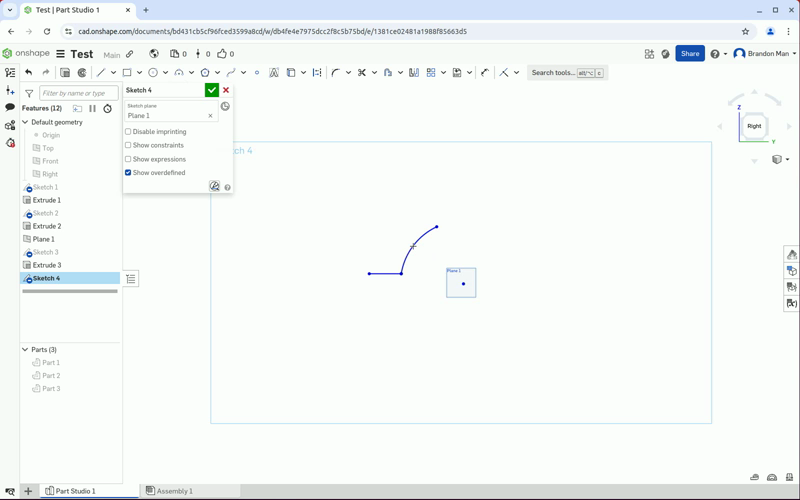
mouse_move(436, 226)
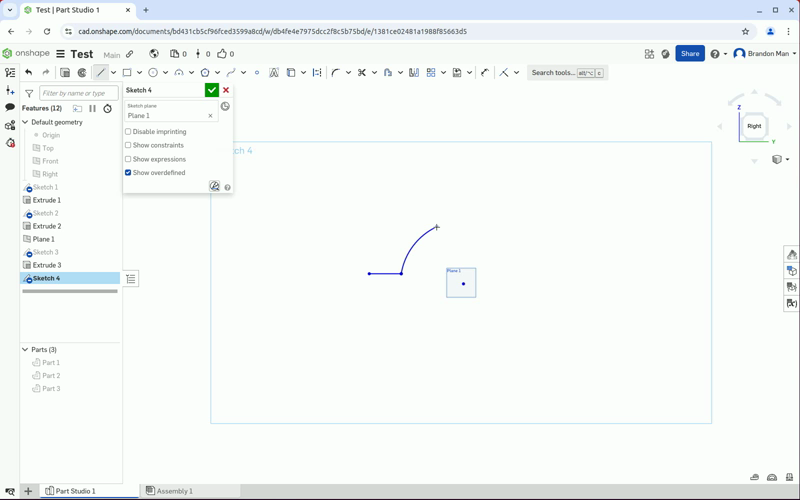
click(436, 226)
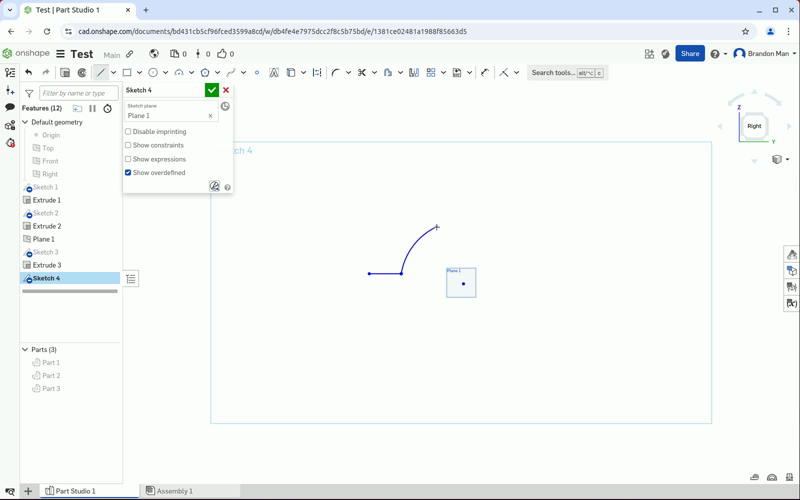
key_down(shift)
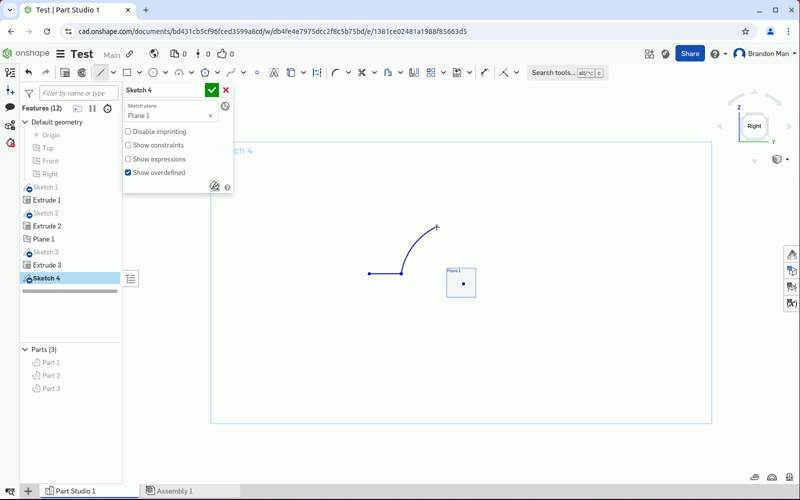
mouse_move(466, 226)
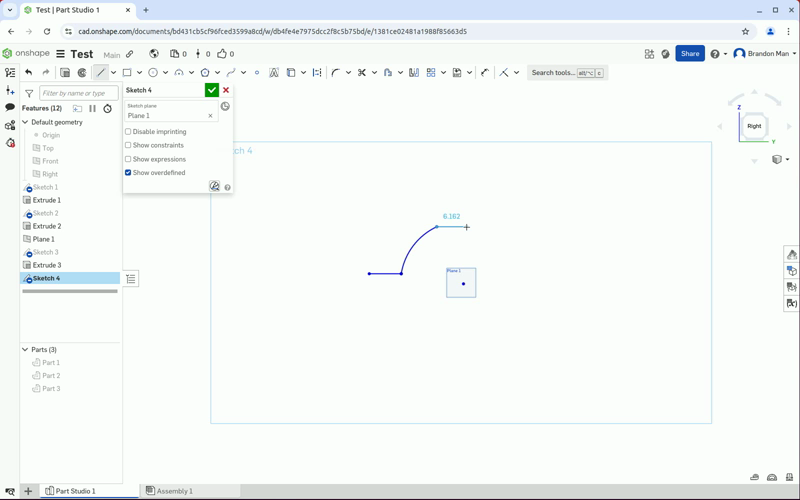
mouse_move(436, 219)
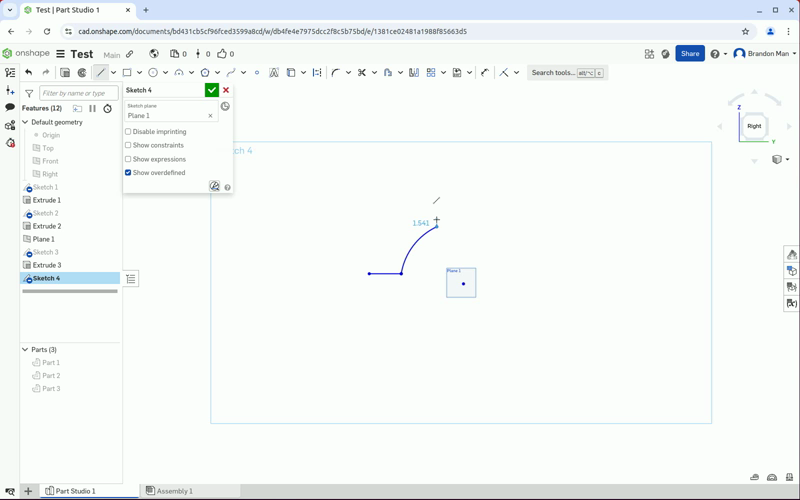
click(436, 219)
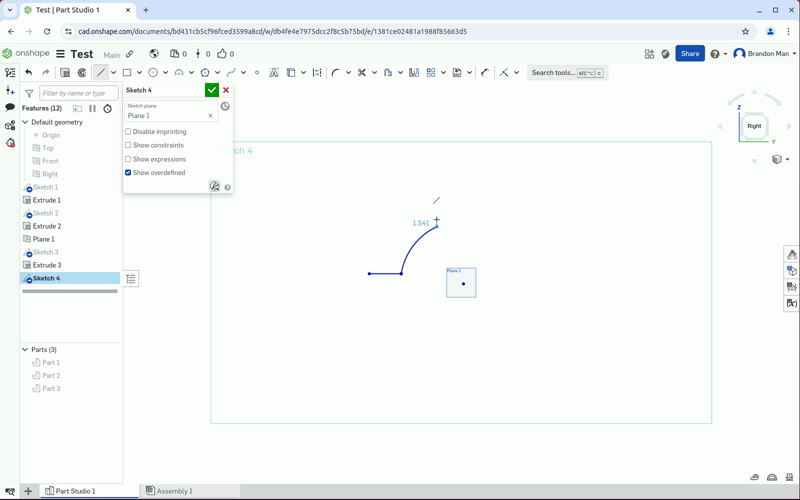
key_up(shift)
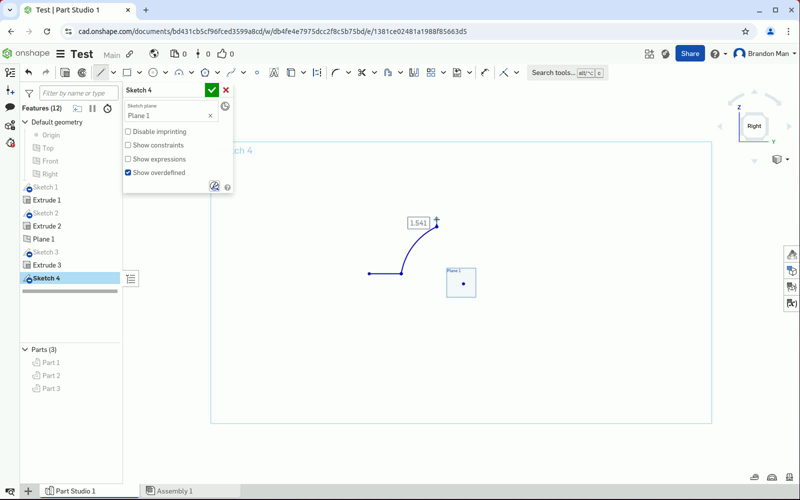
key(esc)
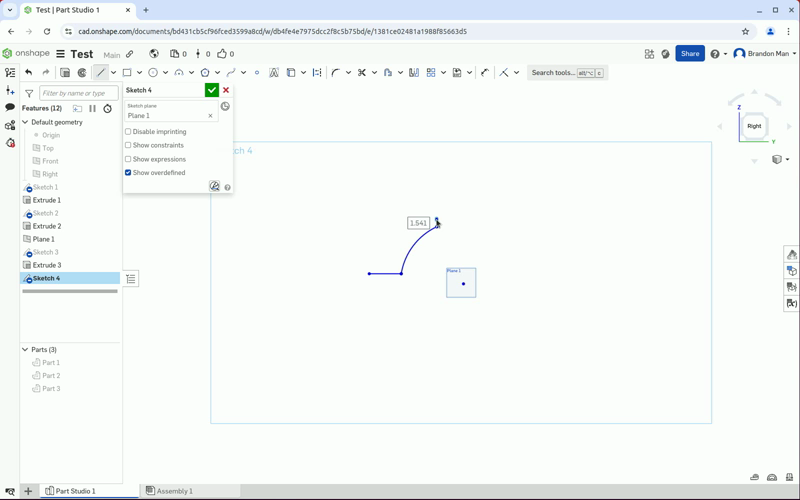
key(a)
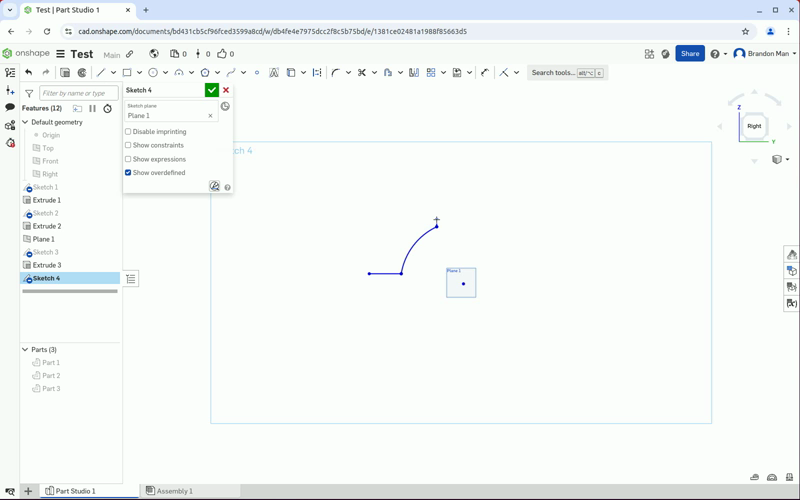
mouse_move(436, 219)
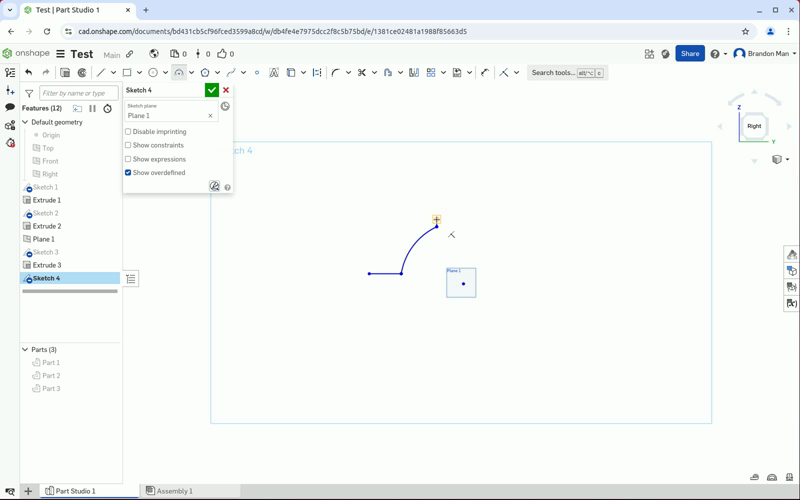
click(436, 219)
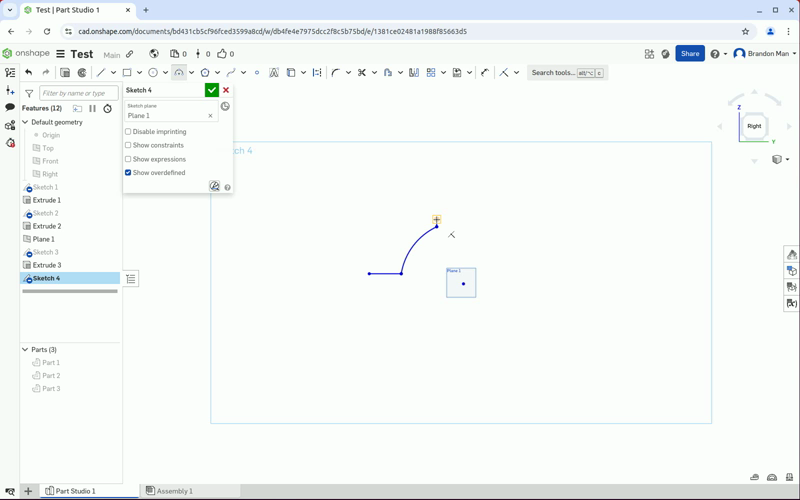
mouse_move(369, 273)
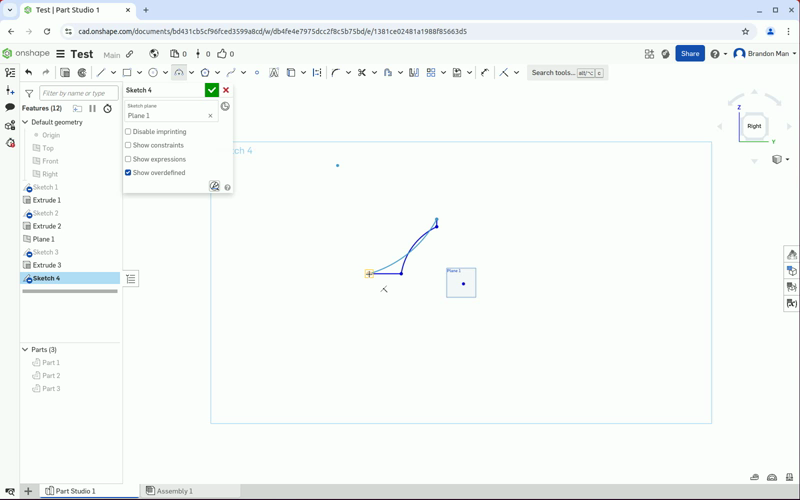
click(369, 273)
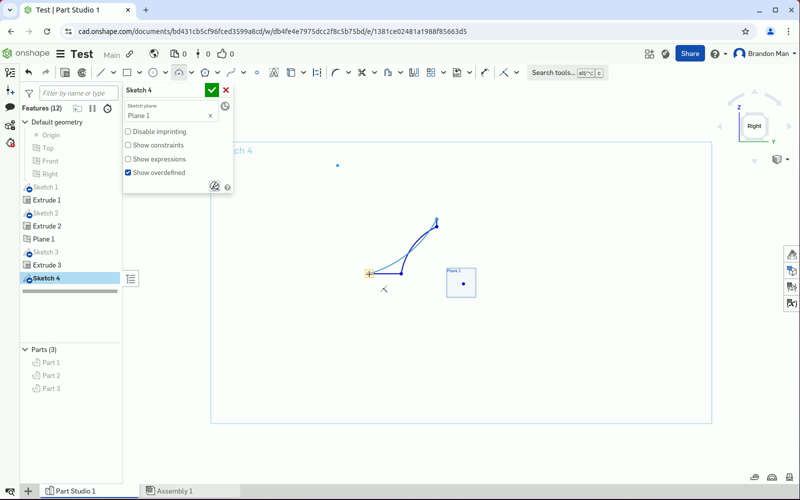
key_down(shift)
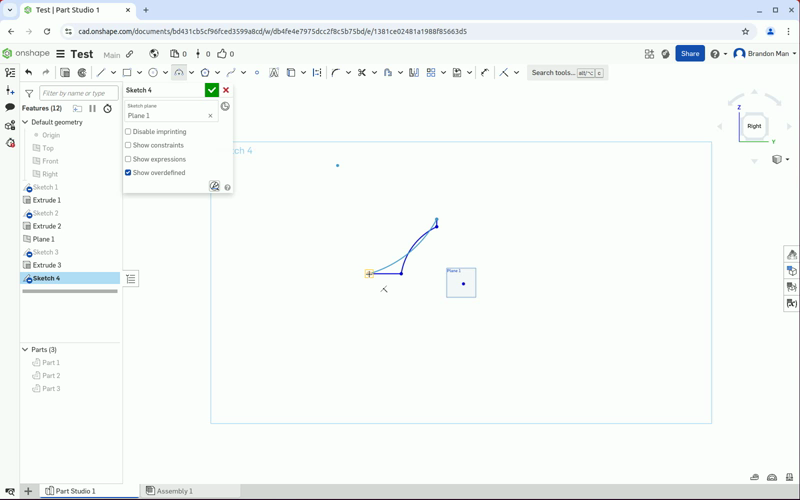
mouse_move(392, 233)
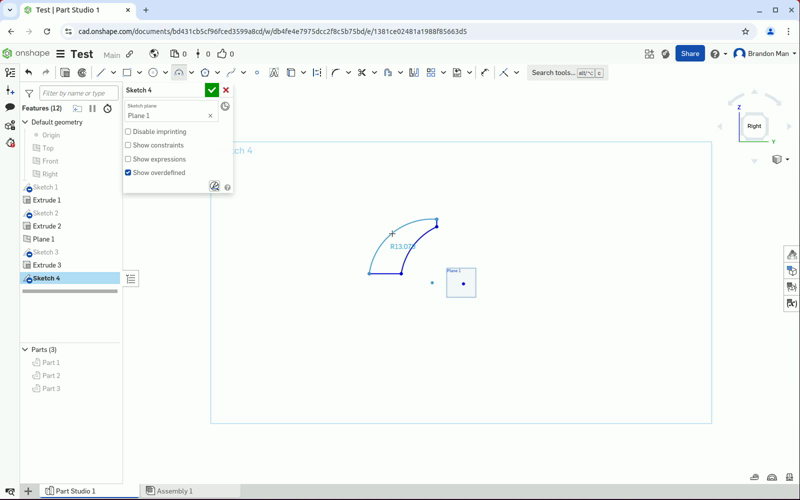
click(392, 233)
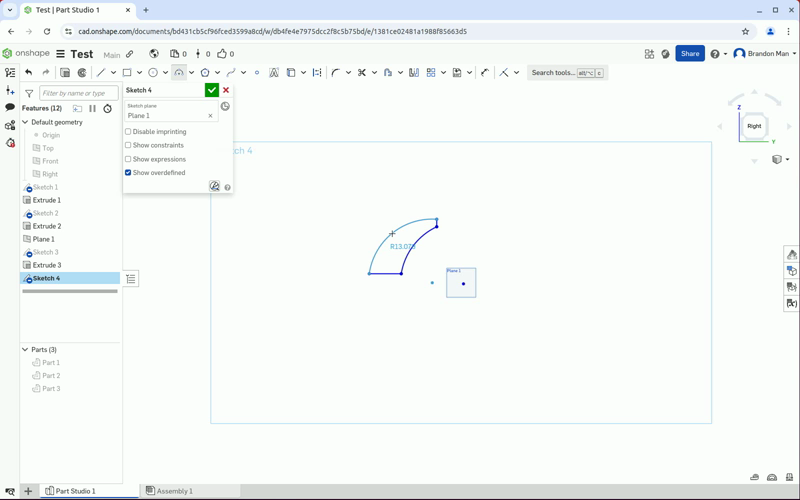
key_up(shift)
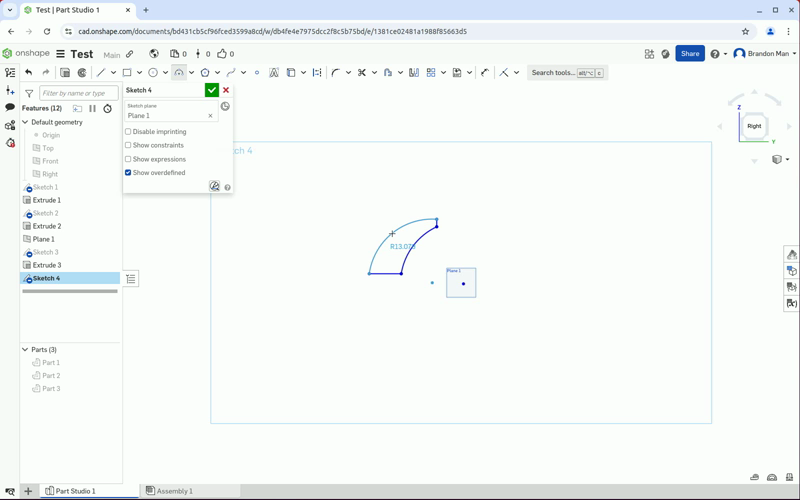
key(esc)
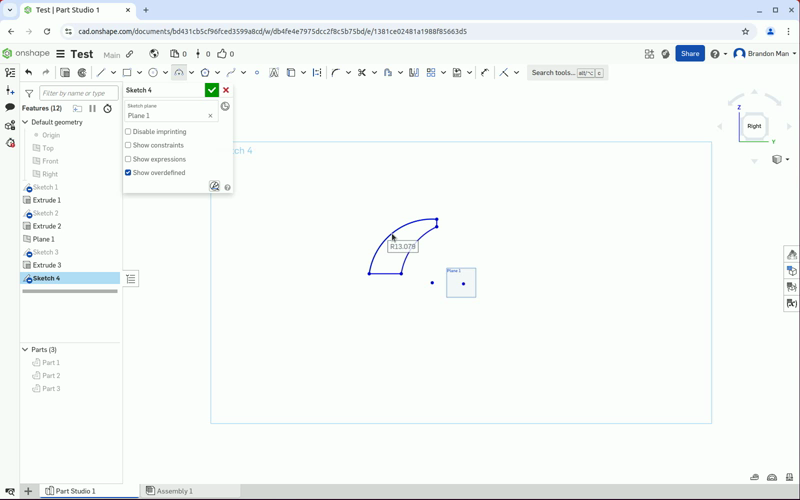
mouse_move(403, 236)
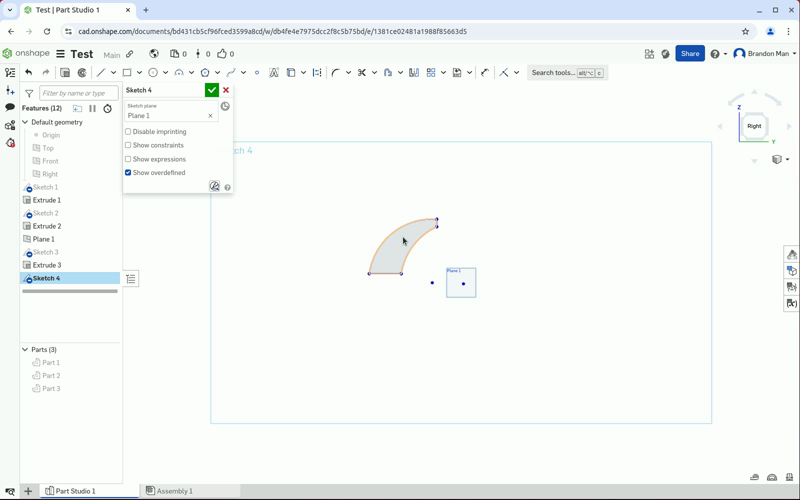
scroll(6)
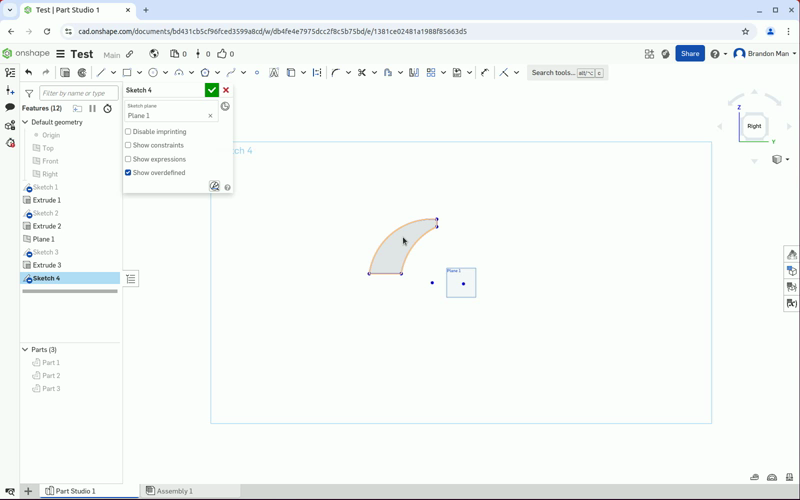
scroll(6)
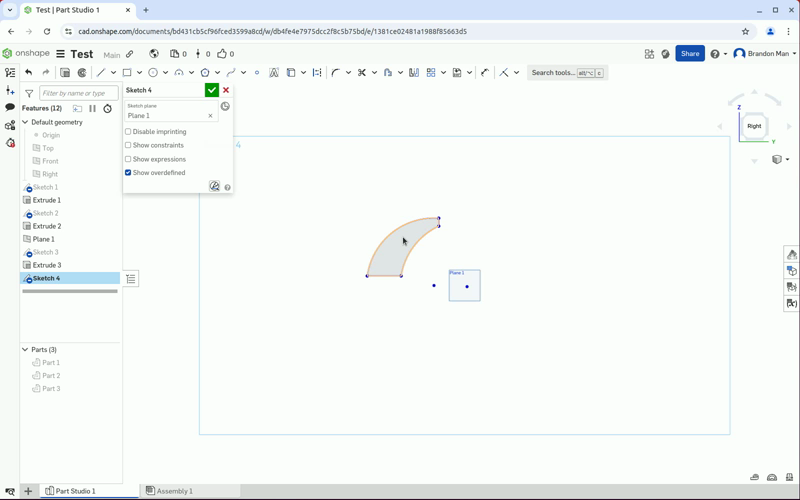
scroll(6)
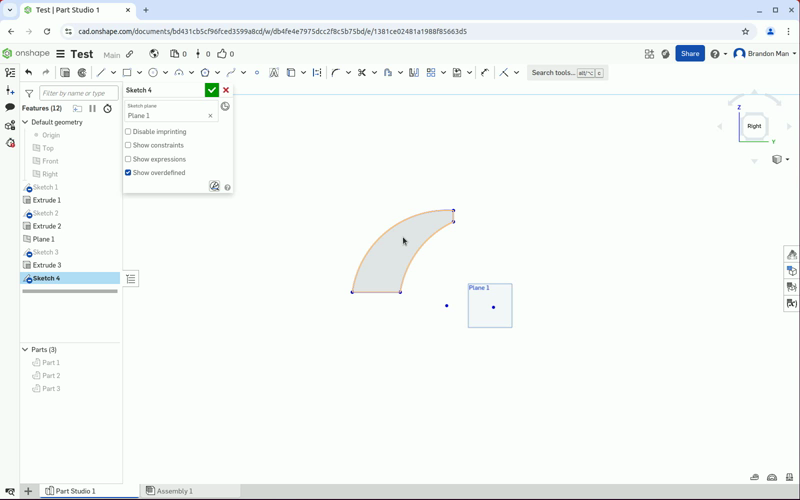
scroll(6)
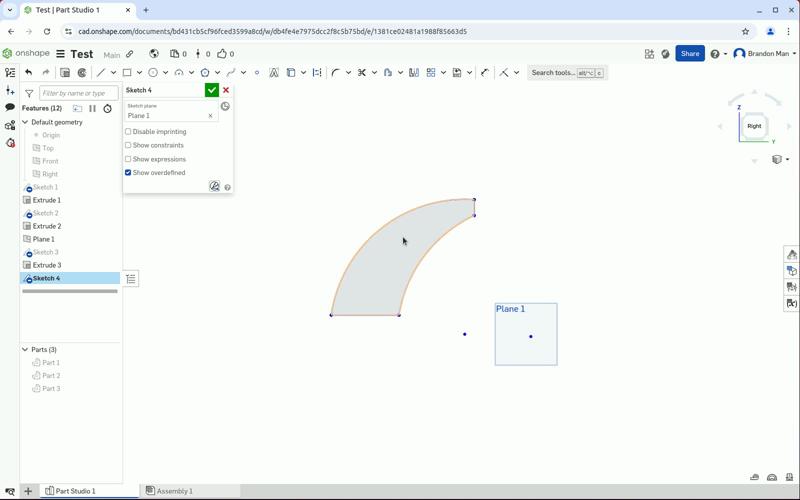
scroll(6)
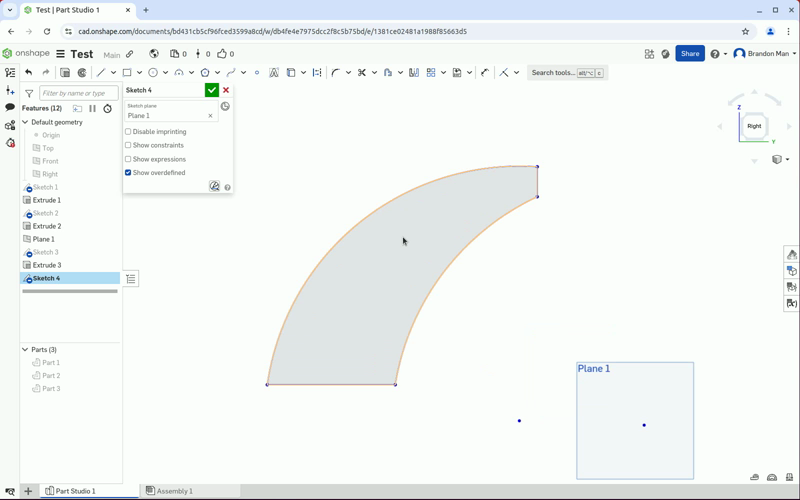
scroll(6)
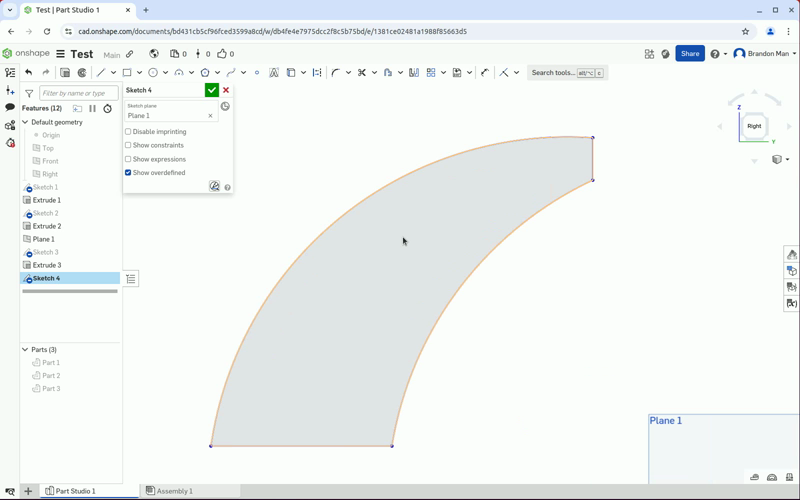
scroll(6)
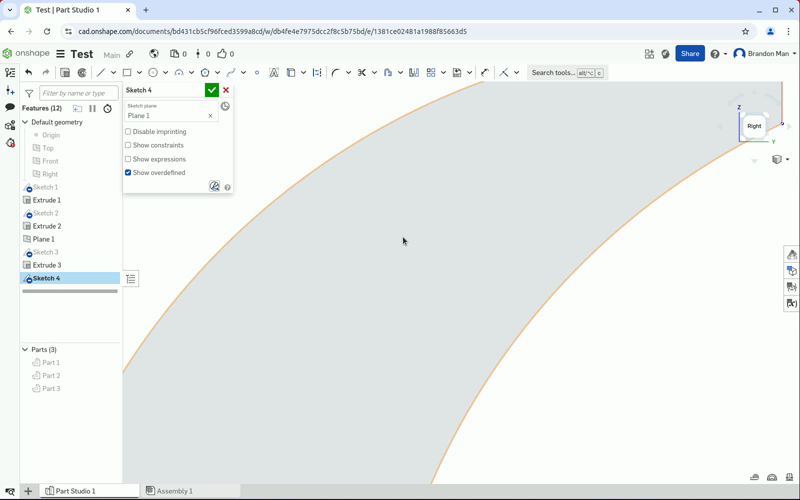
click(403, 236)
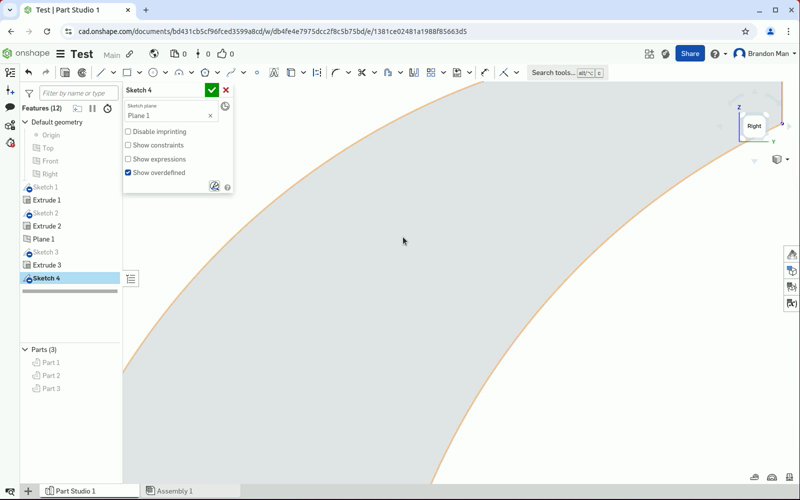
scroll(-6)
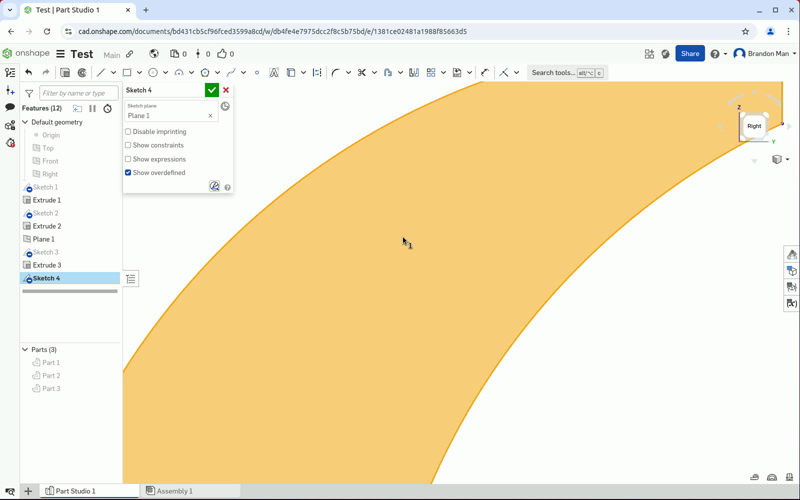
scroll(-6)
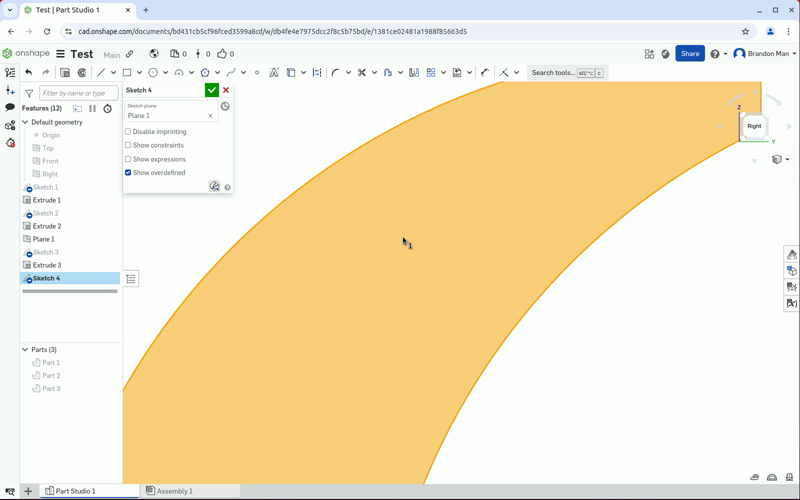
scroll(-6)
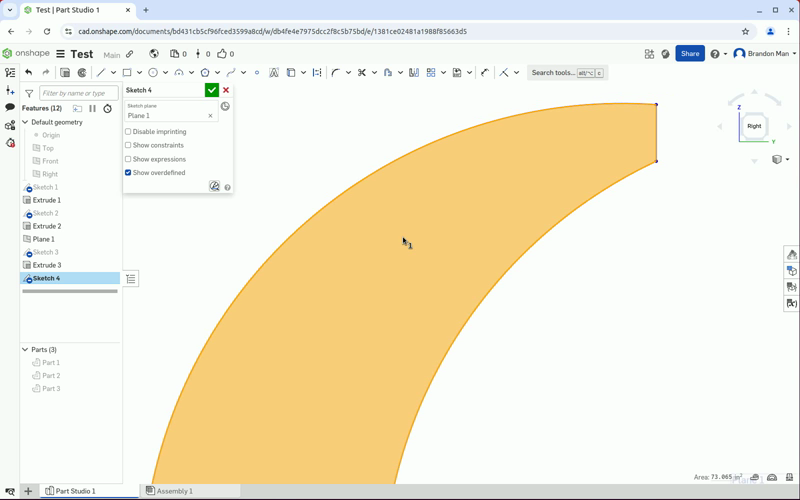
scroll(-6)
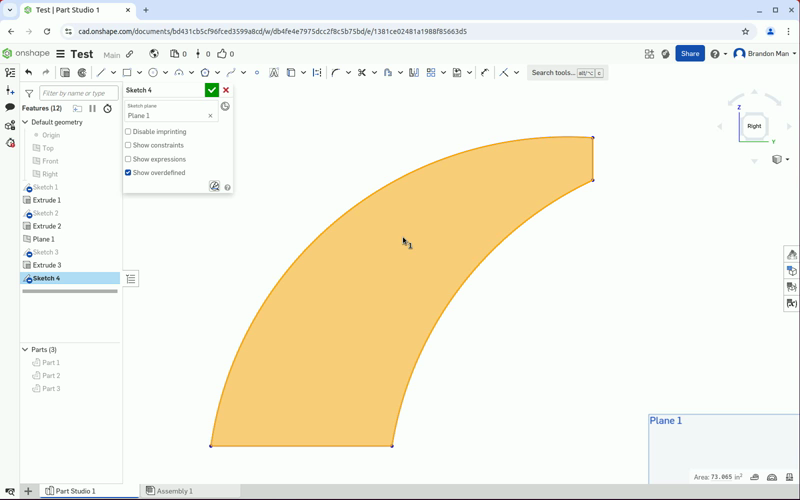
scroll(-6)
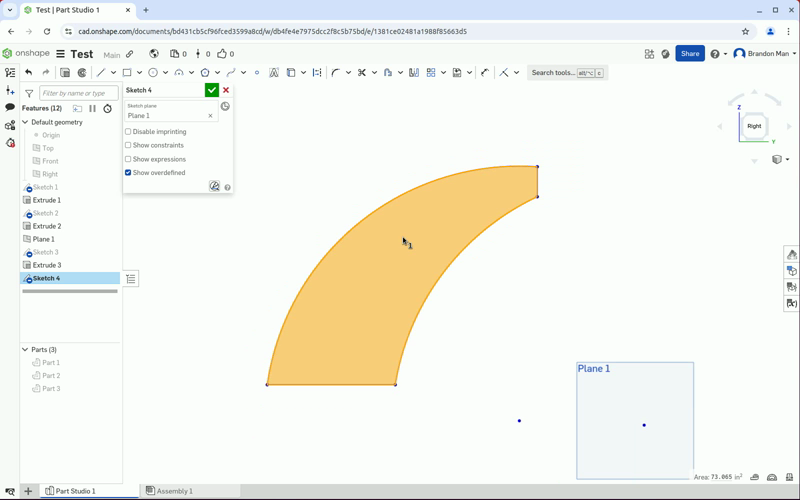
scroll(-6)
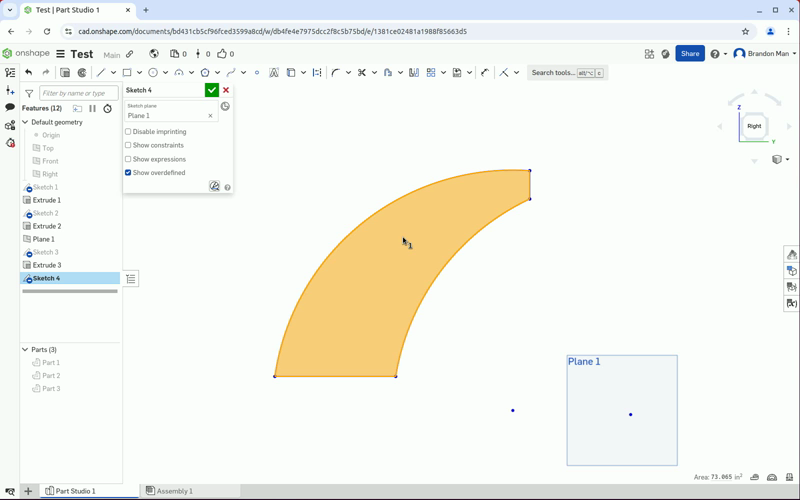
scroll(-6)
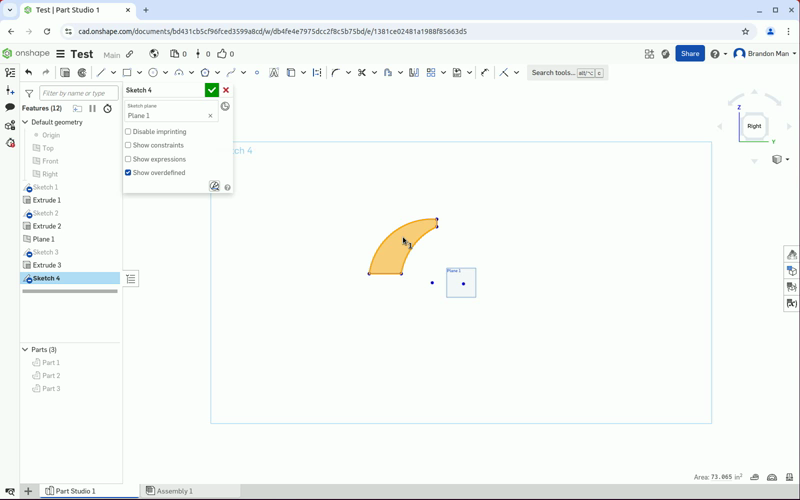
mouse_move(73, 352)
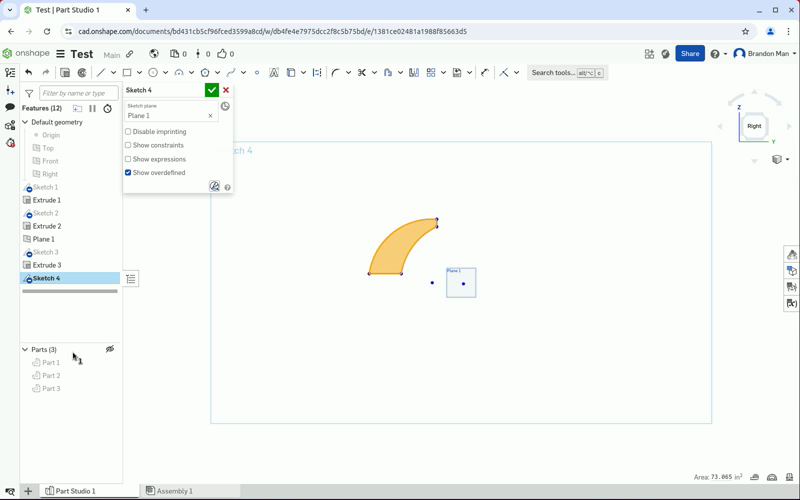
key(shift+y)
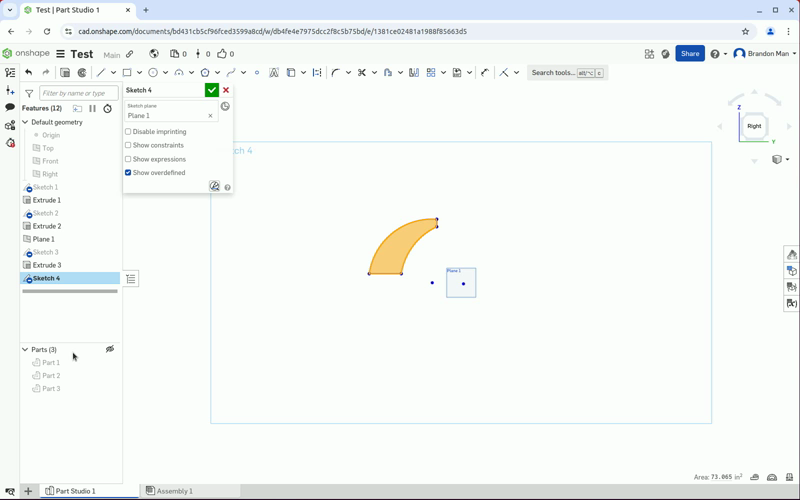
key(shift+e)
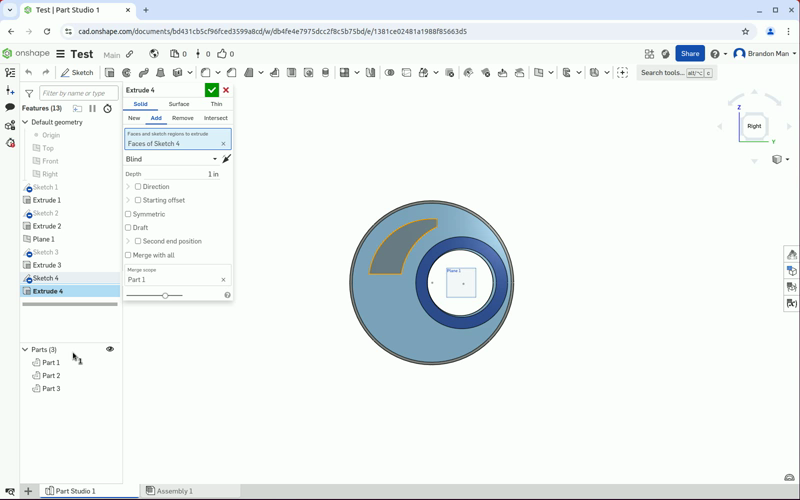
mouse_move(143, 106)
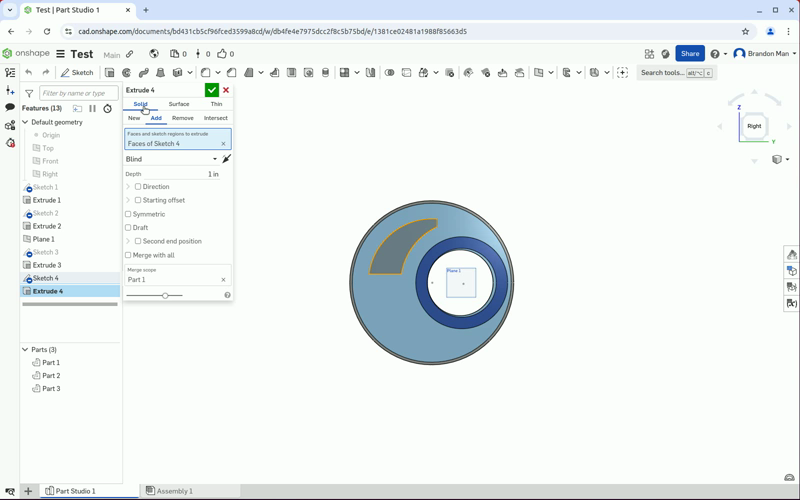
click(143, 106)
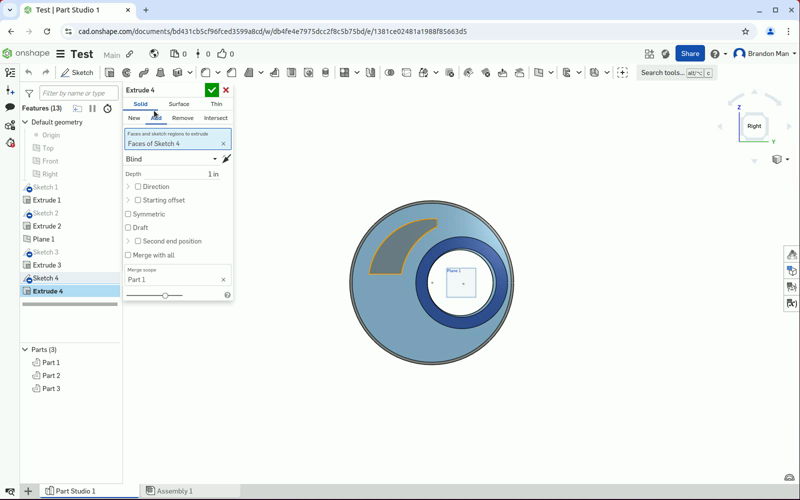
mouse_move(186, 120)
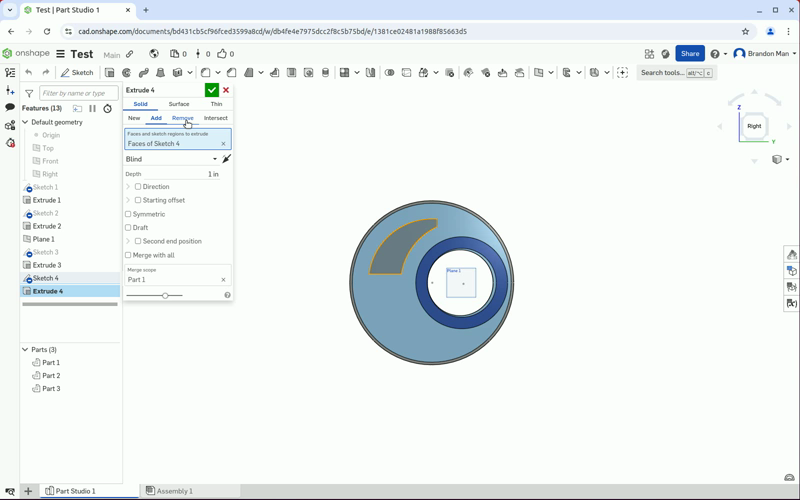
click(186, 120)
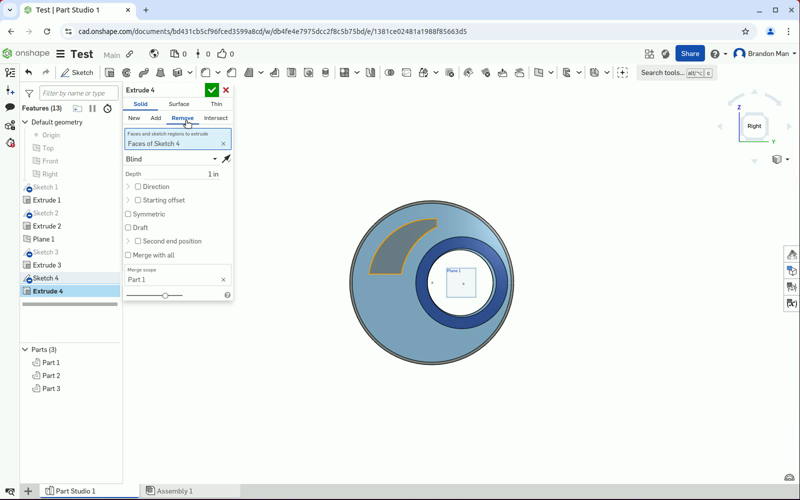
key(tab, 4)
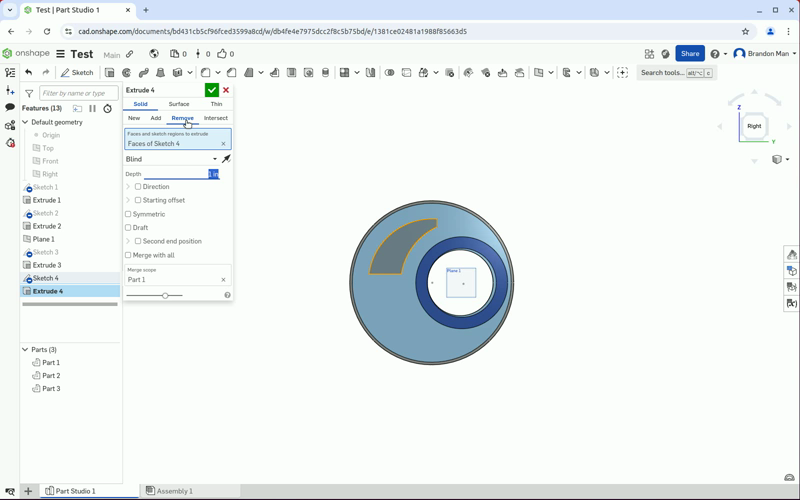
text(11.554)
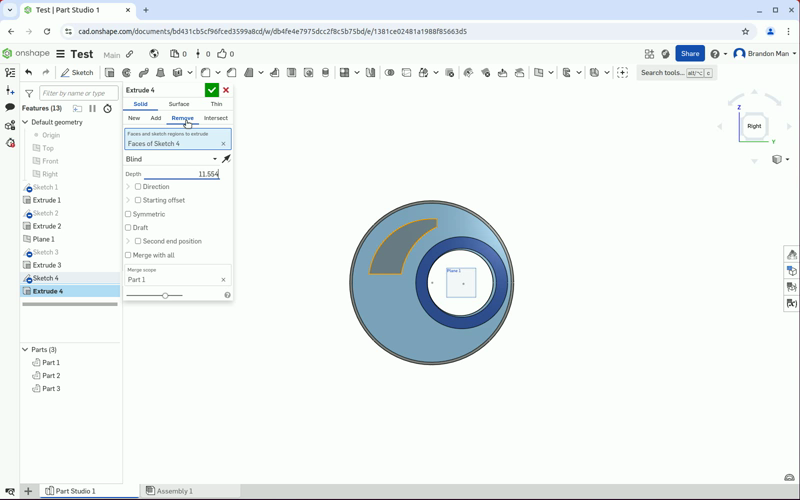
key(tab, 6)
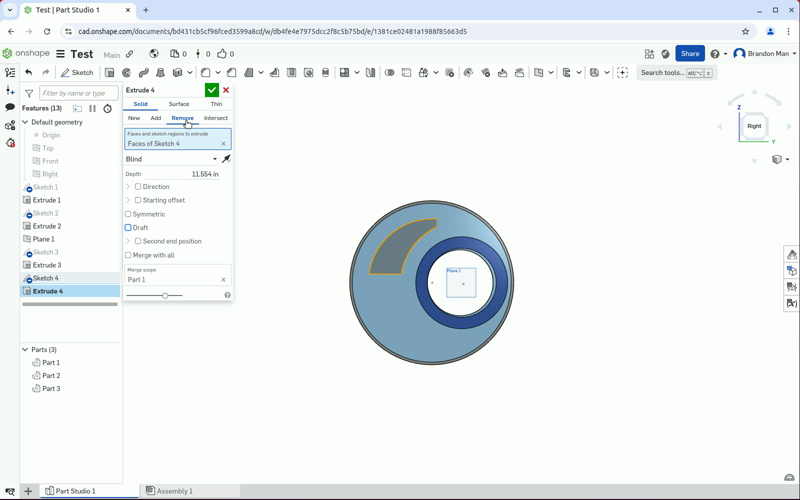
key(space)
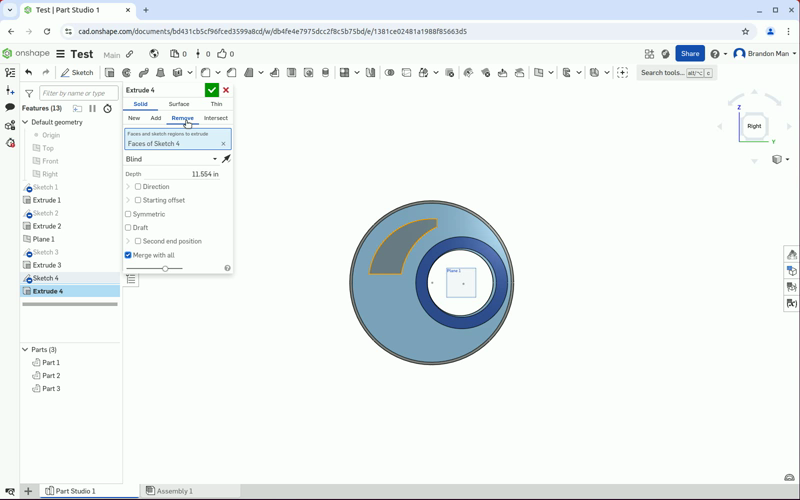
key(enter)
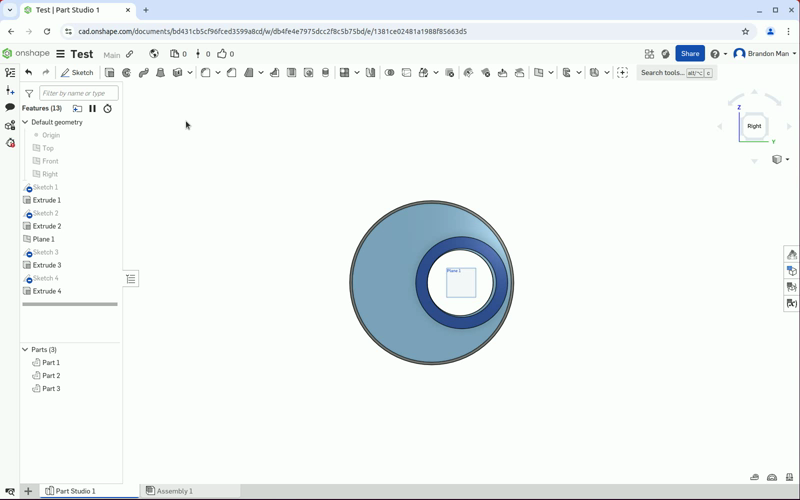
key(shift+h)
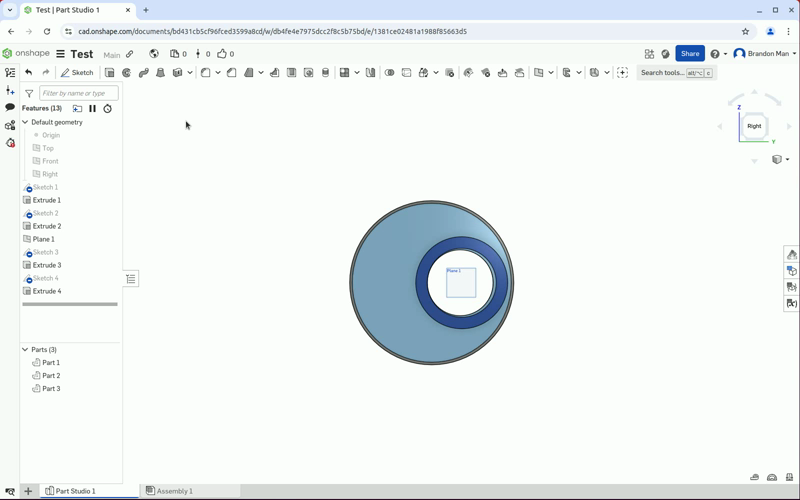
key(shift+h)
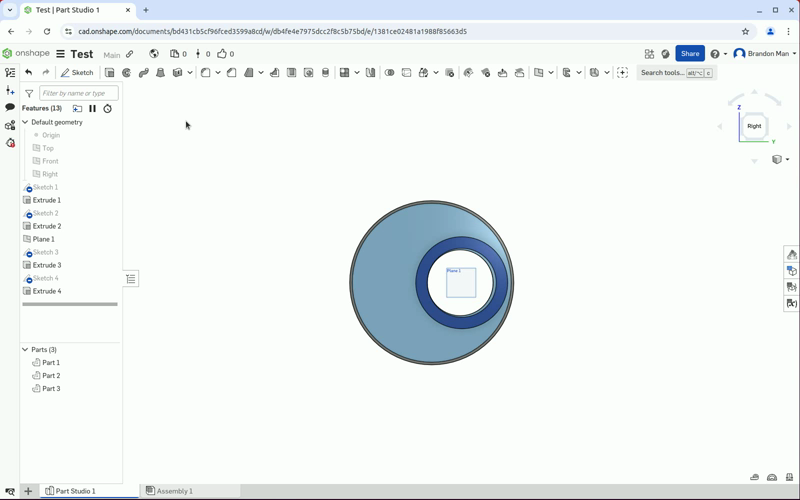
mouse_move(73, 189)
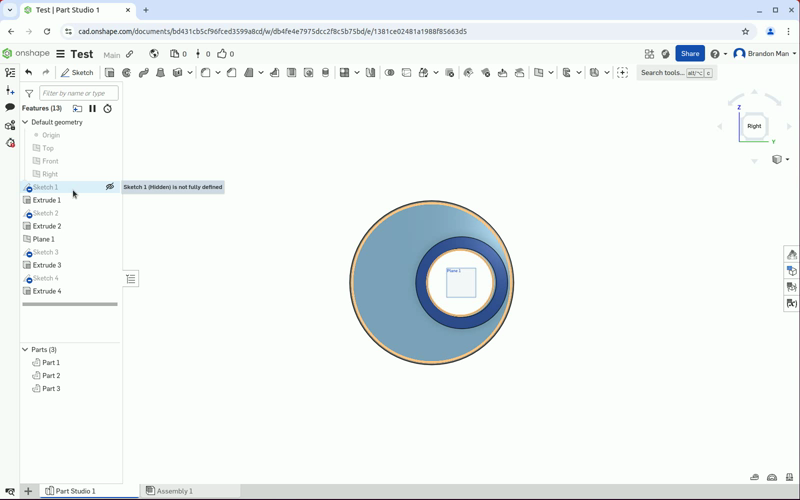
click(73, 189)
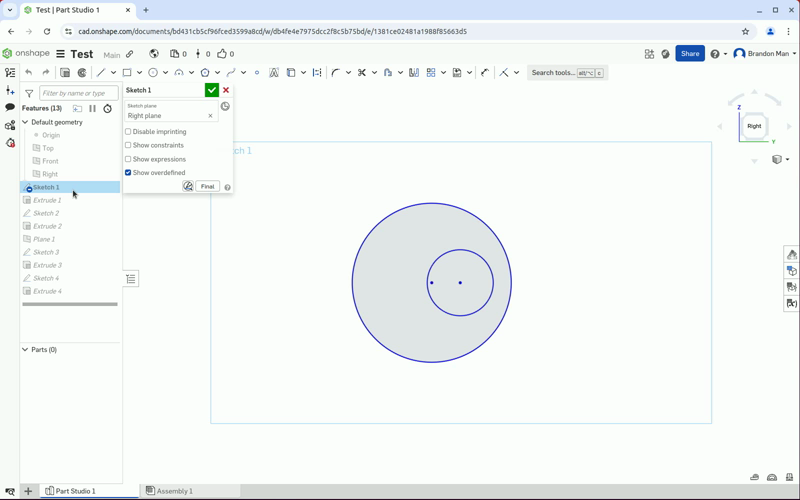
mouse_move(229, 92)
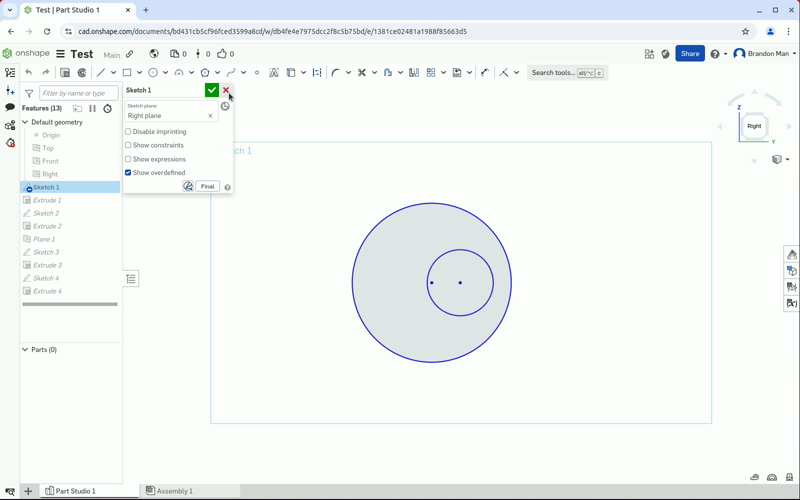
click(229, 92)
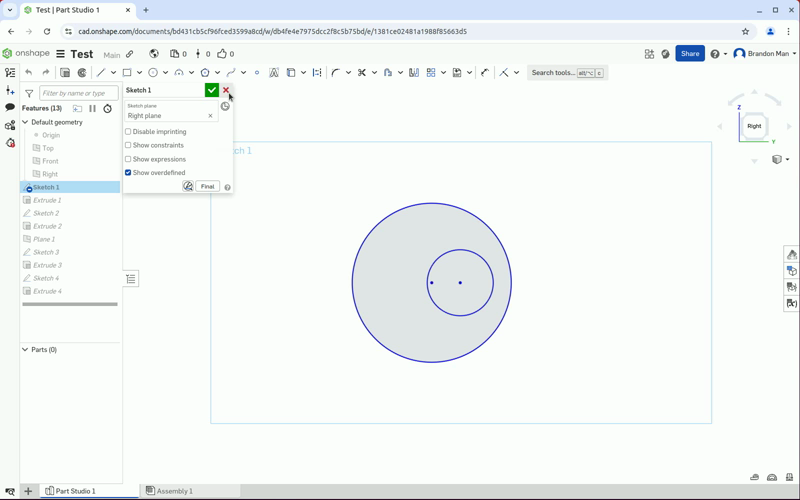
key(shift+s)
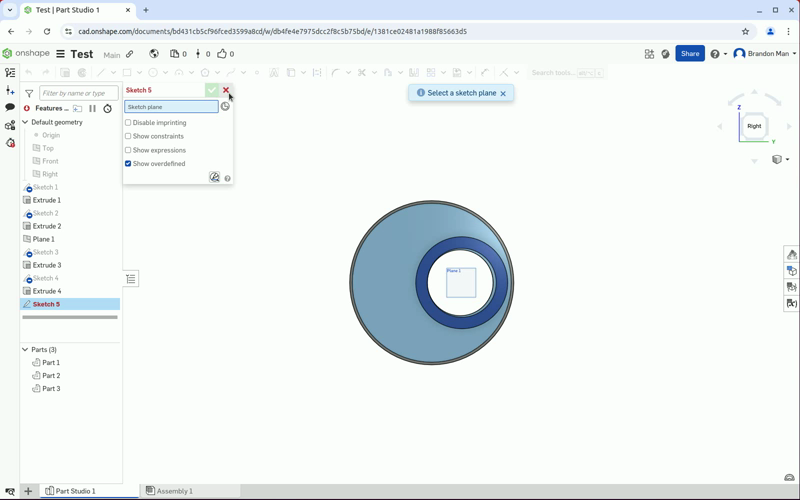
mouse_move(73, 241)
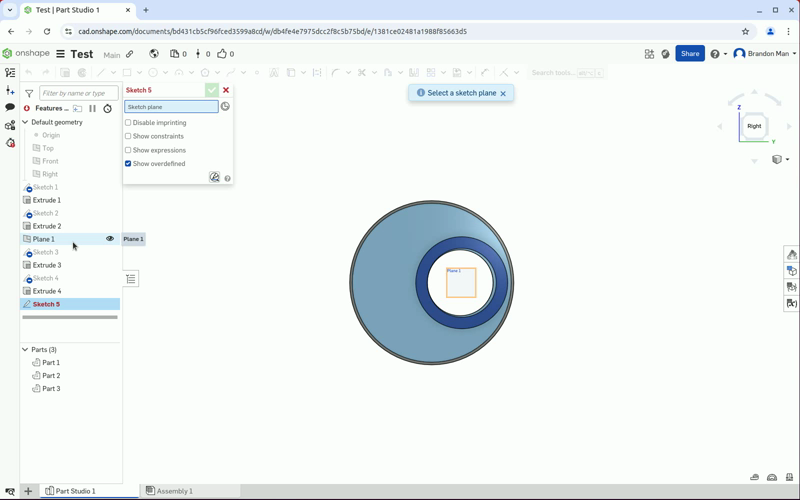
click(73, 241)
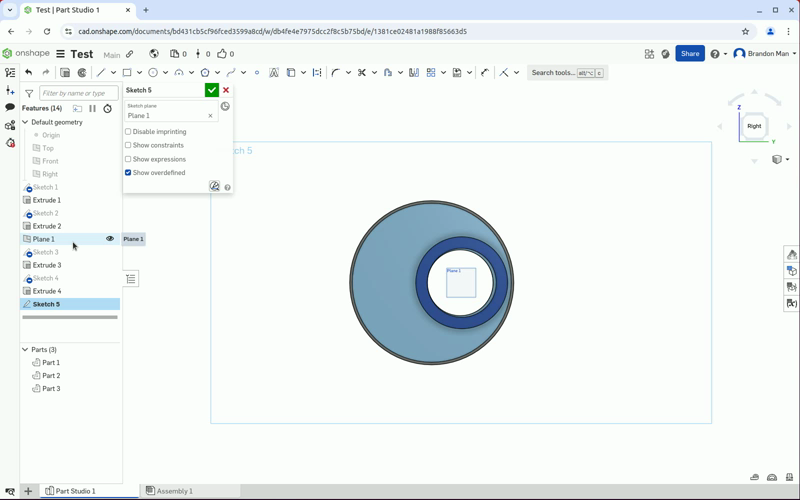
mouse_move(73, 352)
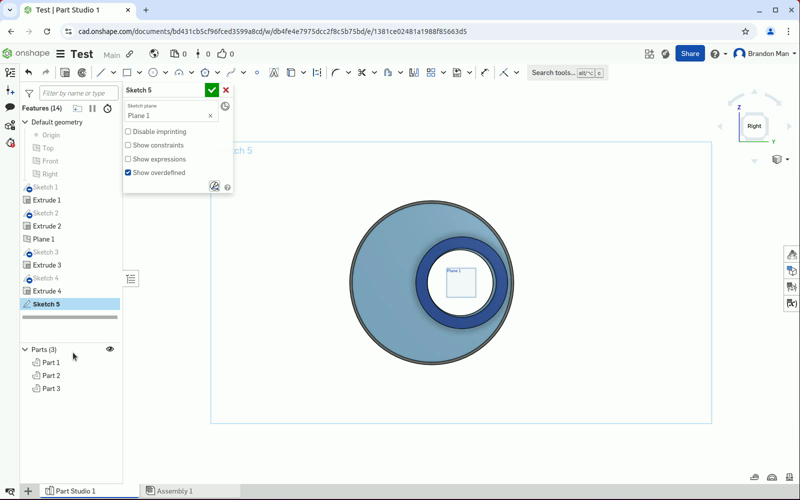
key(y)
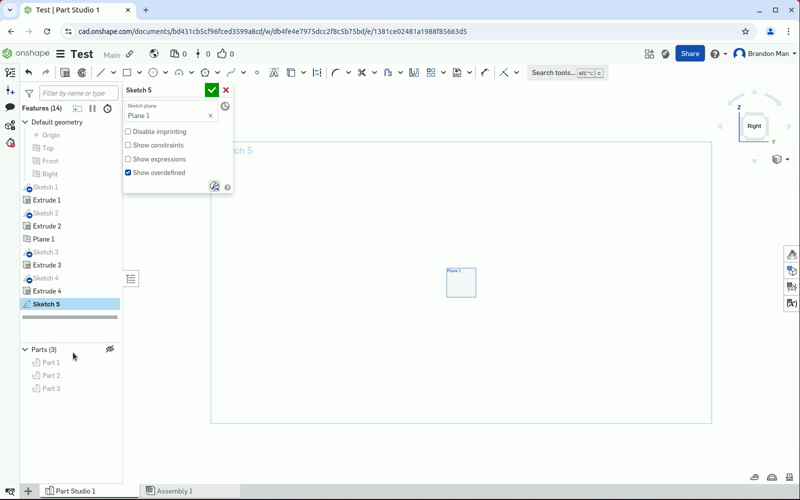
key(a)
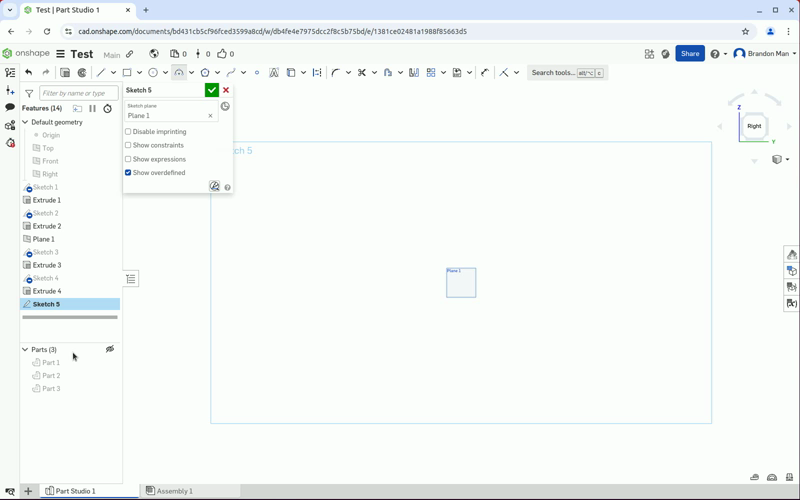
key_down(shift)
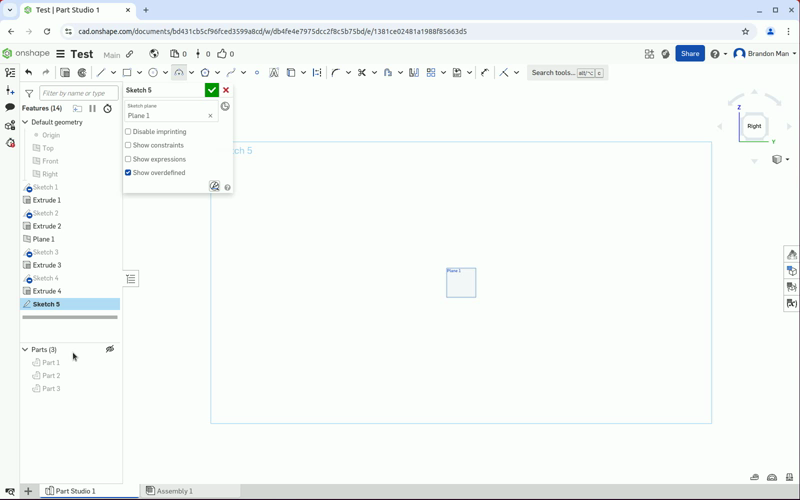
mouse_move(369, 292)
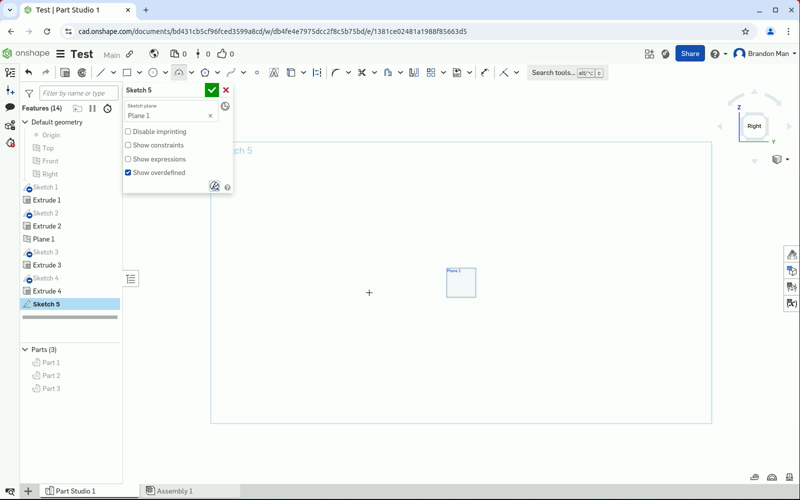
click(369, 292)
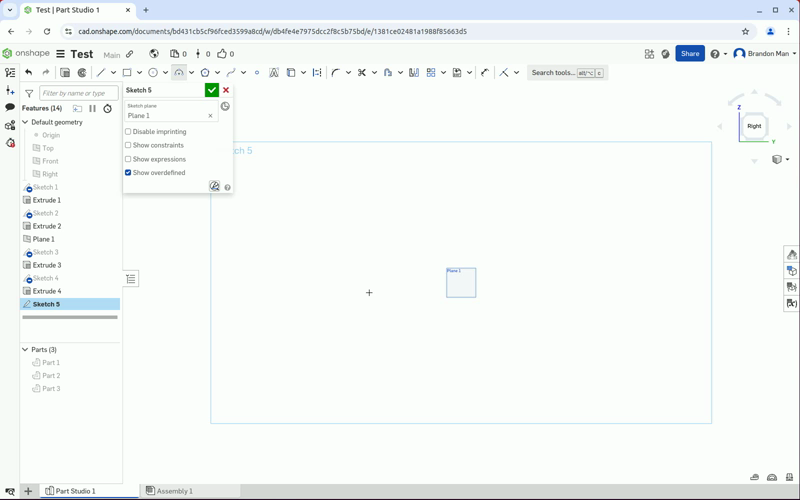
key_up(shift)
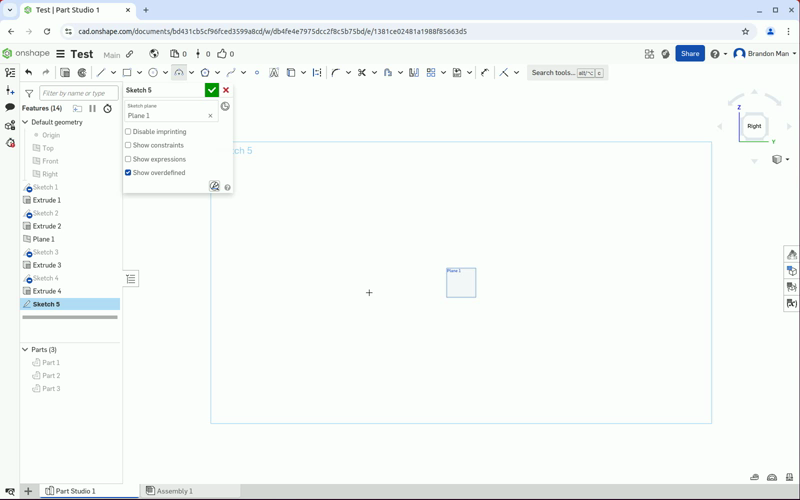
key_down(shift)
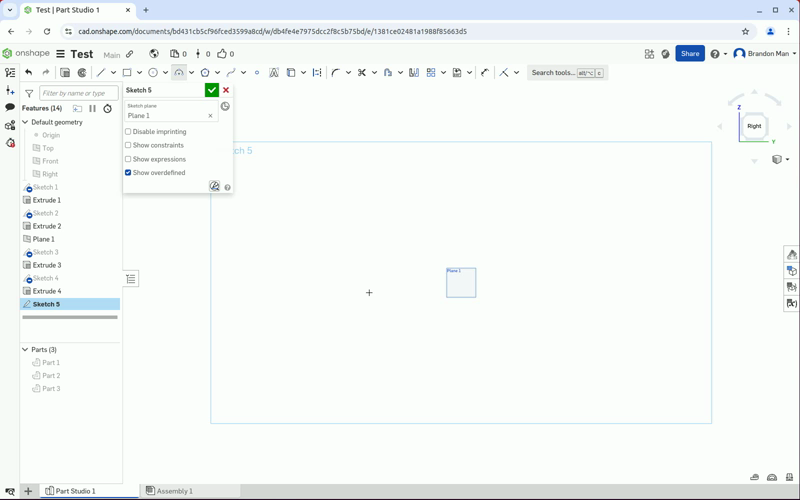
mouse_move(436, 346)
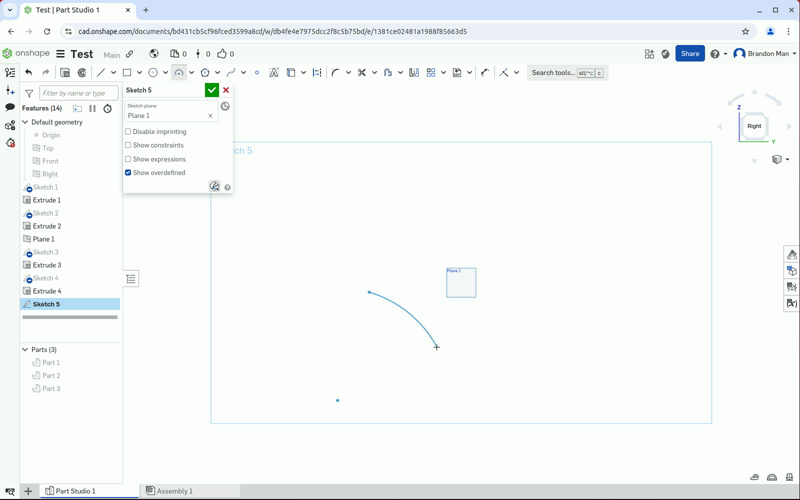
click(436, 346)
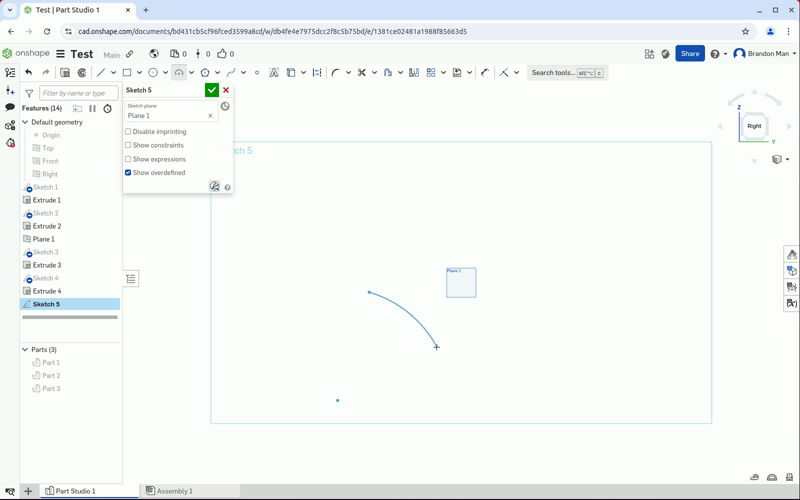
mouse_move(392, 332)
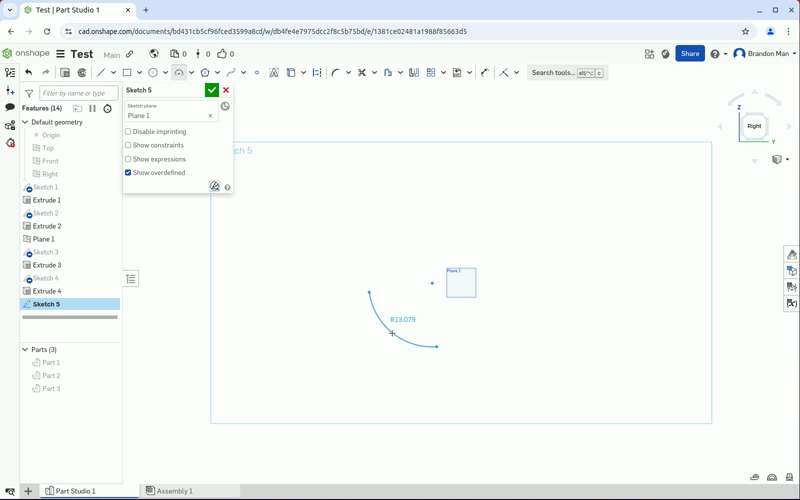
click(392, 332)
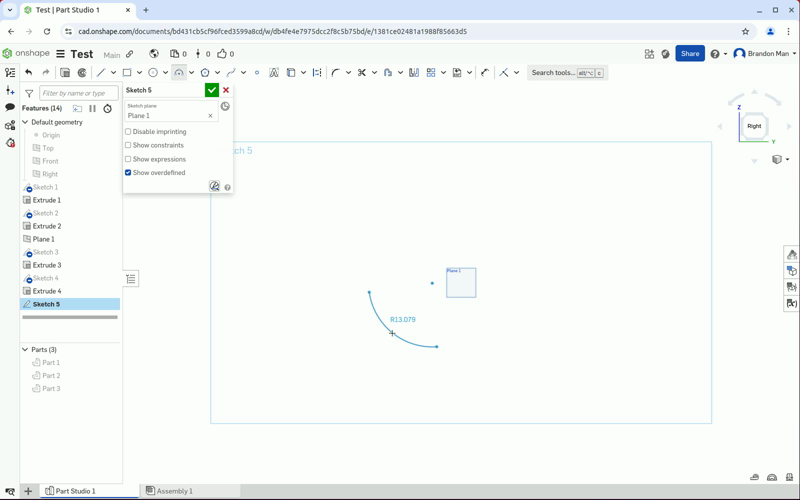
key_up(shift)
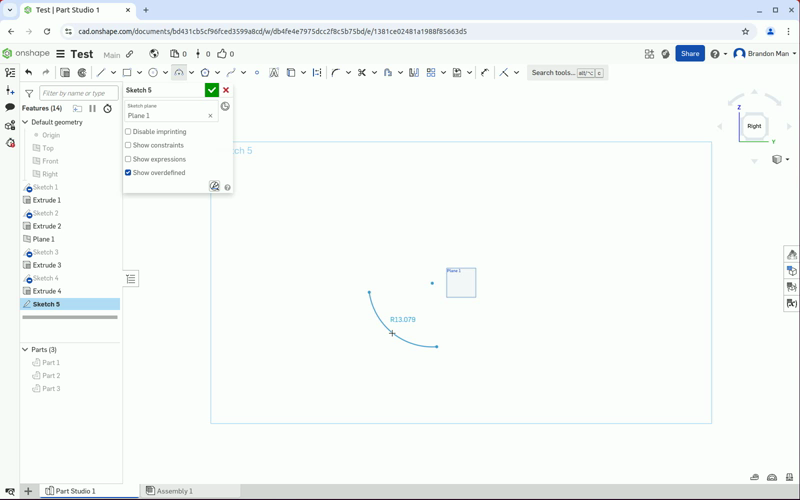
key(esc)
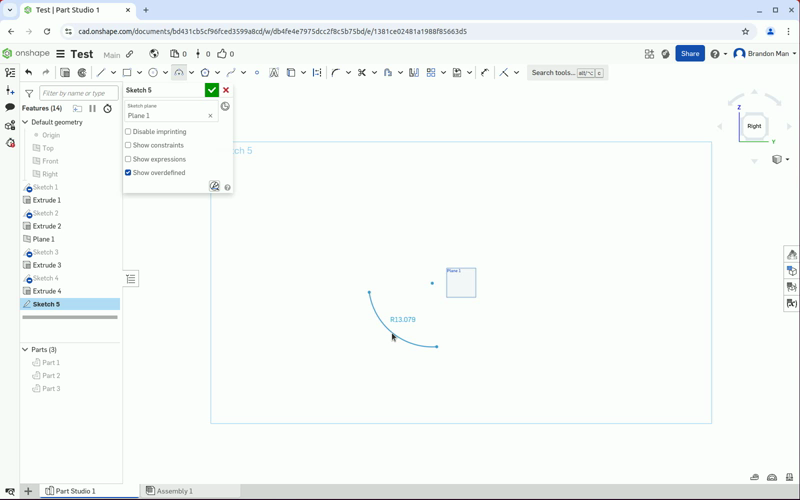
key(l)
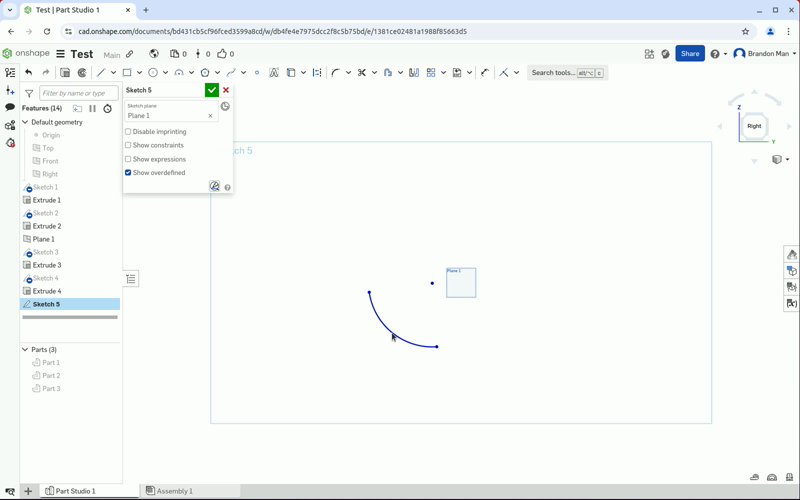
mouse_move(436, 346)
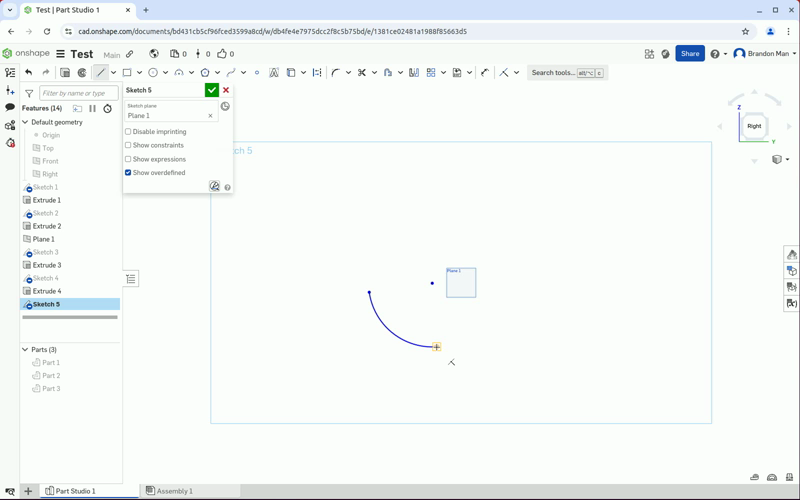
click(436, 346)
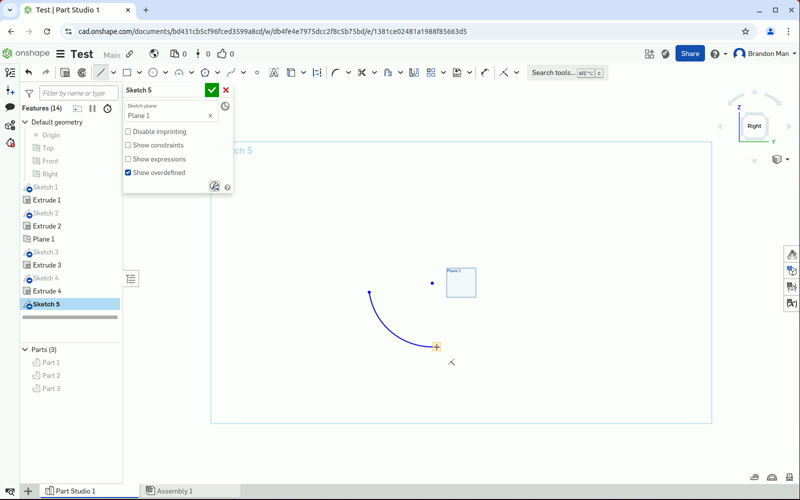
key_down(shift)
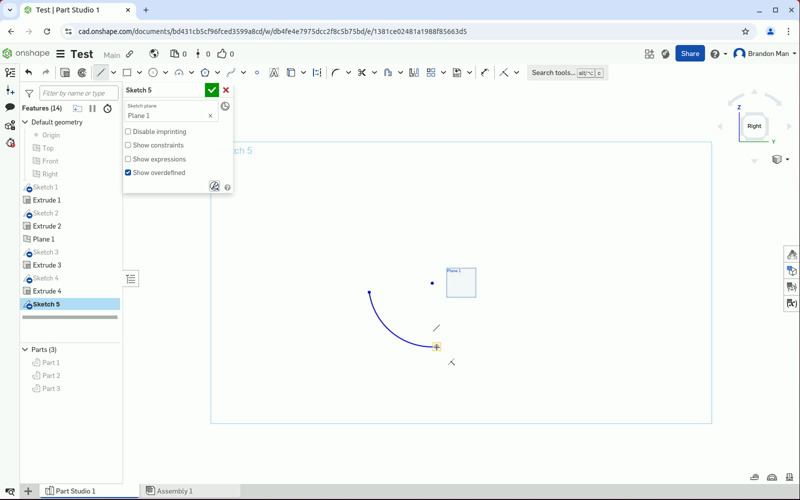
mouse_move(466, 346)
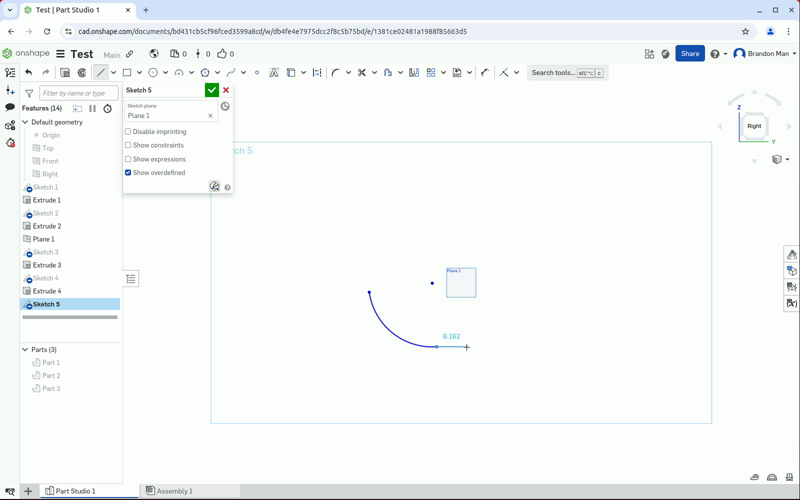
mouse_move(436, 339)
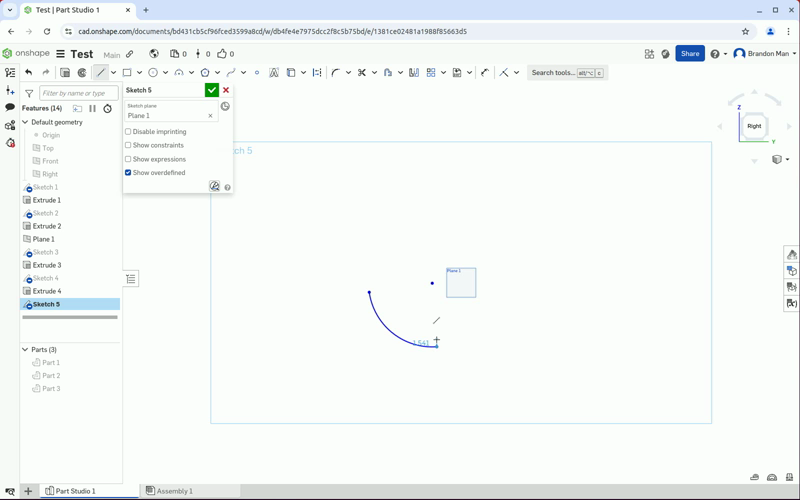
click(436, 339)
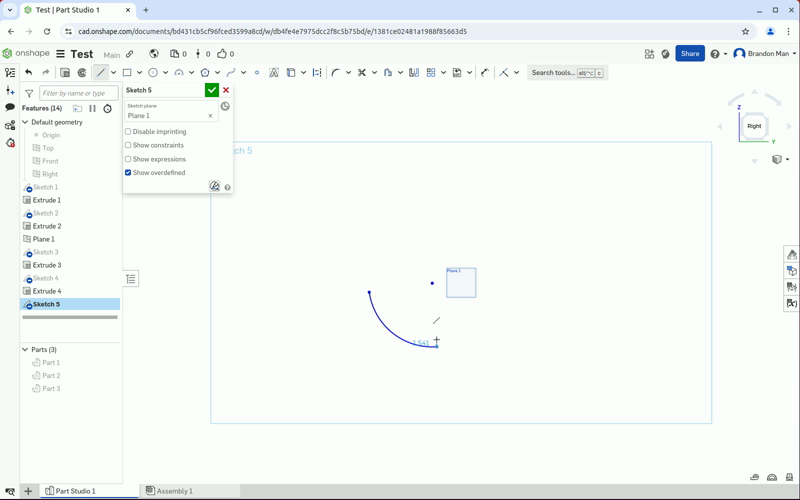
key_up(shift)
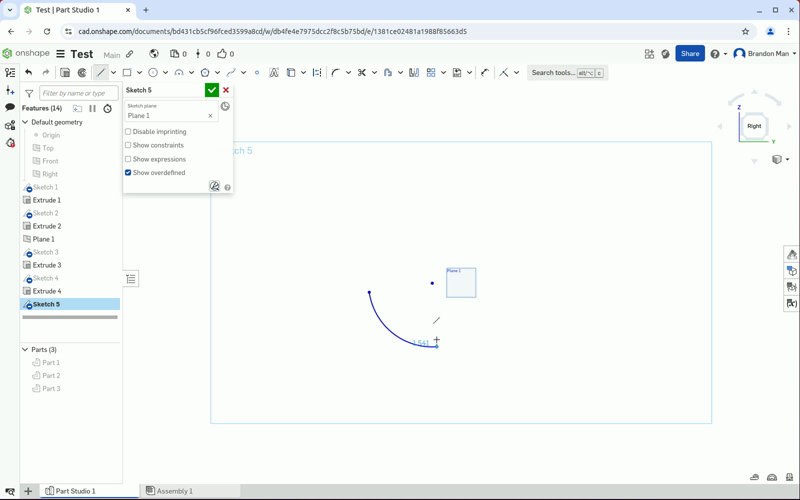
key(esc)
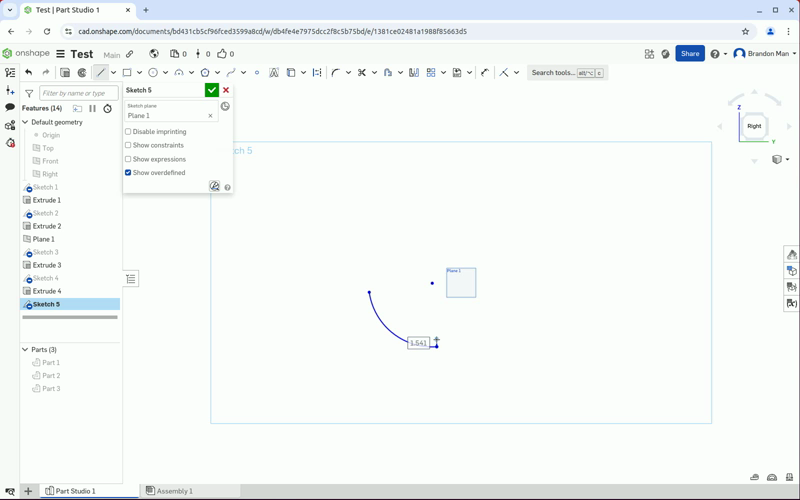
key(a)
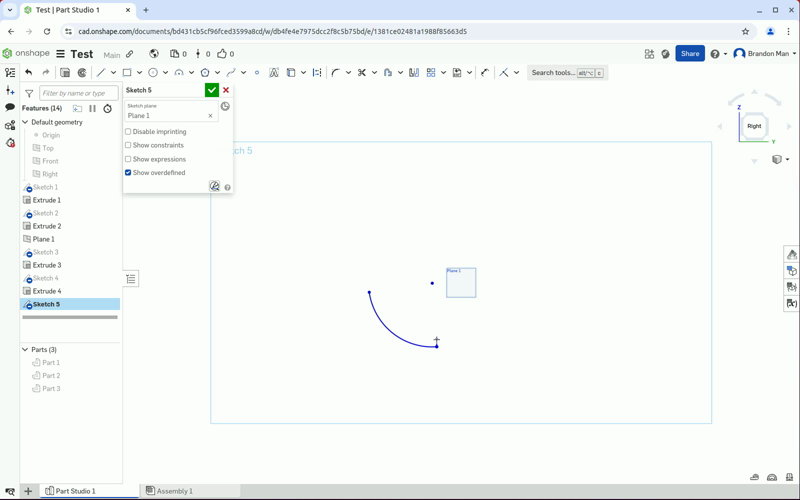
mouse_move(436, 339)
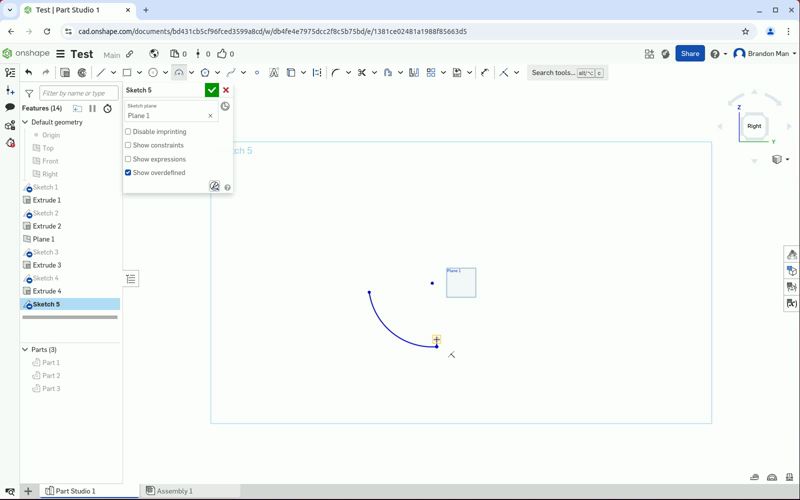
click(436, 339)
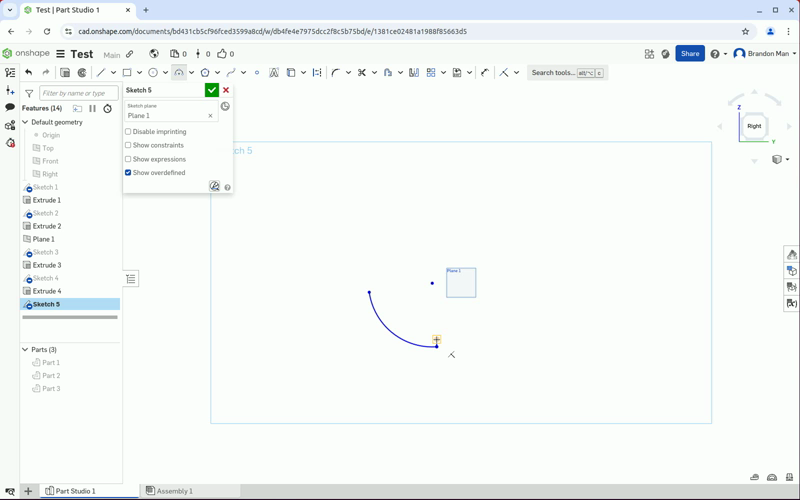
key_down(shift)
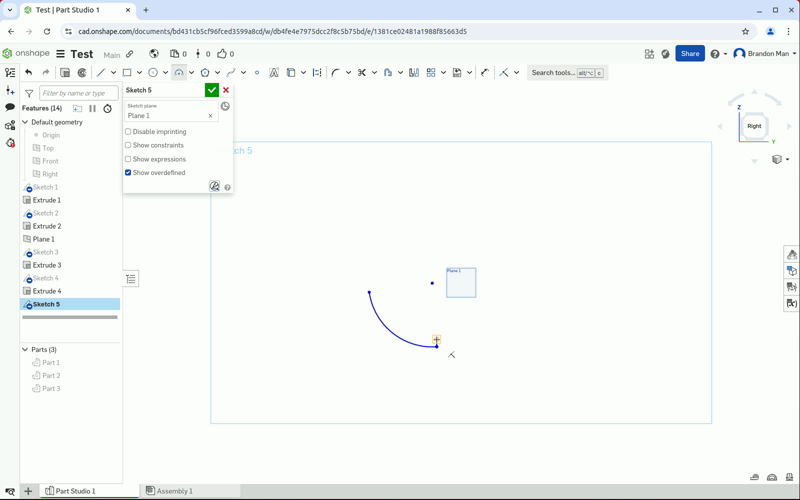
mouse_move(401, 292)
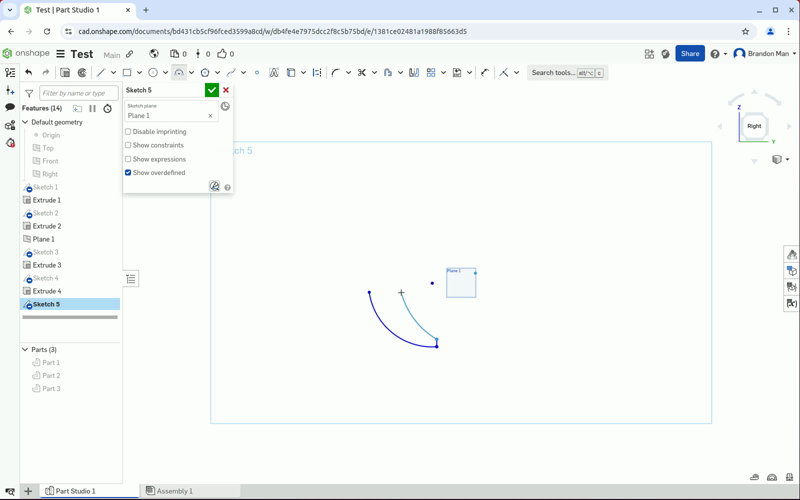
click(401, 292)
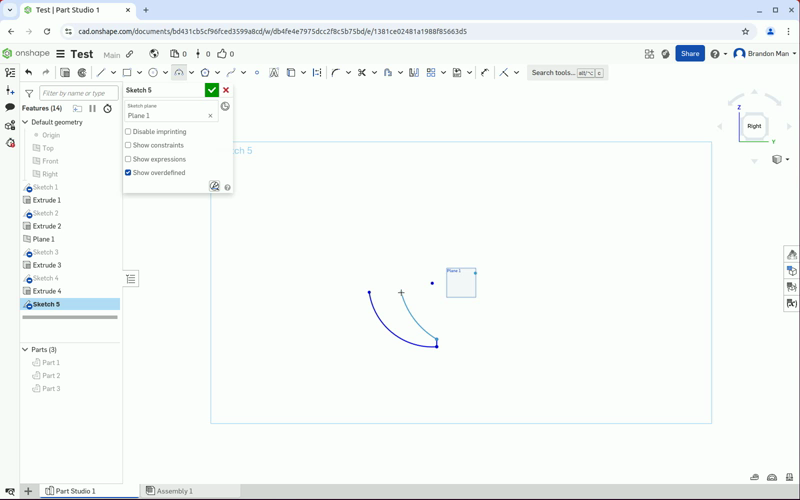
mouse_move(413, 320)
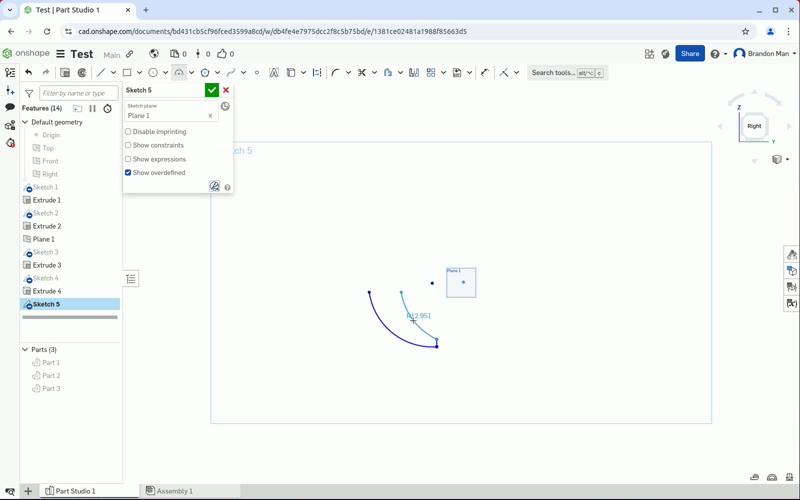
click(413, 320)
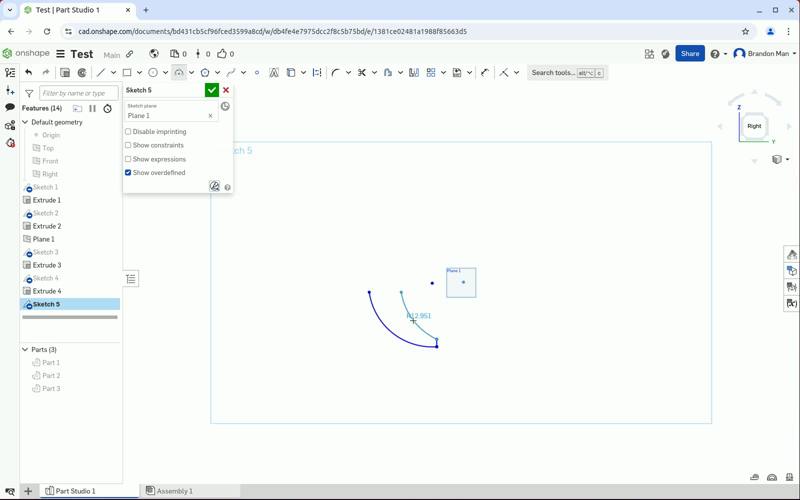
key_up(shift)
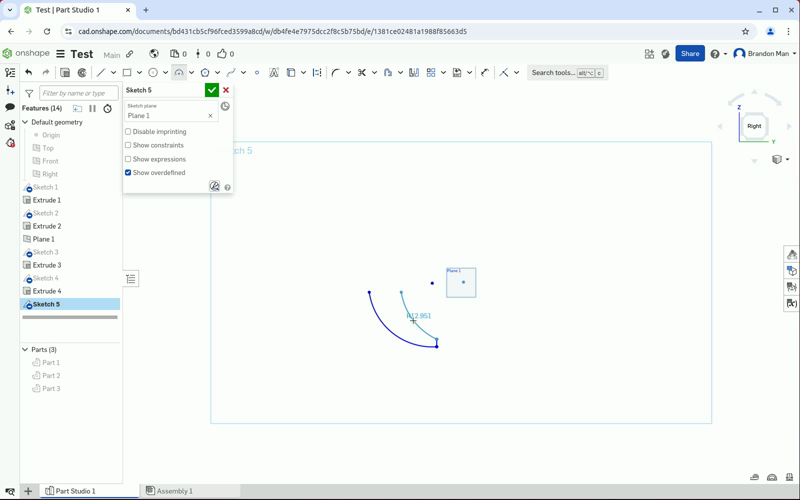
key(esc)
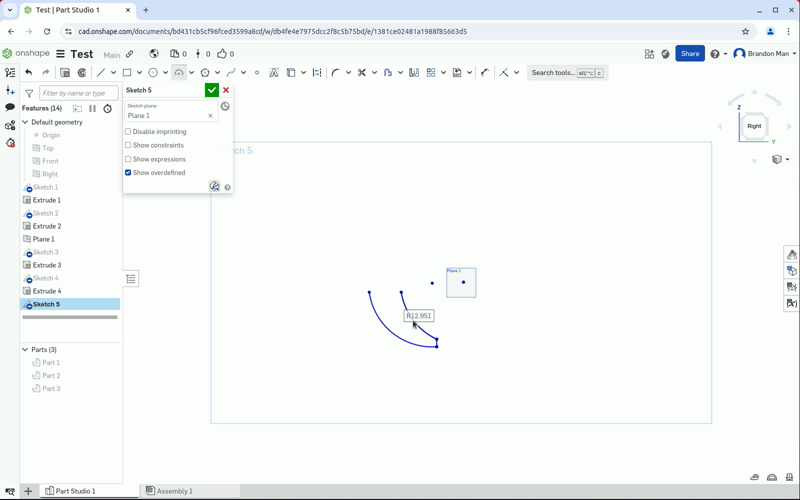
key(l)
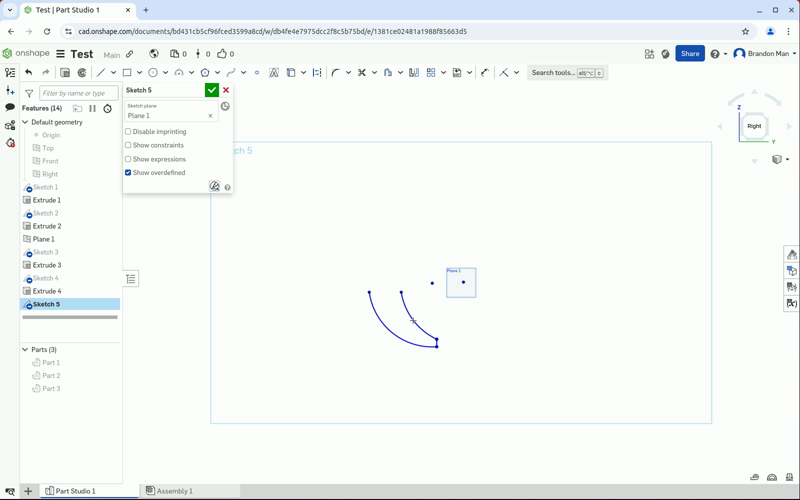
mouse_move(401, 292)
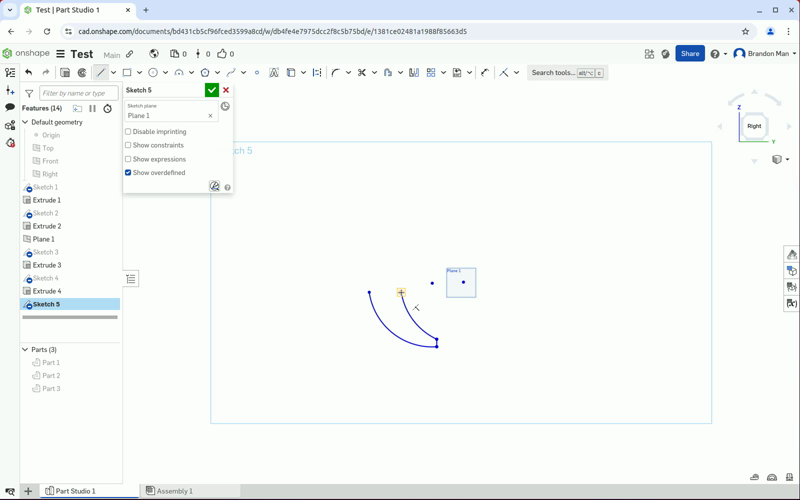
click(401, 292)
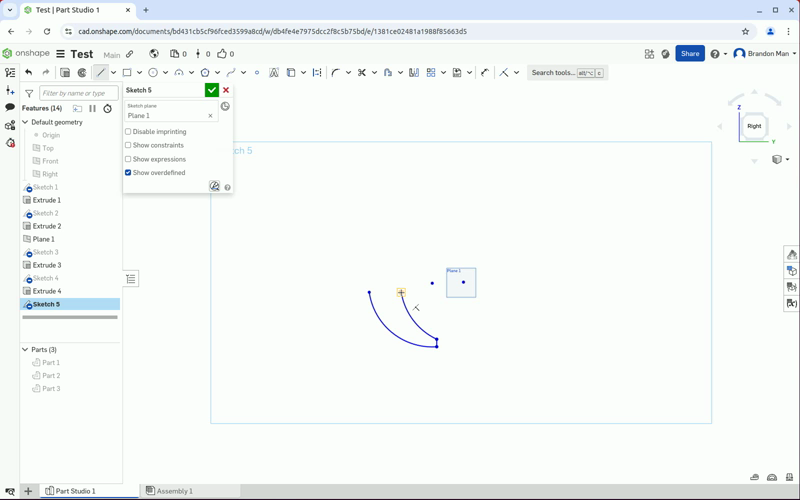
mouse_move(431, 292)
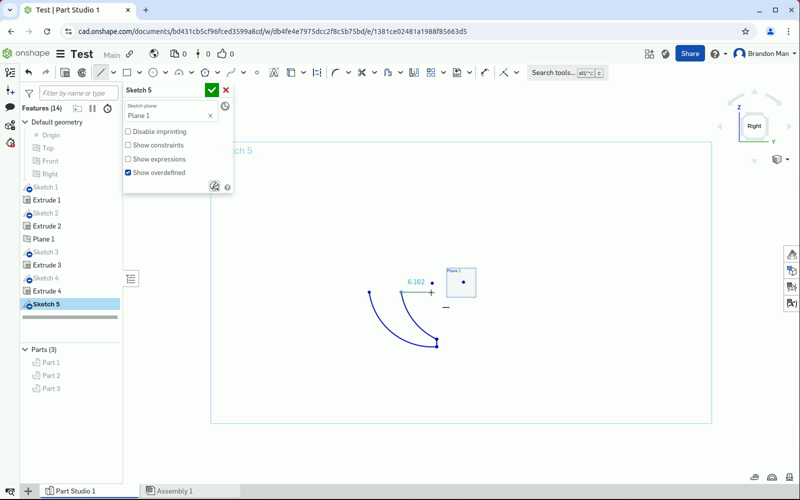
key_down(shift)
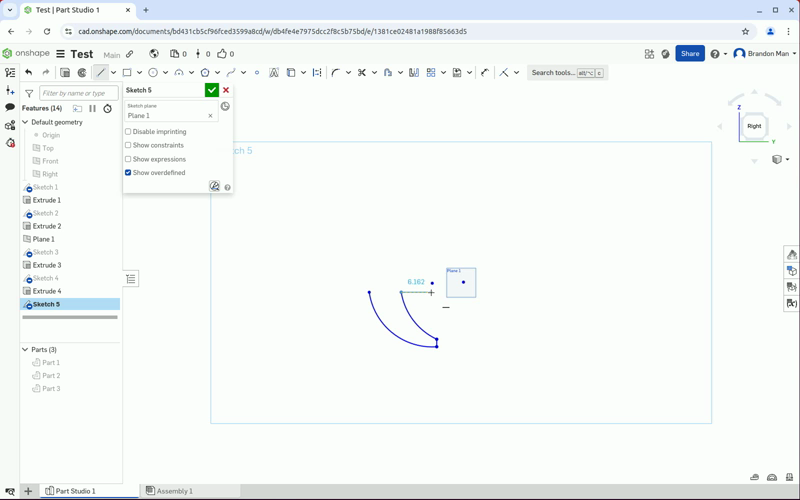
mouse_move(369, 292)
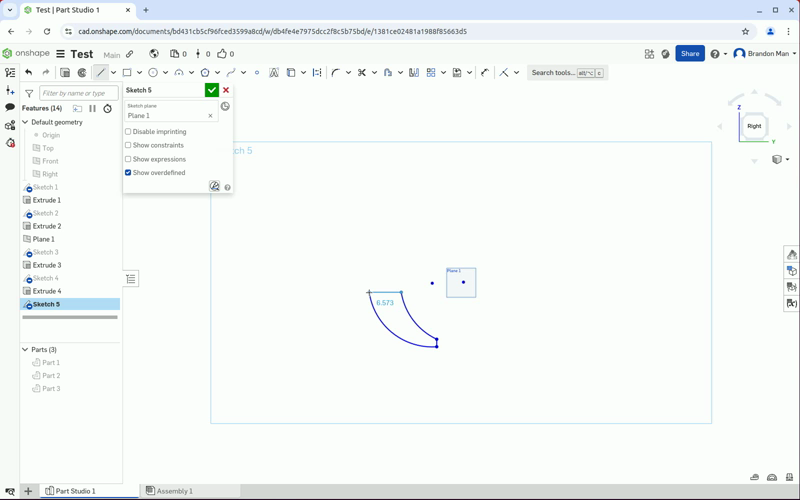
key_up(shift)
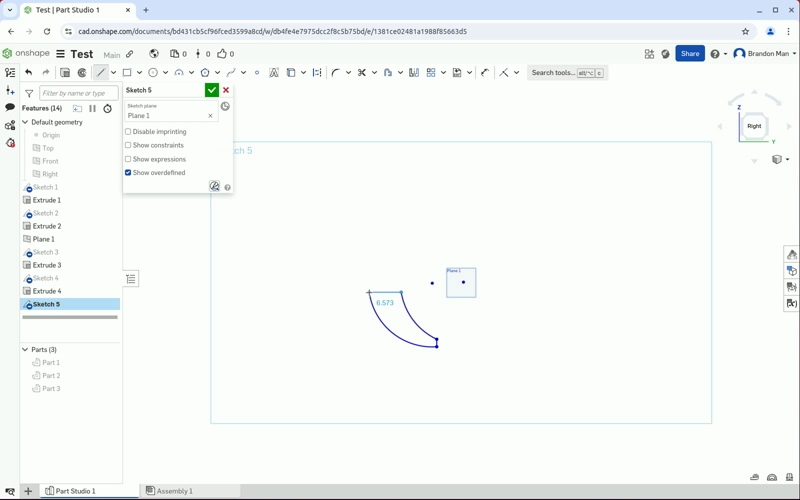
click(369, 292)
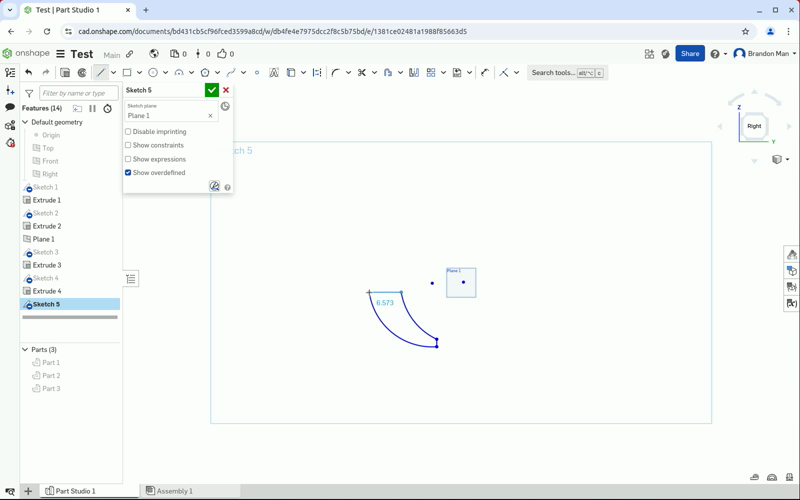
key(esc)
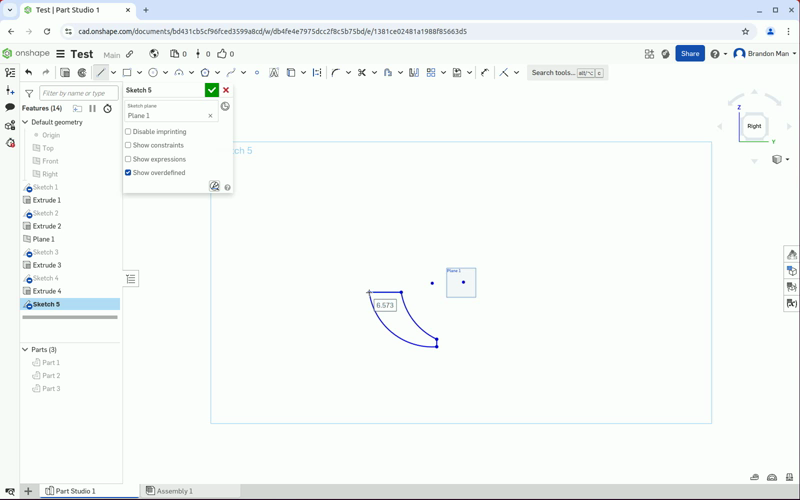
mouse_move(433, 343)
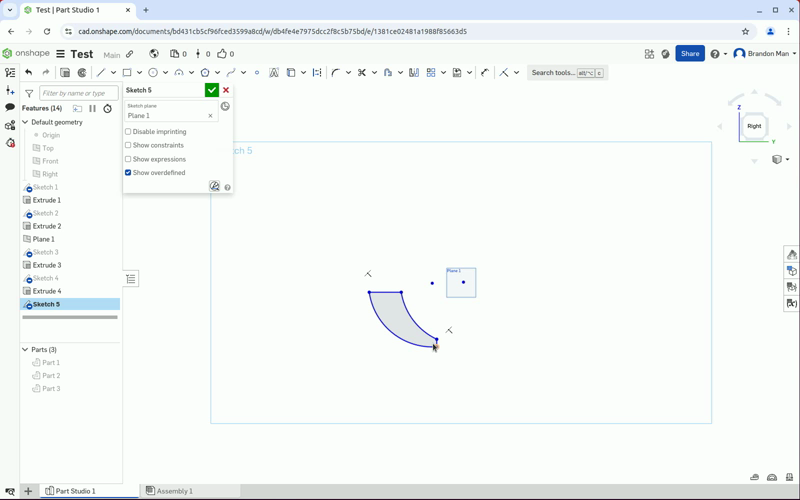
scroll(6)
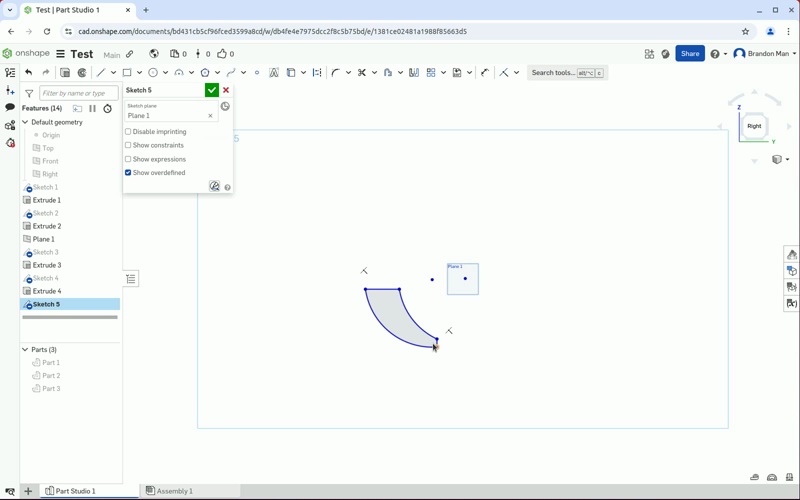
scroll(6)
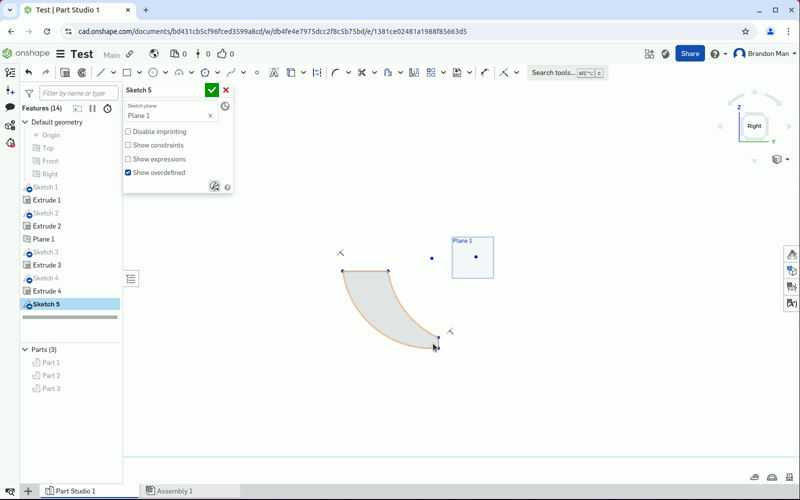
scroll(6)
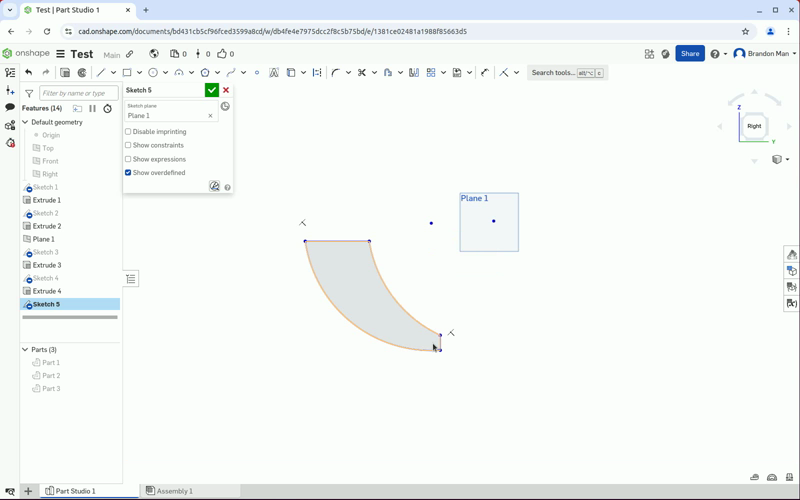
scroll(6)
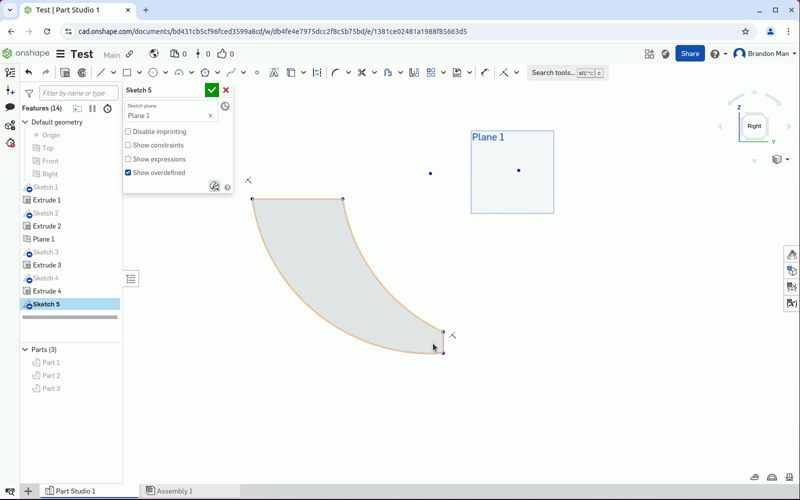
scroll(6)
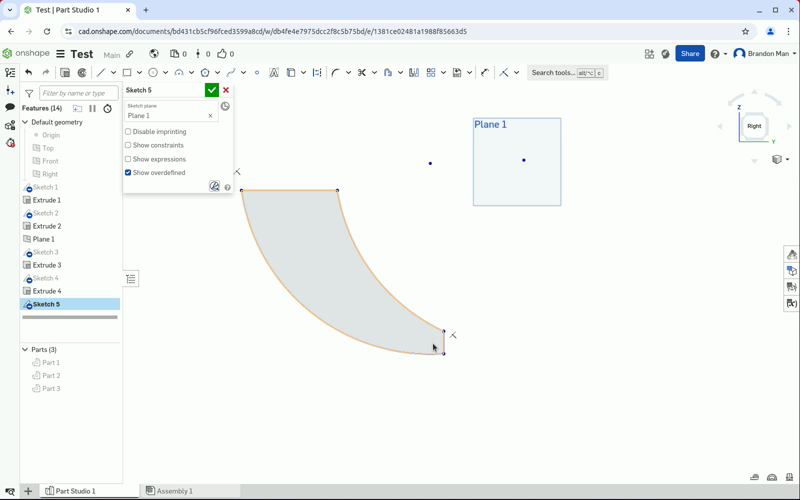
scroll(6)
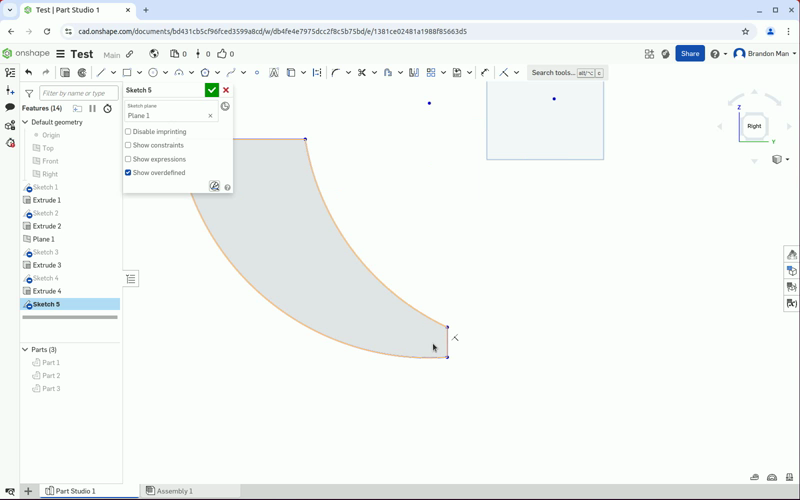
scroll(6)
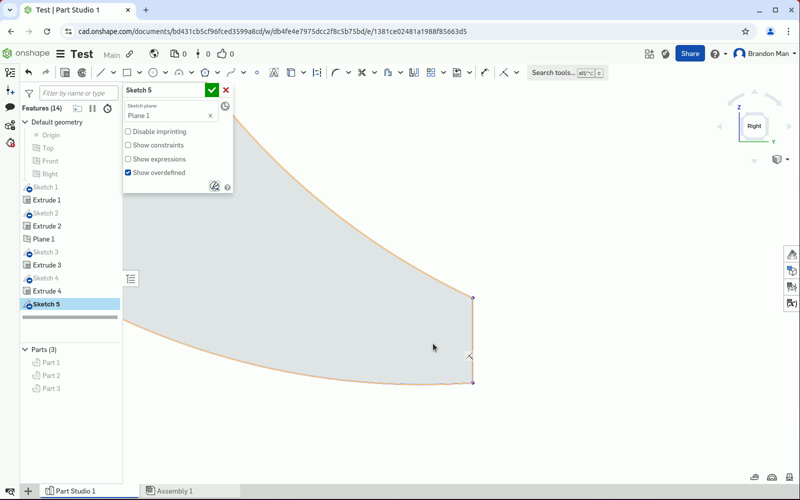
click(433, 343)
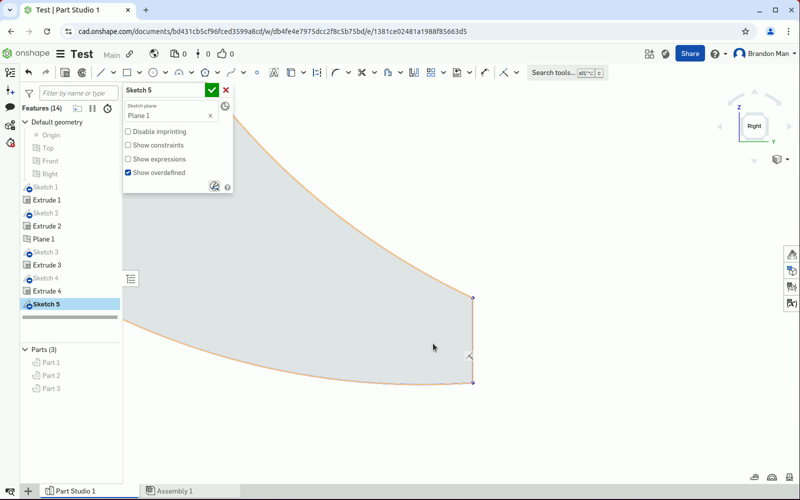
scroll(-6)
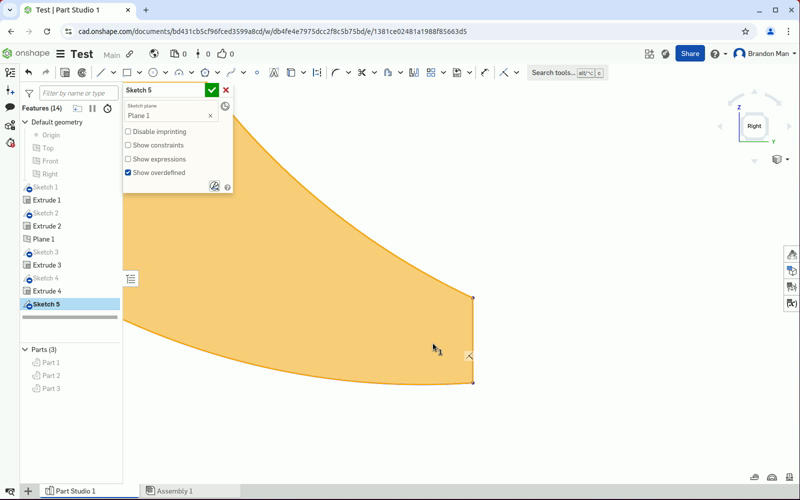
scroll(-6)
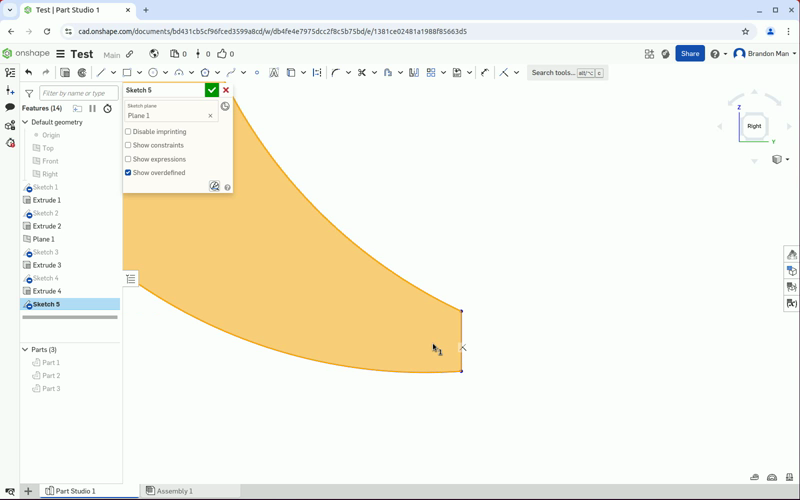
scroll(-6)
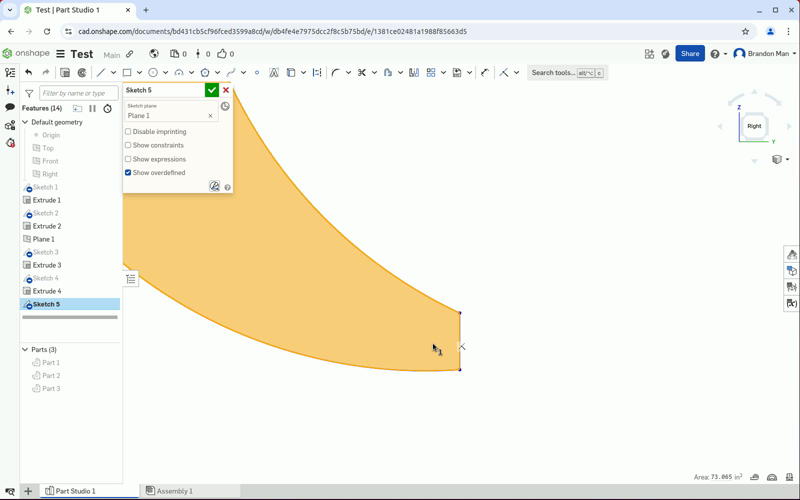
scroll(-6)
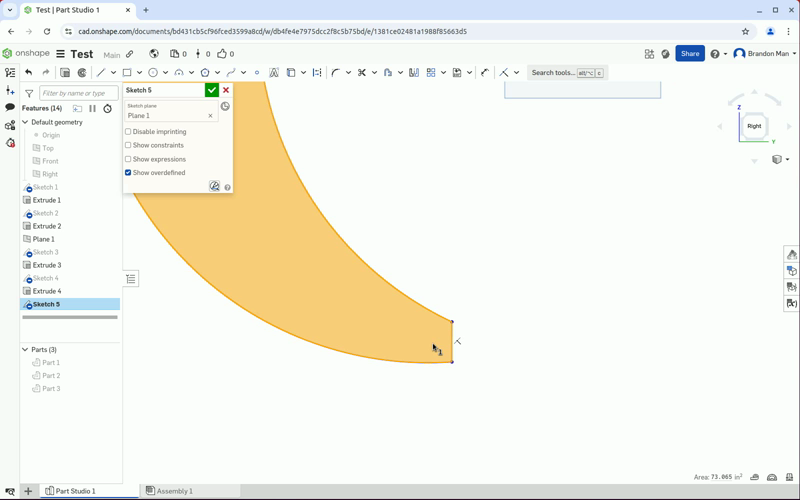
scroll(-6)
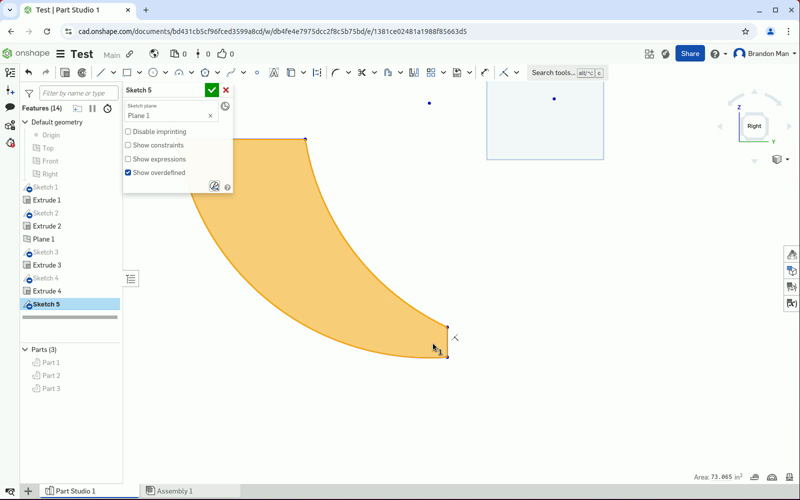
scroll(-6)
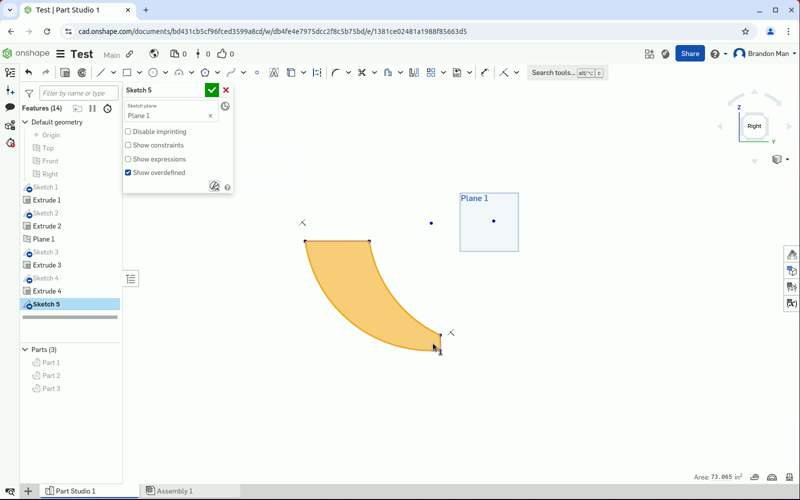
scroll(-6)
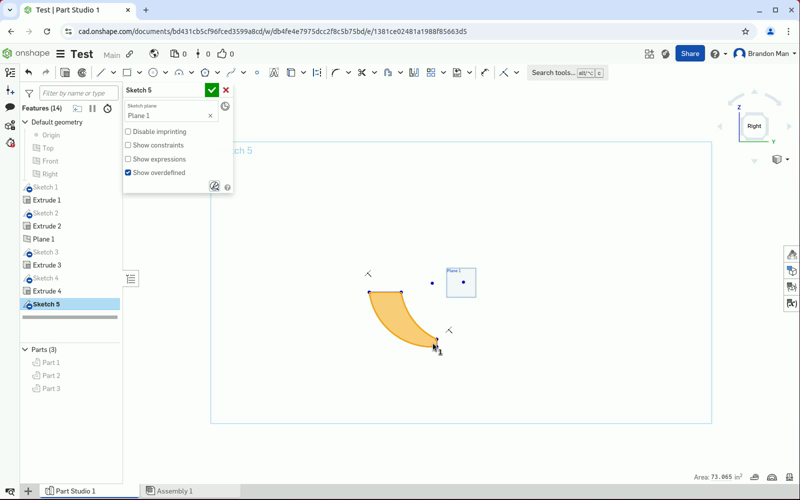
mouse_move(73, 352)
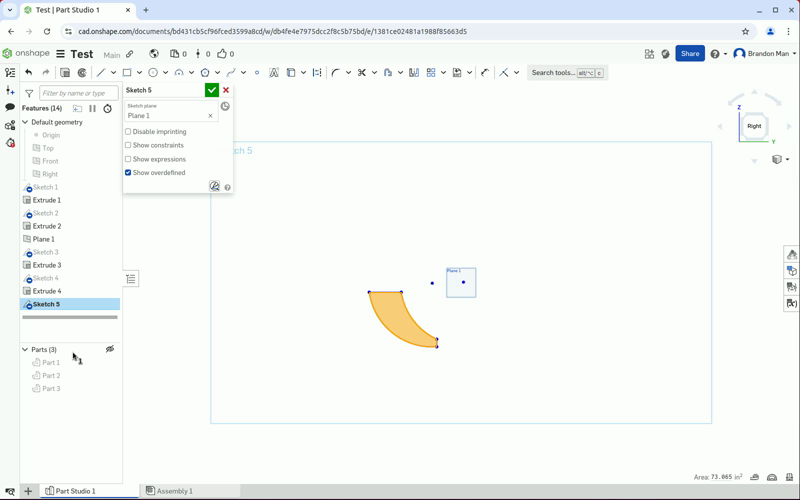
key(shift+y)
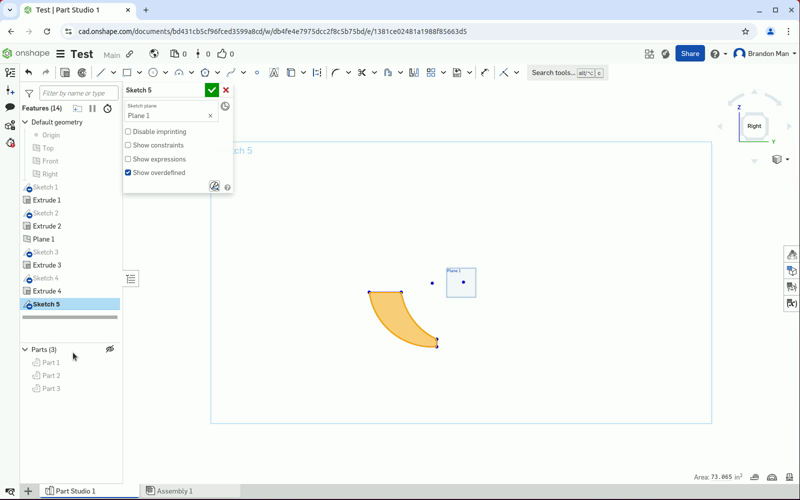
key(shift+e)
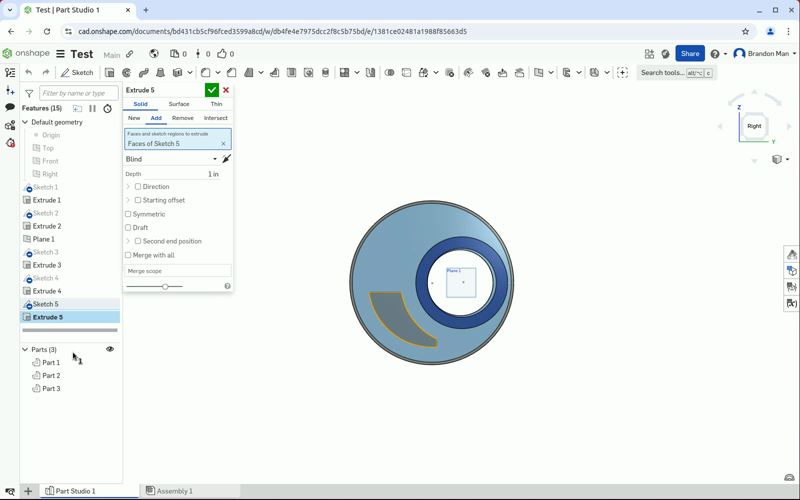
mouse_move(143, 106)
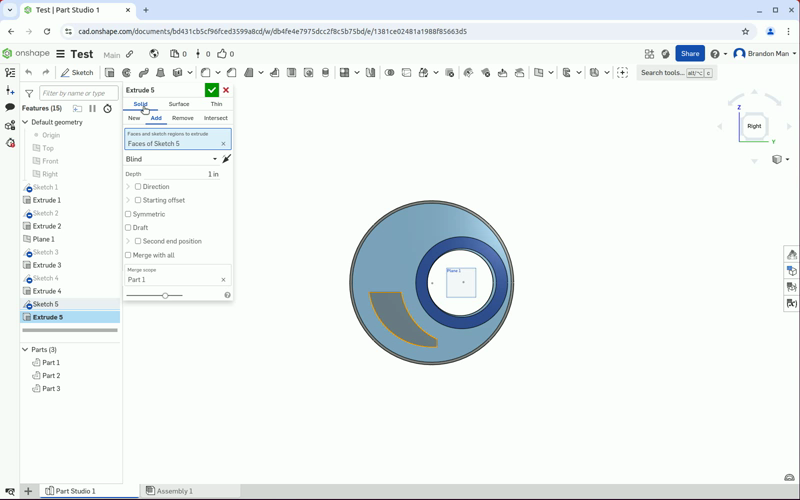
click(143, 106)
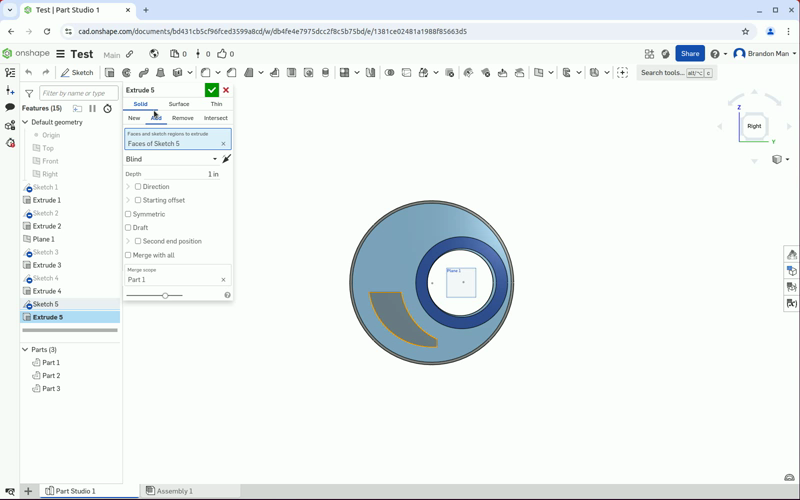
mouse_move(186, 120)
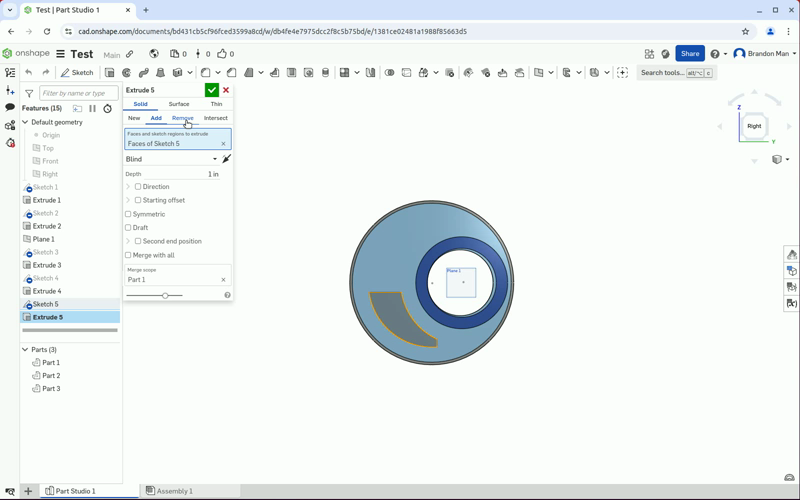
click(186, 120)
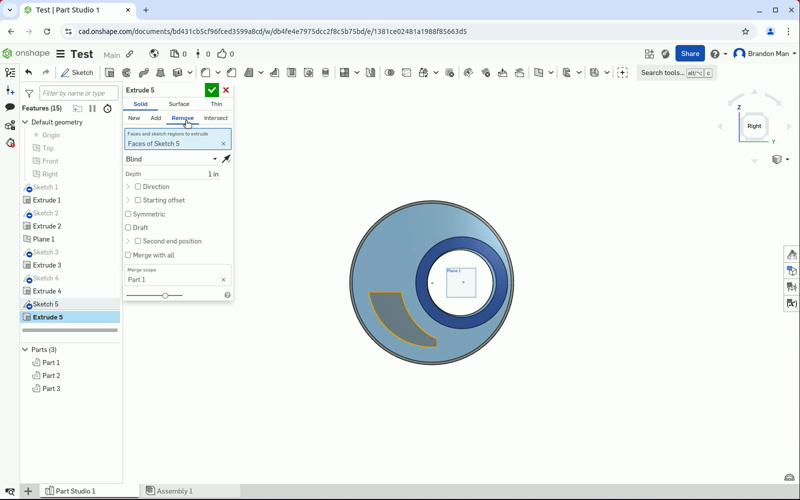
key(tab, 4)
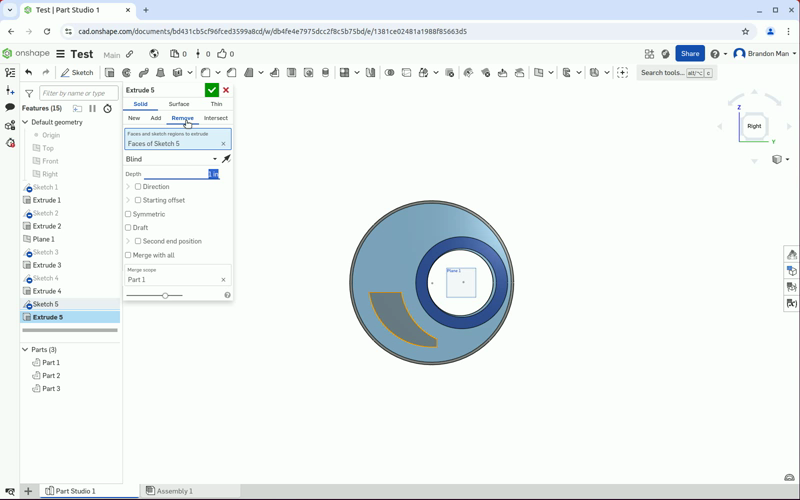
text(11.554)
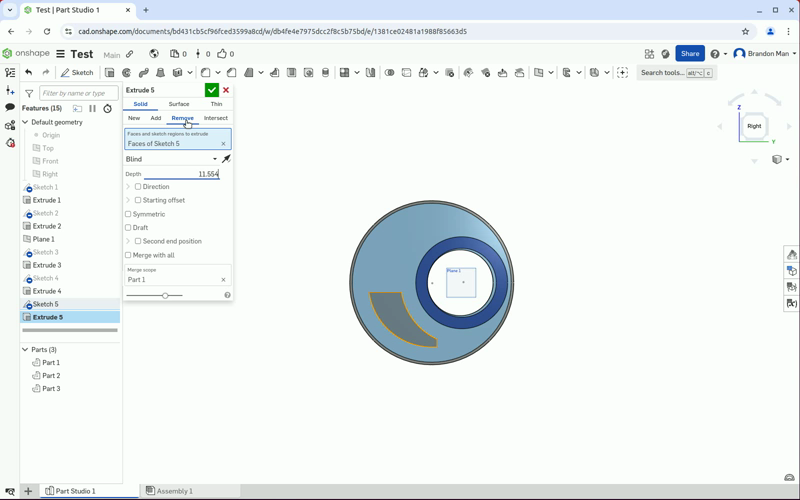
key(tab, 6)
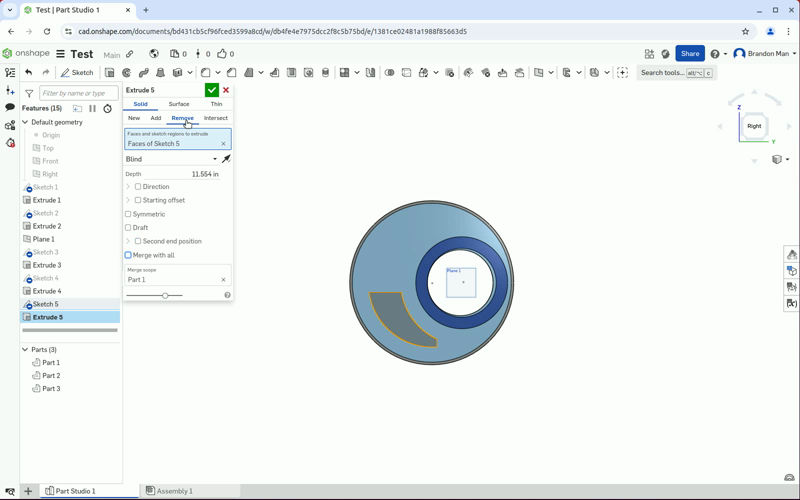
key(space)
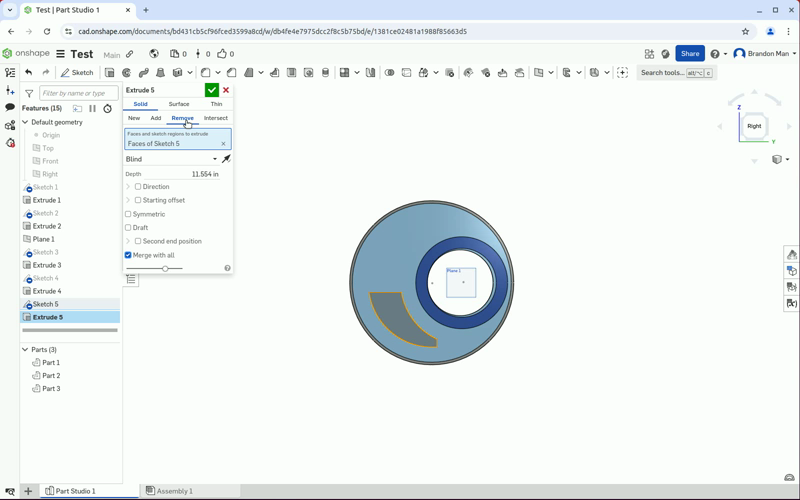
key(enter)
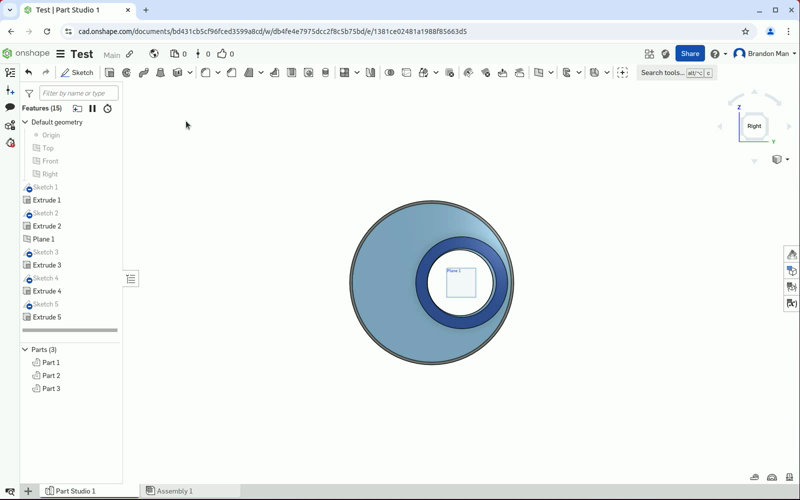
key(shift+h)
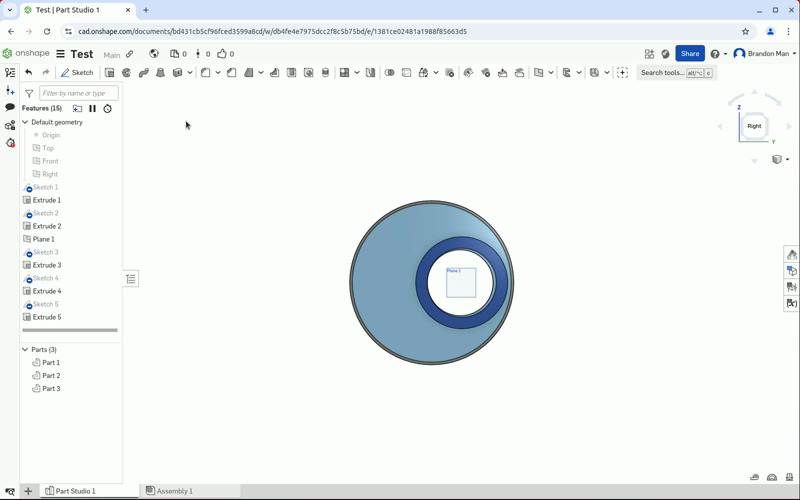
key(shift+h)
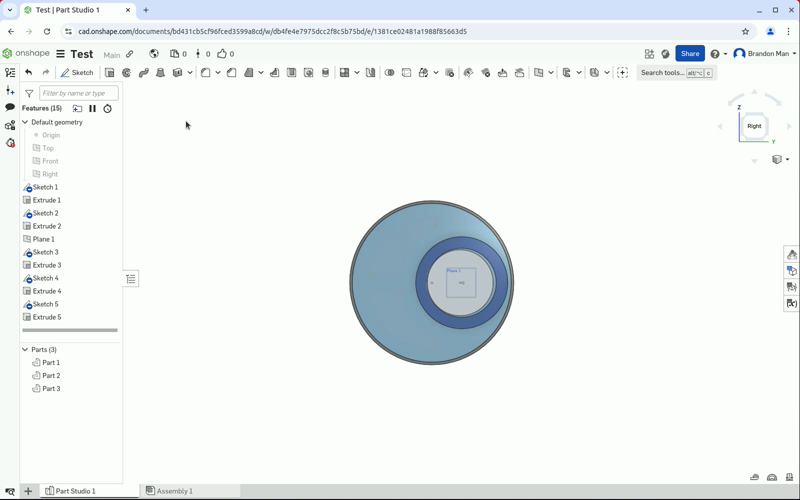
key(shift+7)
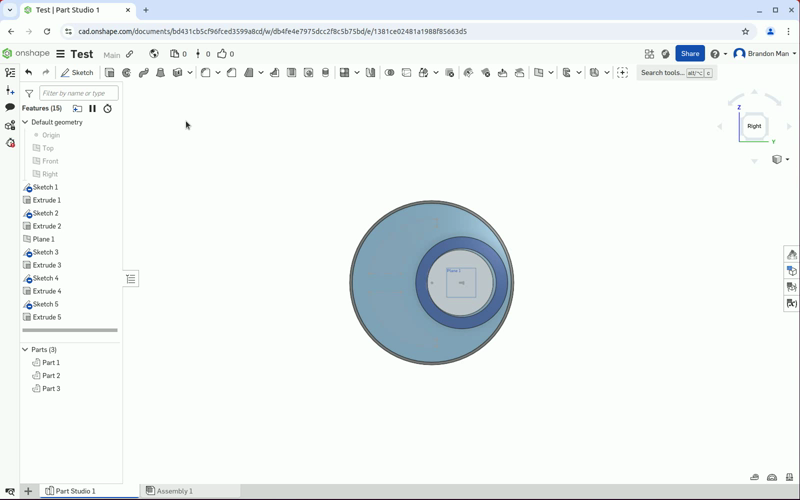
key(right, 2)
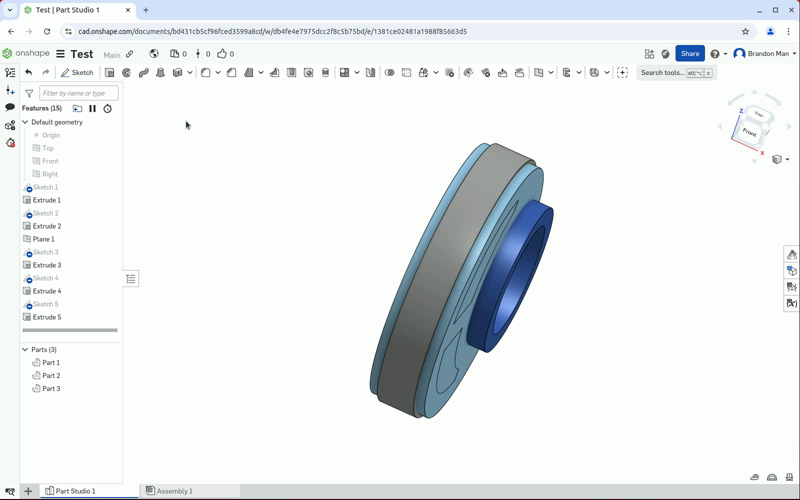
key(down, 2)
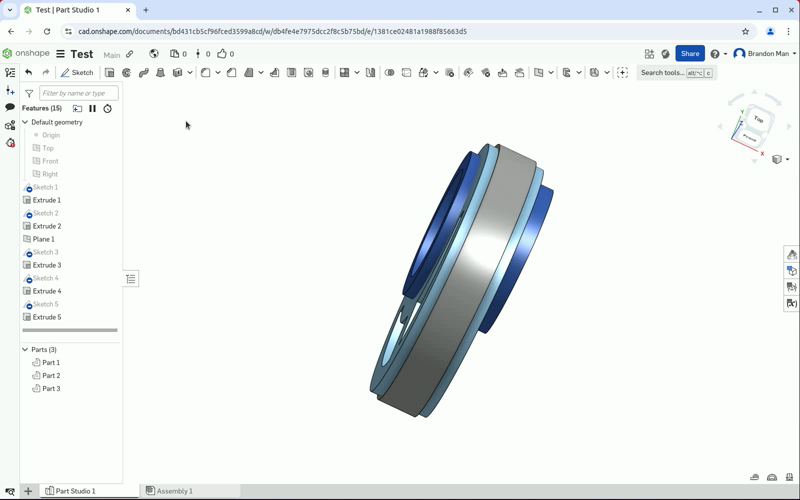
key(up, 2)
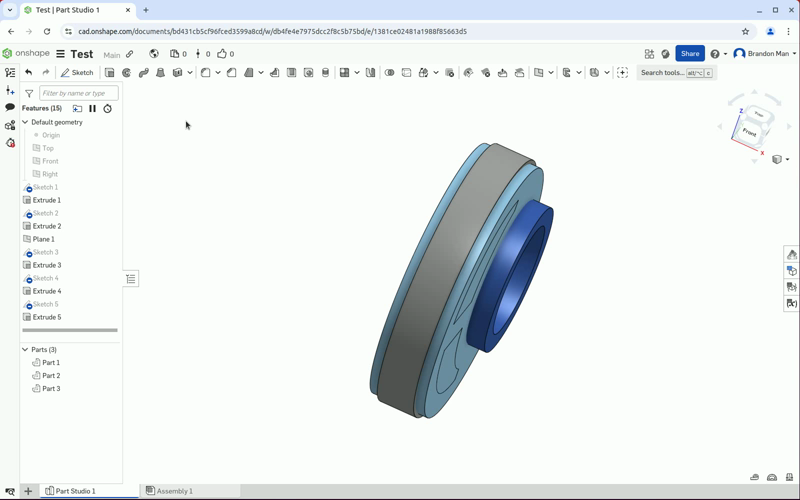
key(left, 2)
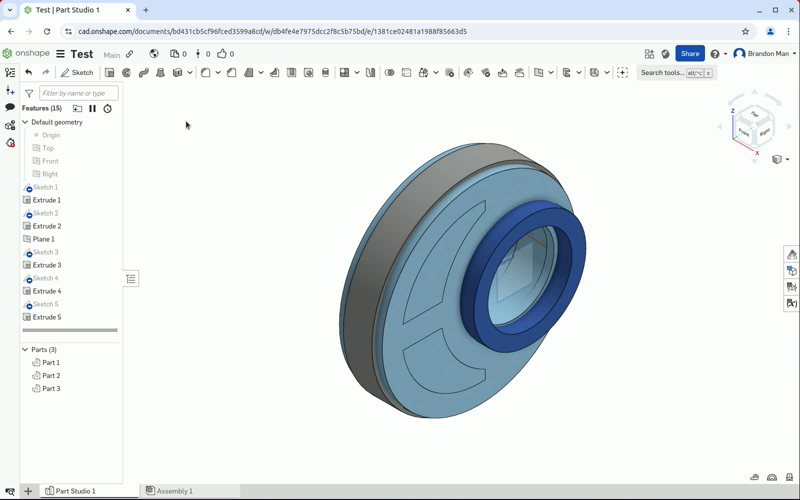
mouse_move(73, 189)
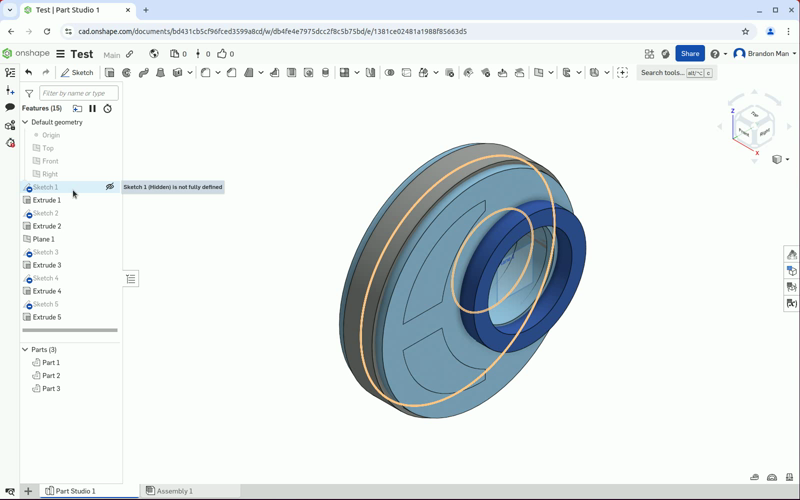
click(73, 189)